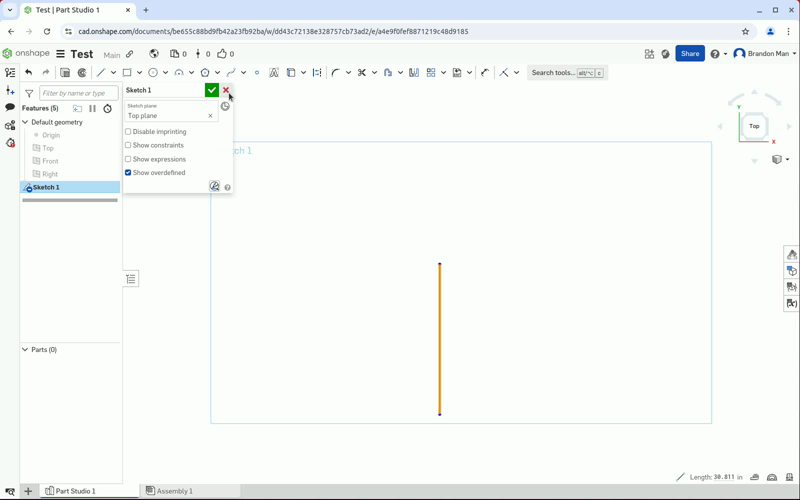
key(shift+h)
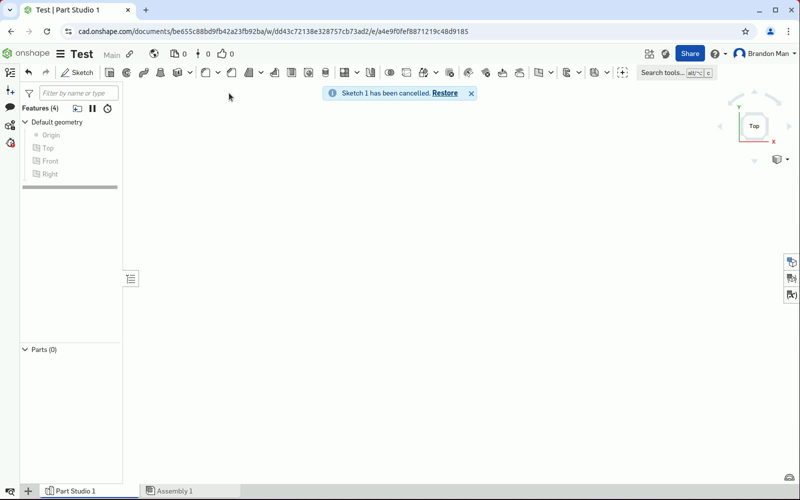
mouse_move(73, 352)
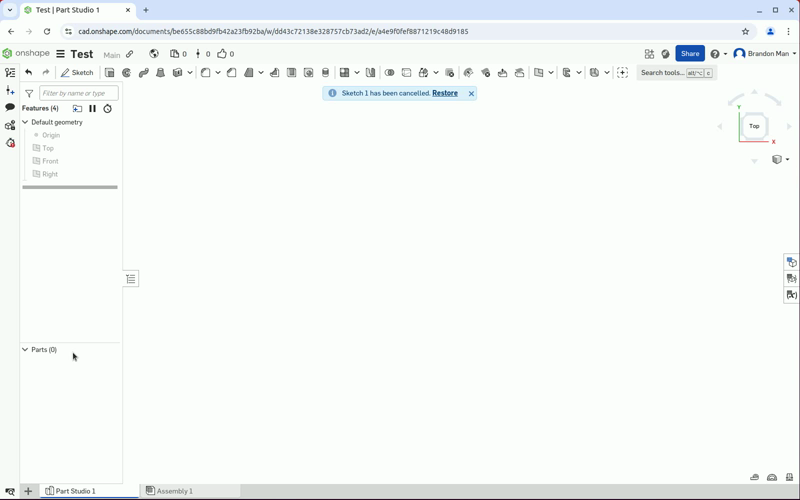
key(y)
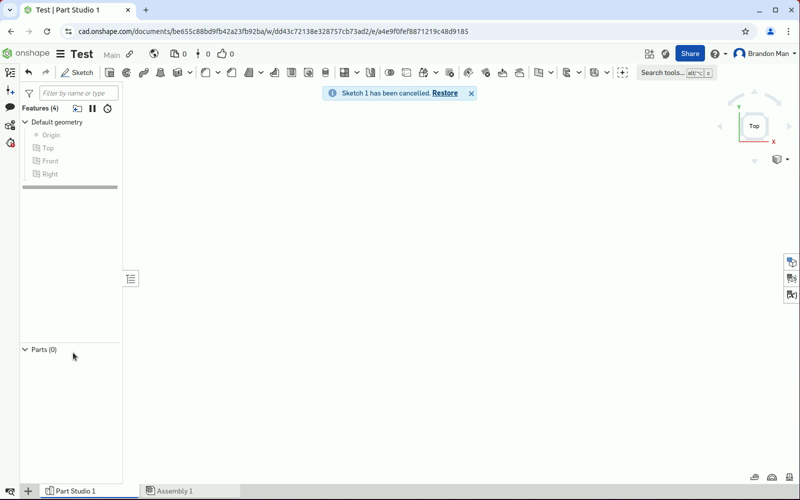
key(shift+p)
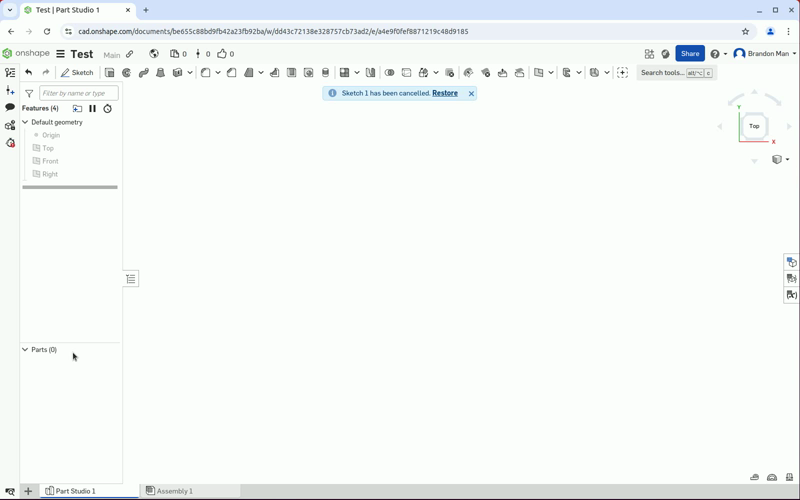
key(space)
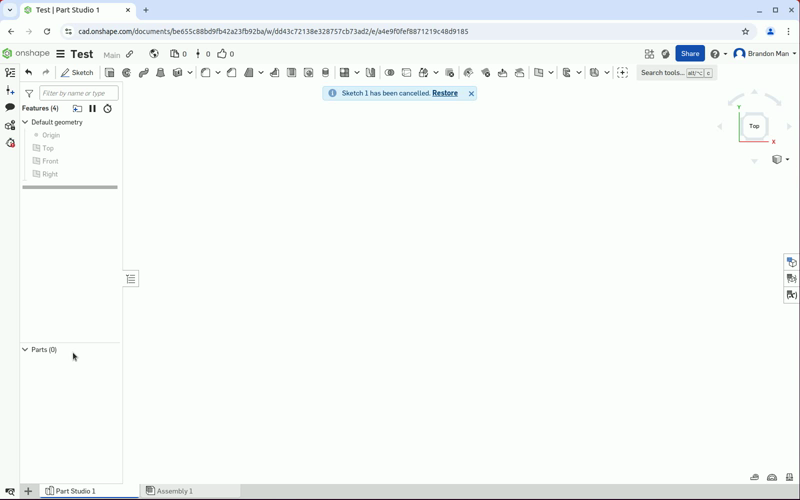
key_down(shift)
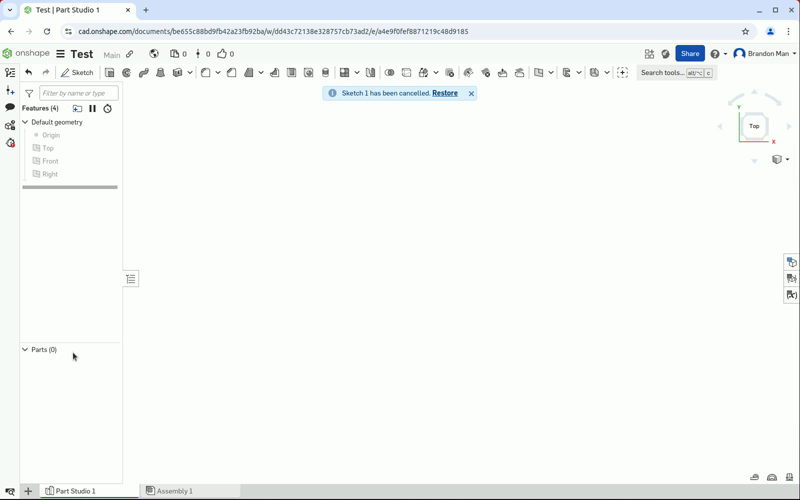
key(up)
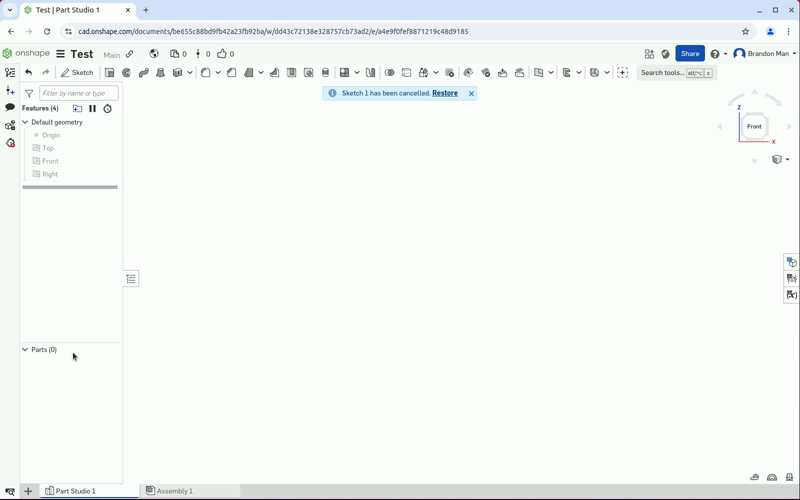
key_up(shift)
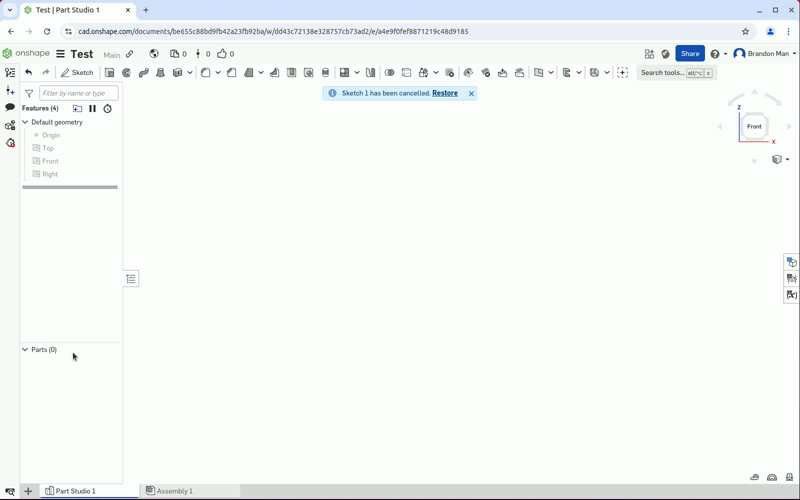
key(space)
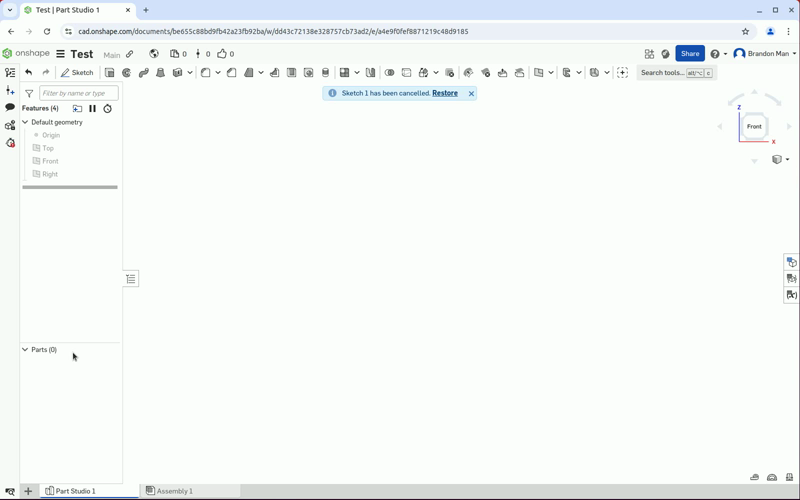
key_down(shift)
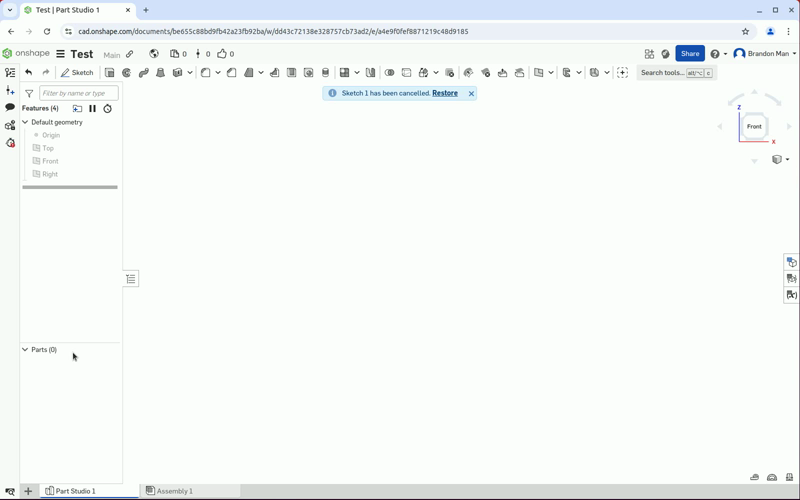
key(left)
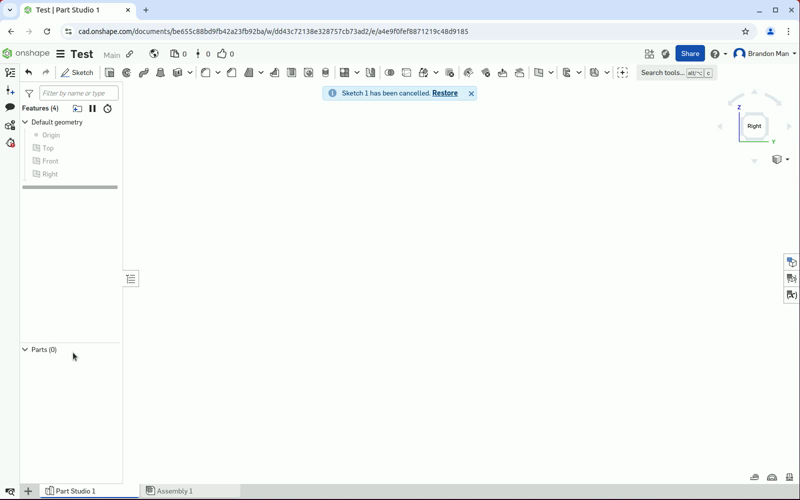
key_up(shift)
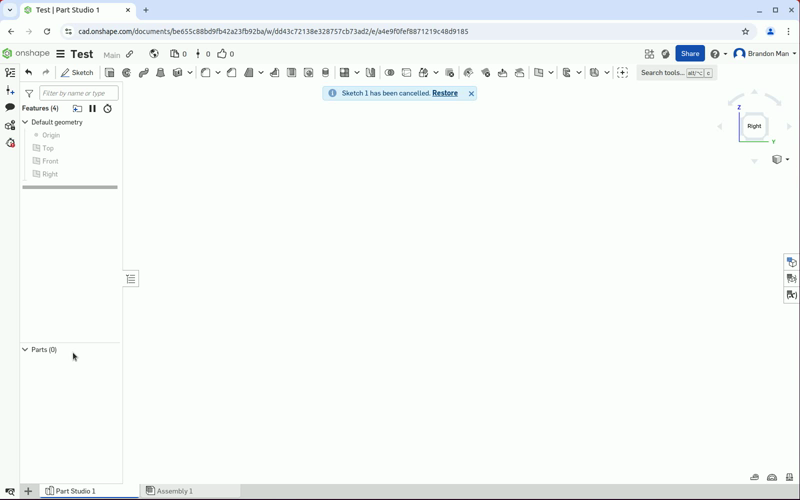
mouse_move(73, 352)
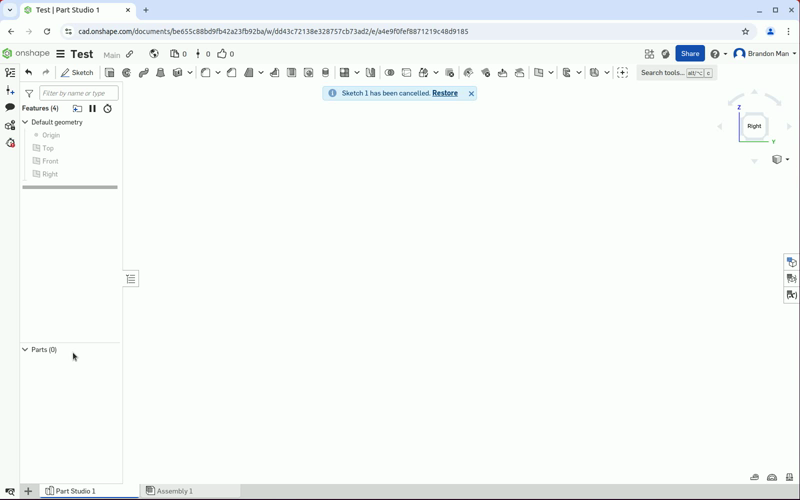
key(shift+y)
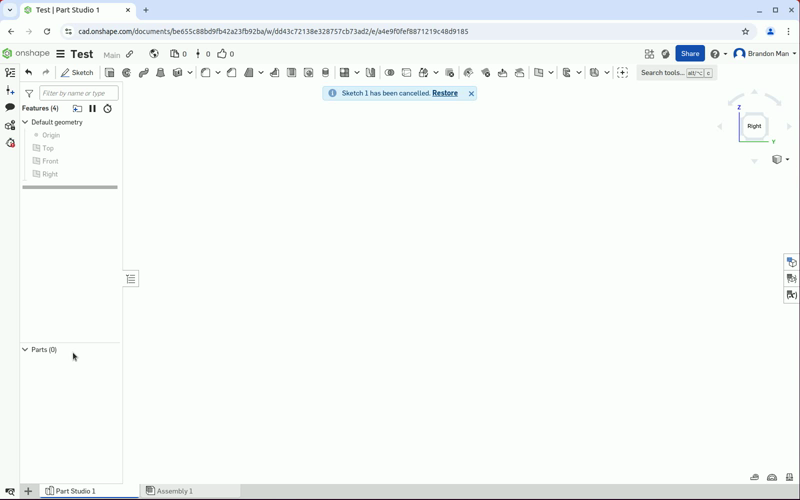
key(shift+s)
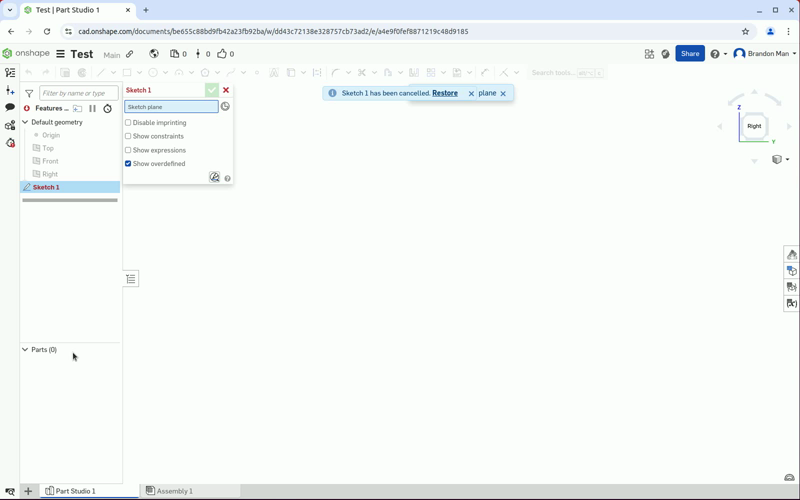
mouse_move(73, 176)
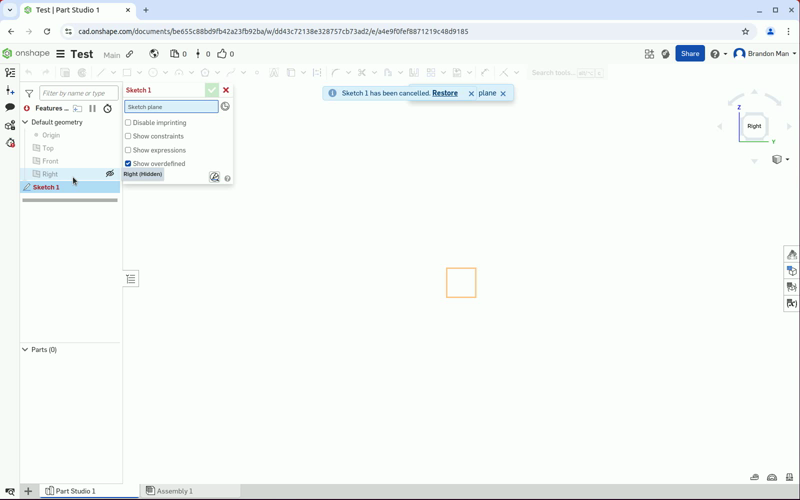
click(73, 176)
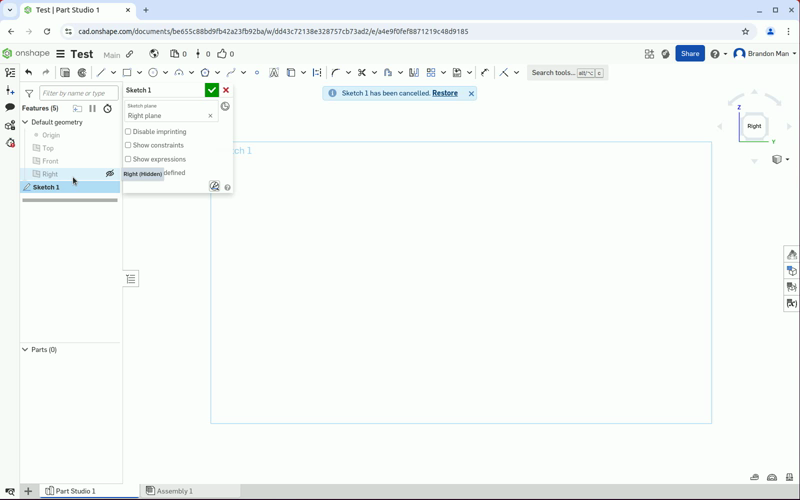
mouse_move(73, 352)
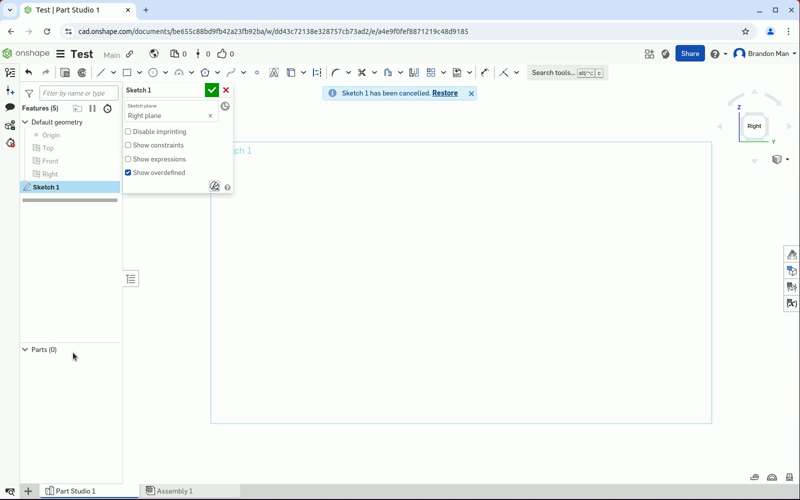
key(y)
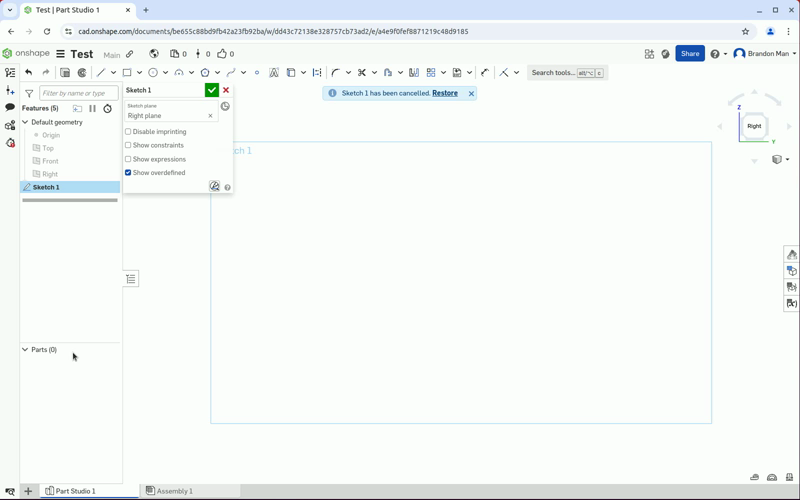
key(l)
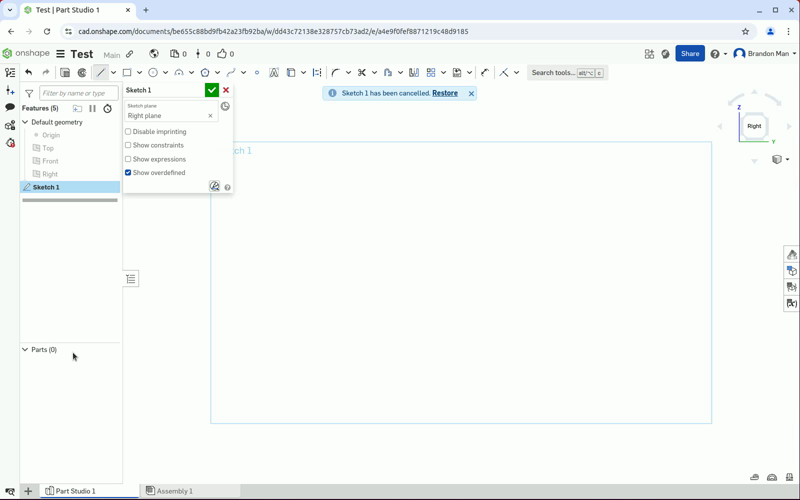
key_down(shift)
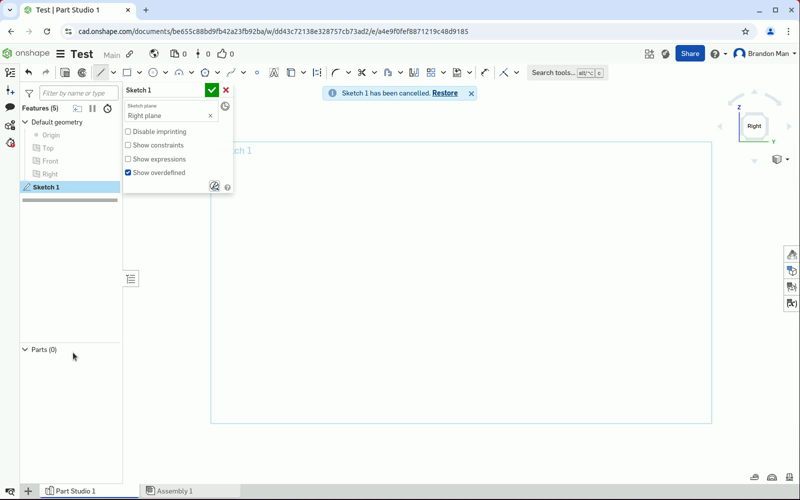
mouse_move(357, 349)
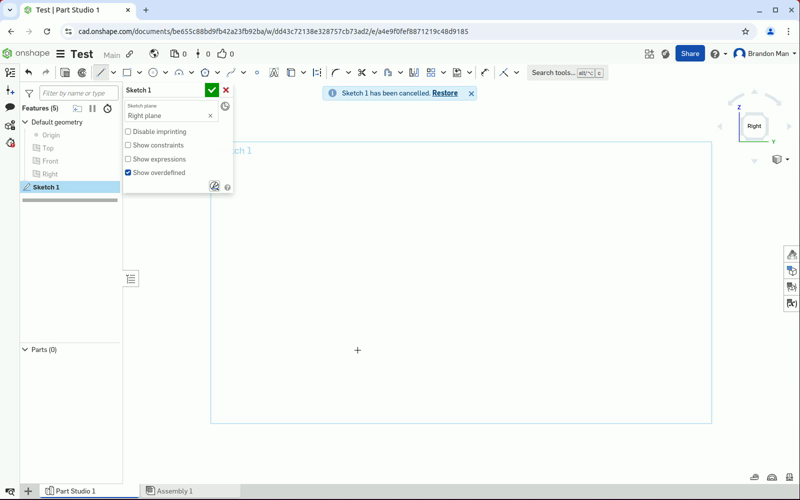
click(357, 349)
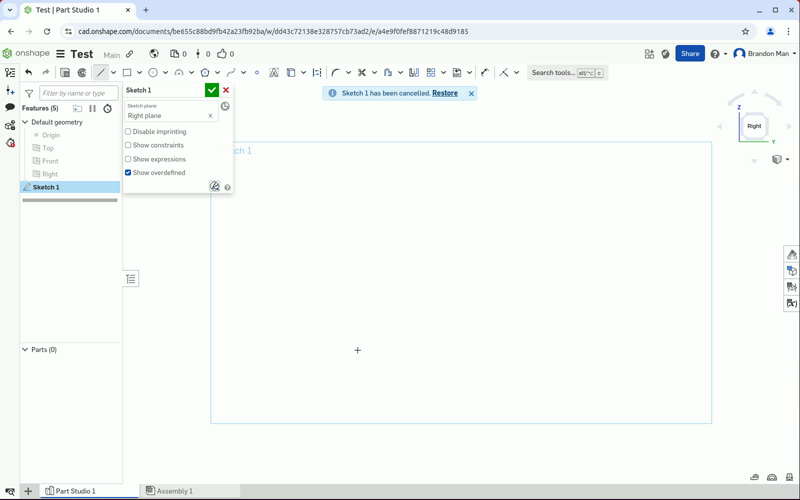
key_up(shift)
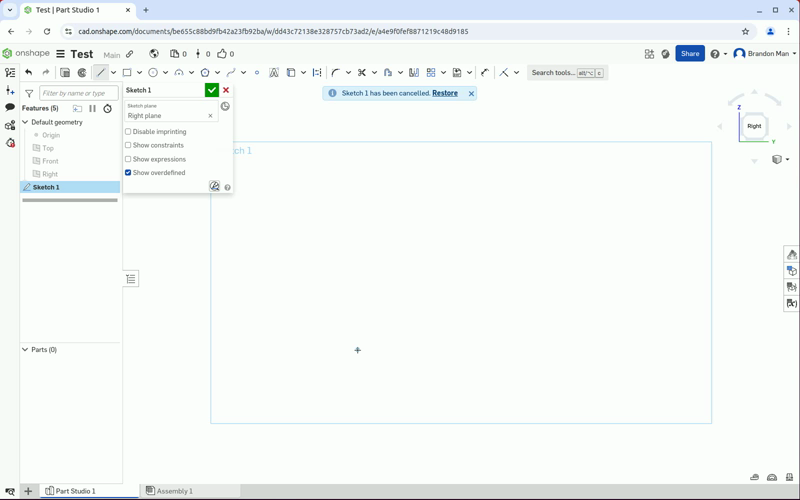
key_down(shift)
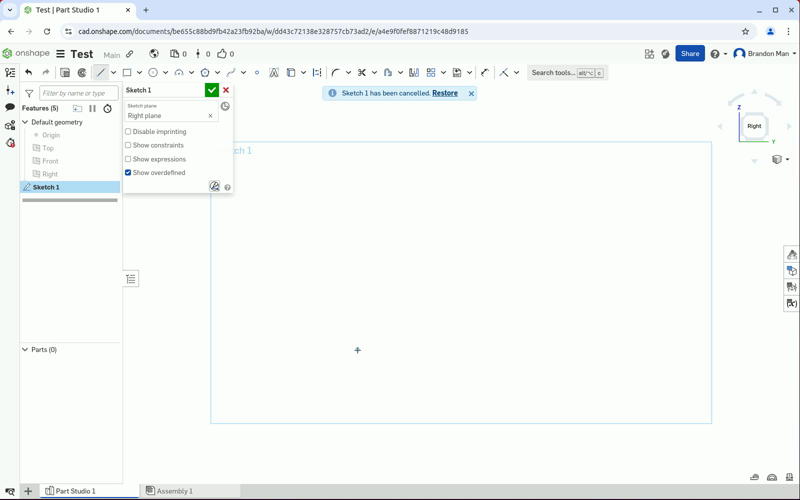
mouse_move(387, 349)
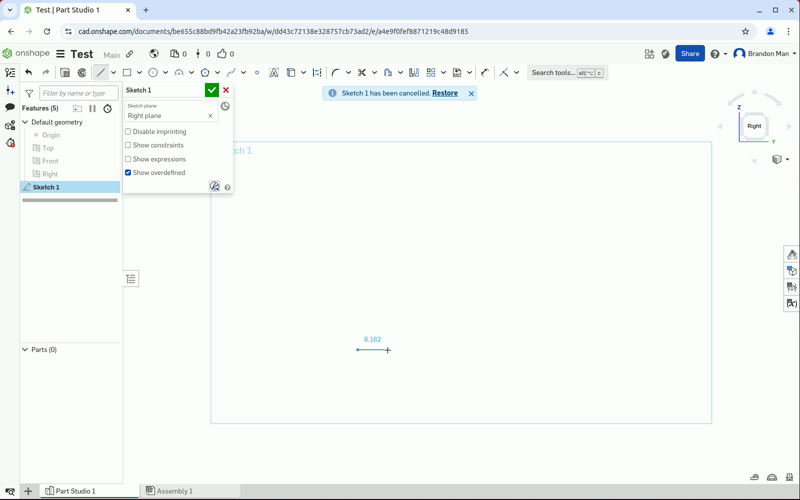
mouse_move(382, 349)
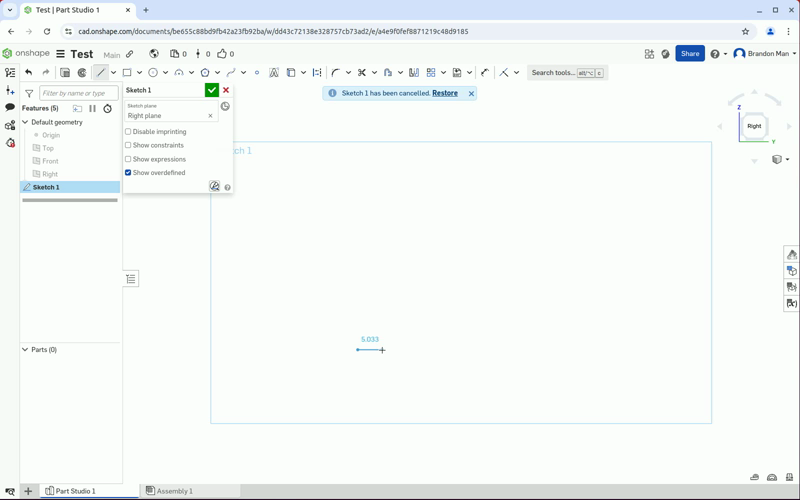
click(382, 349)
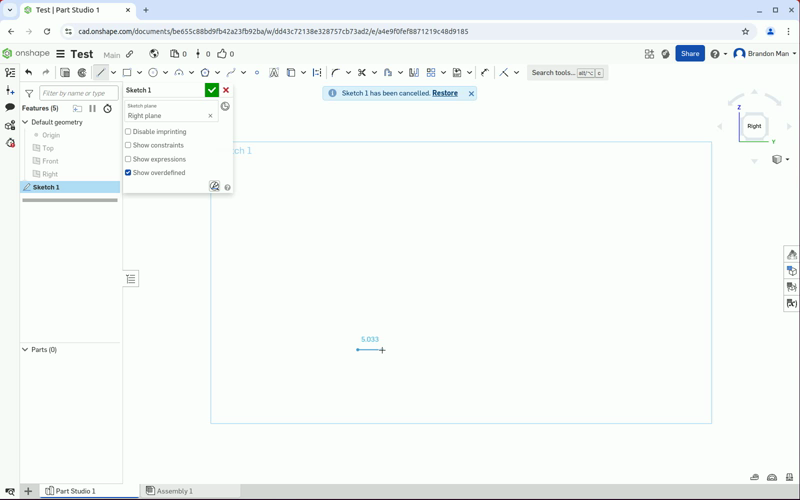
key_up(shift)
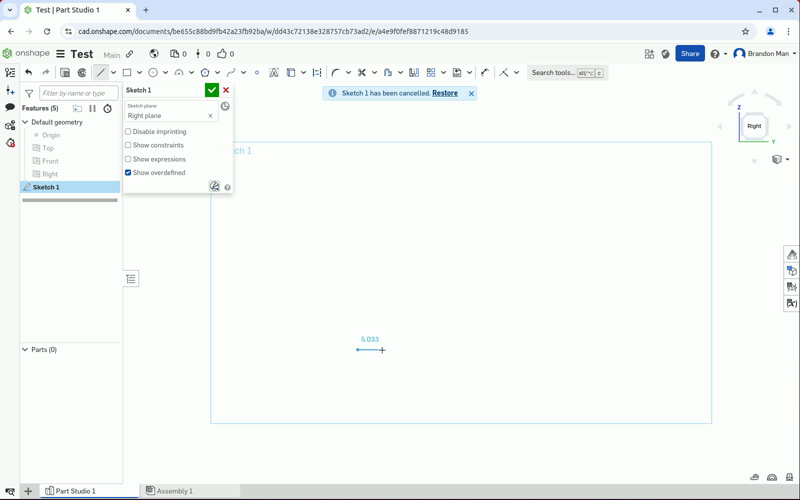
key_down(shift)
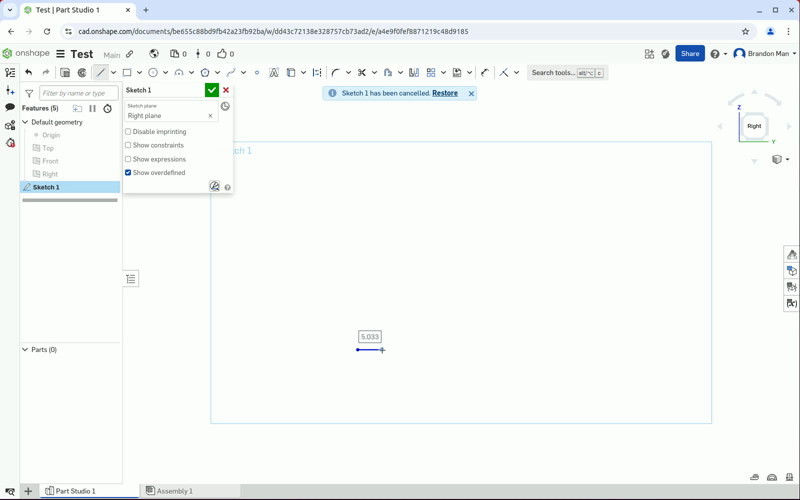
mouse_move(382, 266)
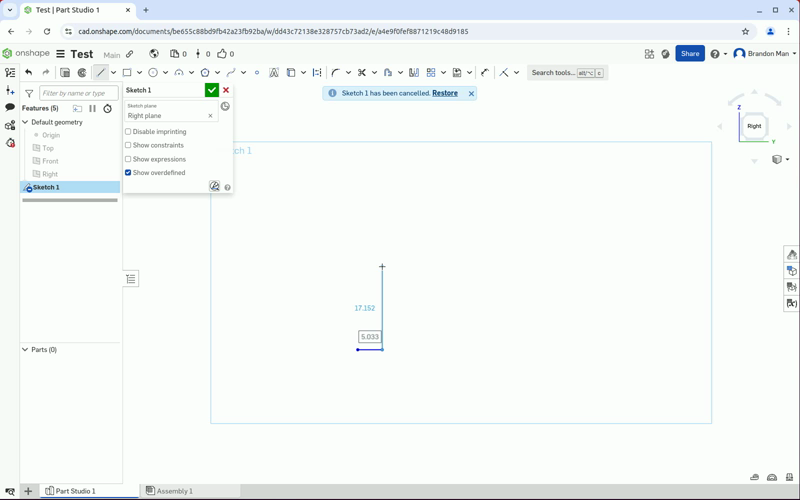
click(382, 266)
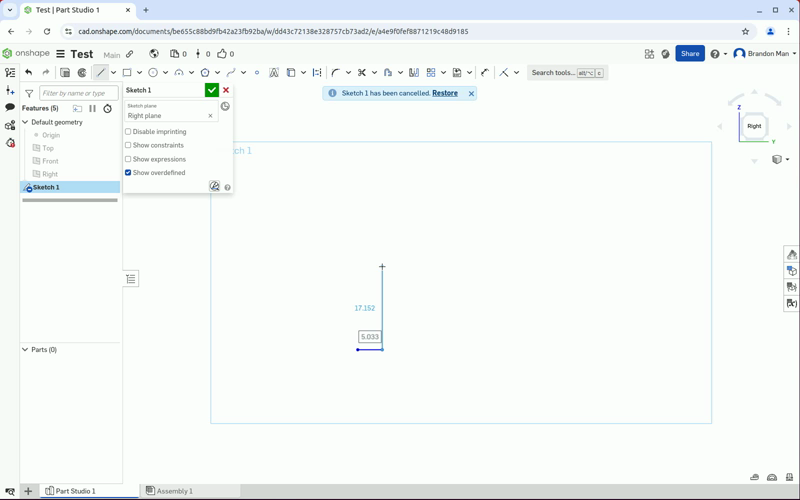
key_up(shift)
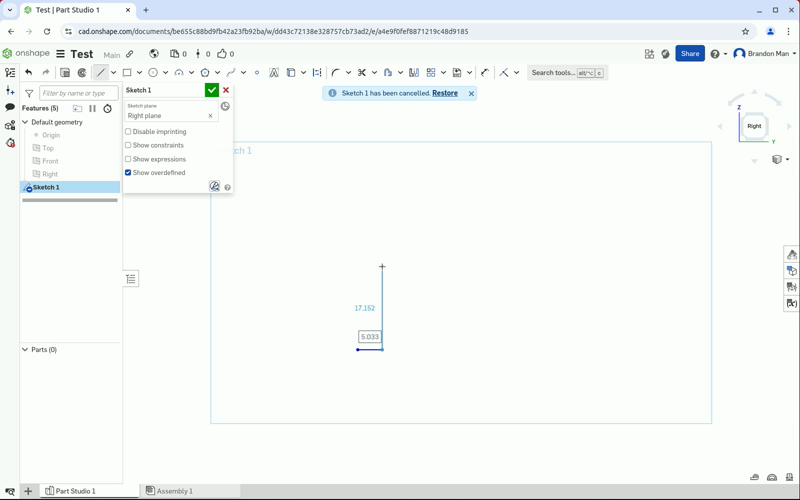
key_down(shift)
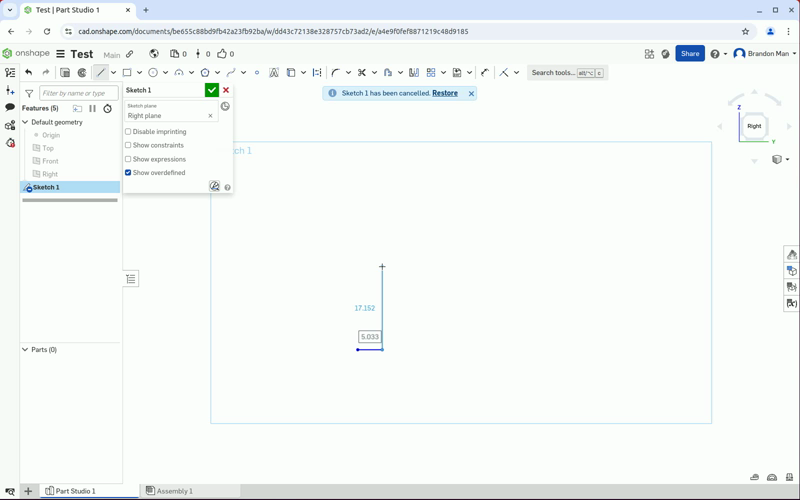
mouse_move(547, 266)
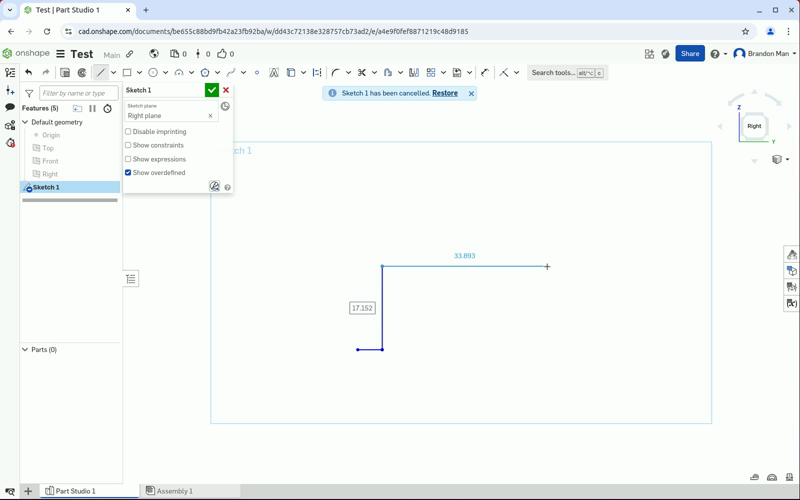
click(547, 266)
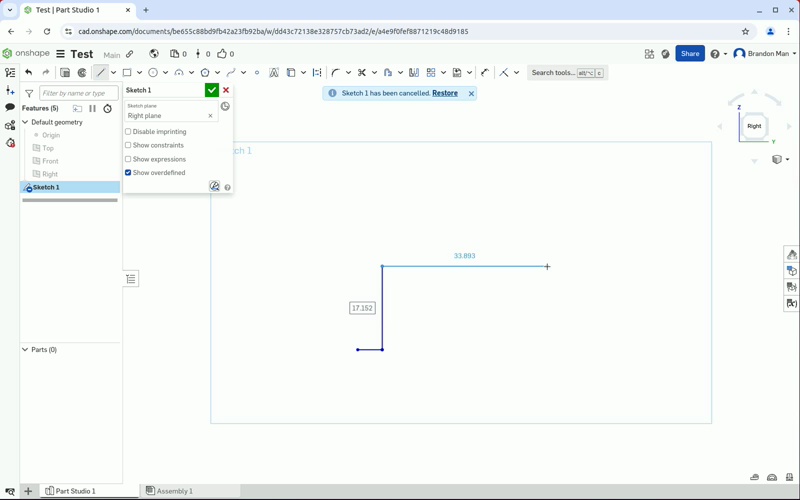
key_up(shift)
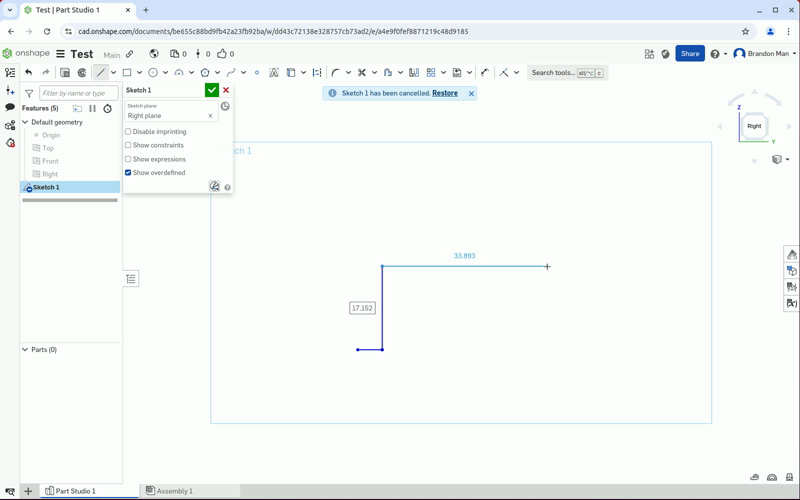
key_down(shift)
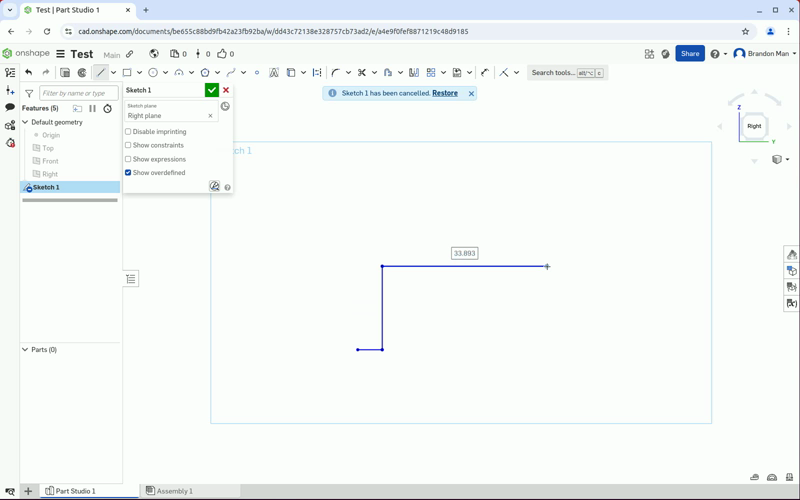
mouse_move(547, 349)
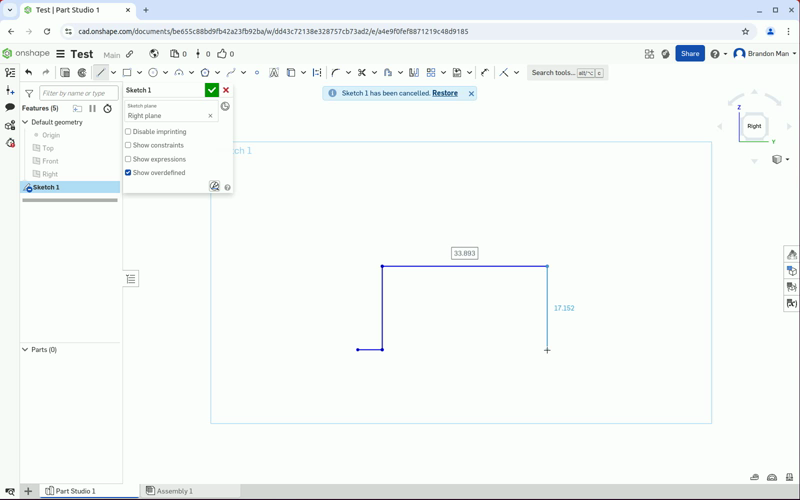
click(547, 349)
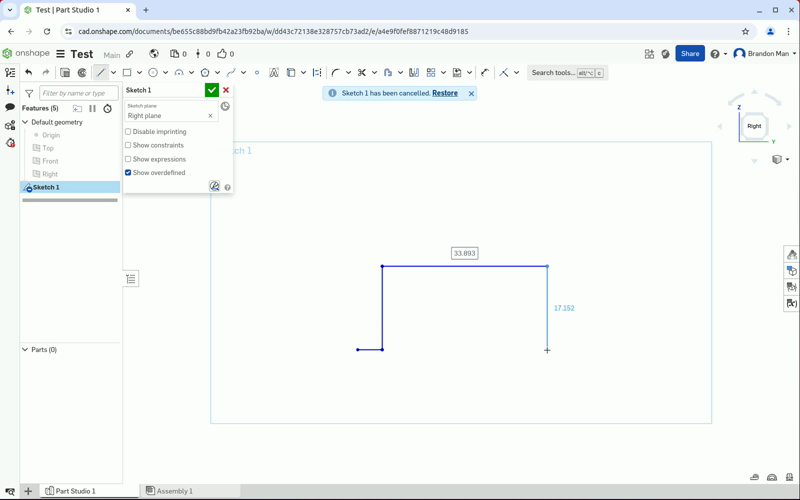
key_up(shift)
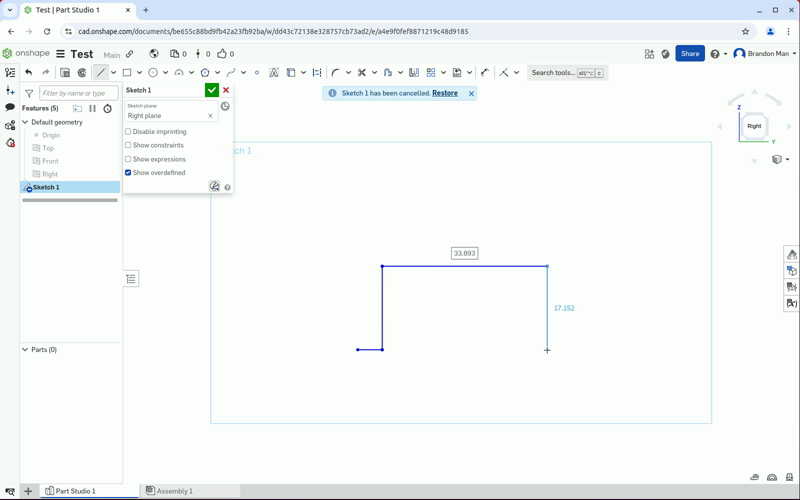
key_down(shift)
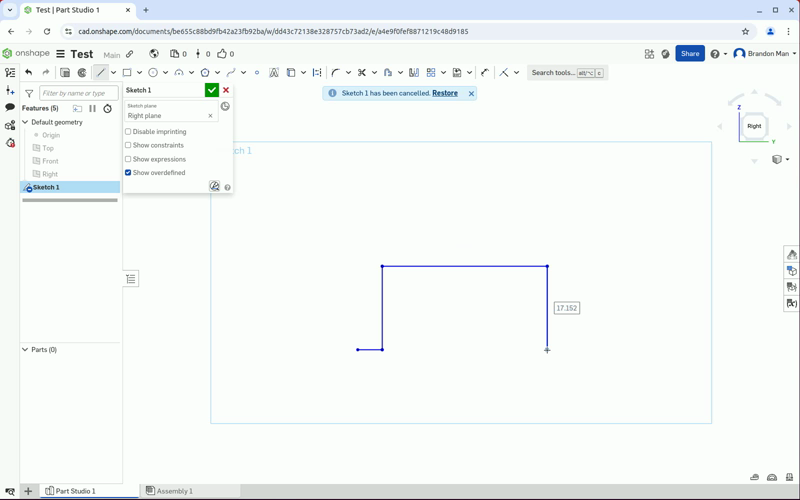
mouse_move(577, 349)
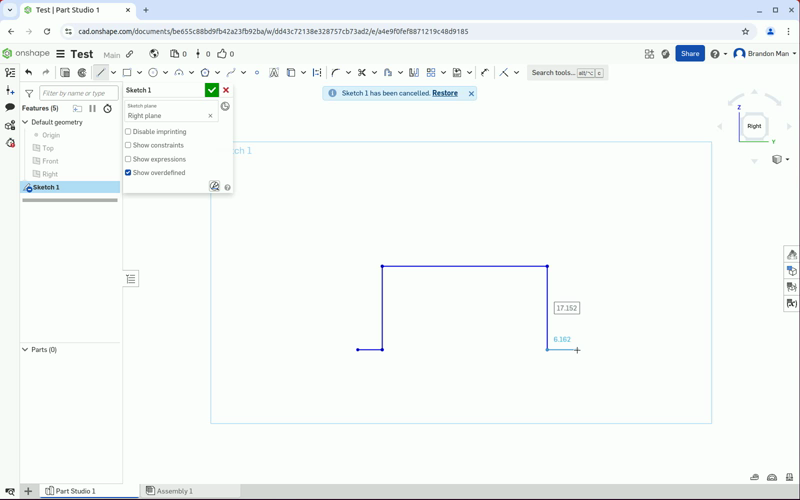
mouse_move(572, 349)
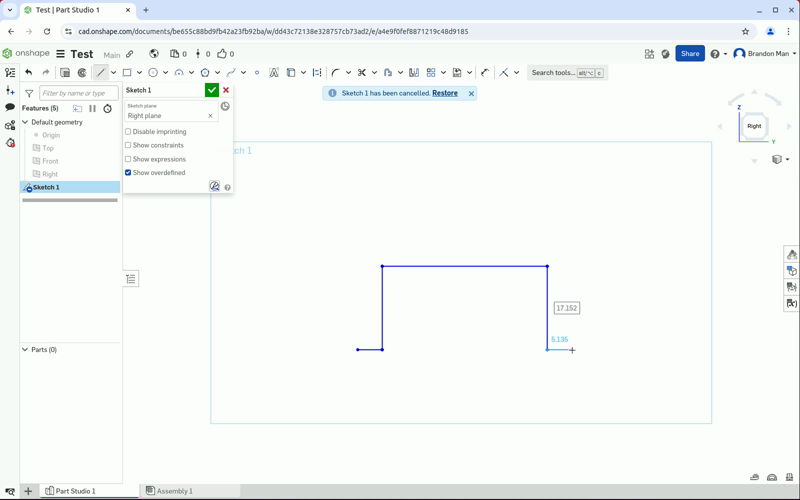
click(572, 349)
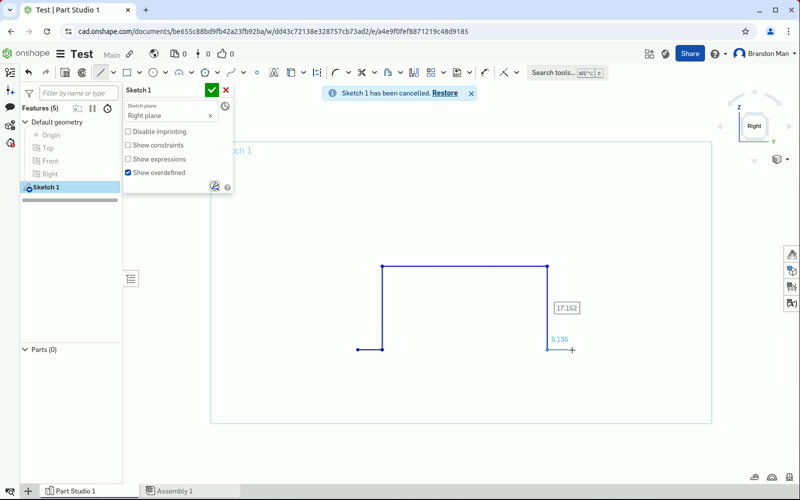
key_up(shift)
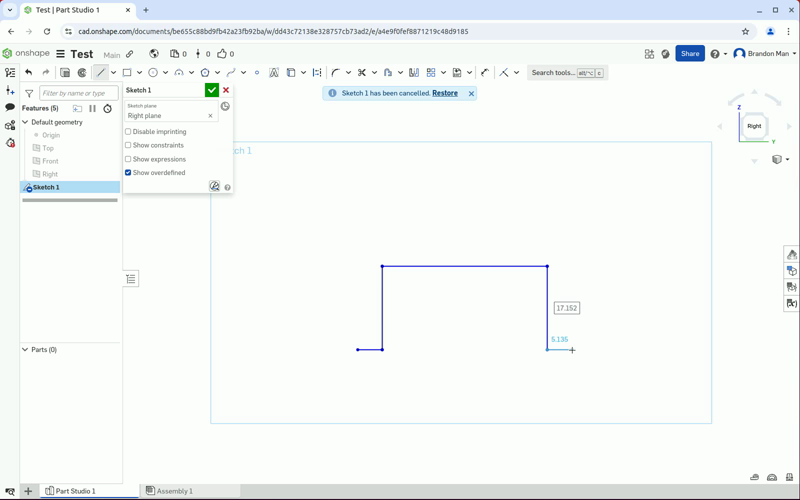
key_down(shift)
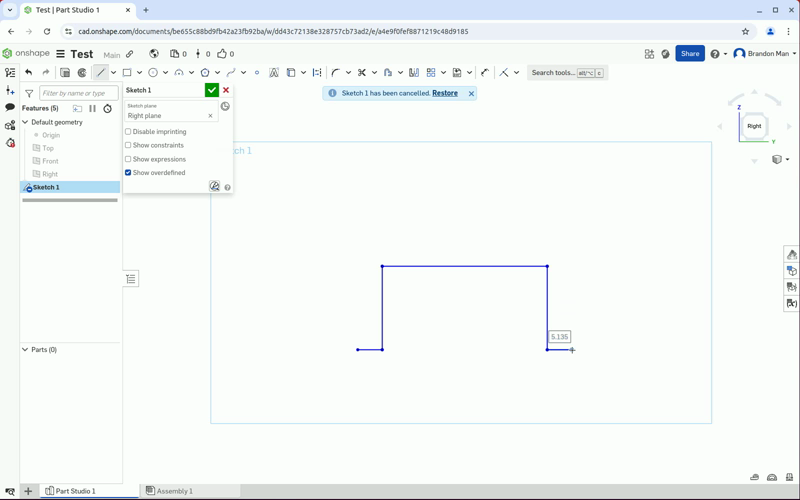
mouse_move(589, 349)
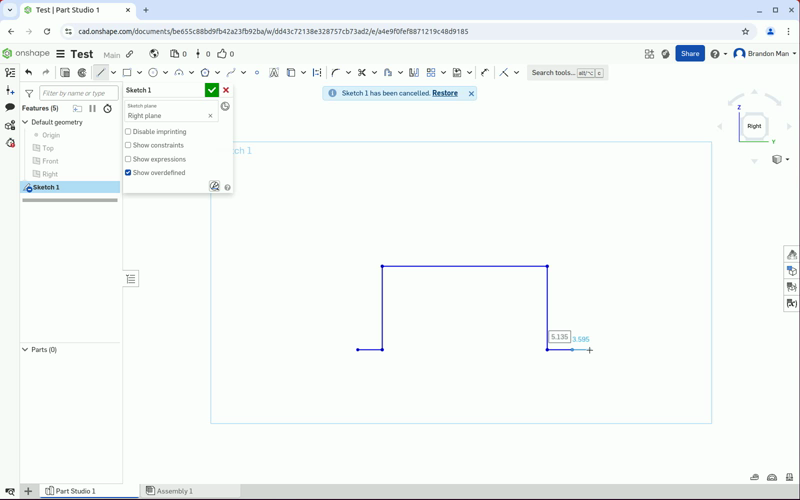
mouse_move(572, 340)
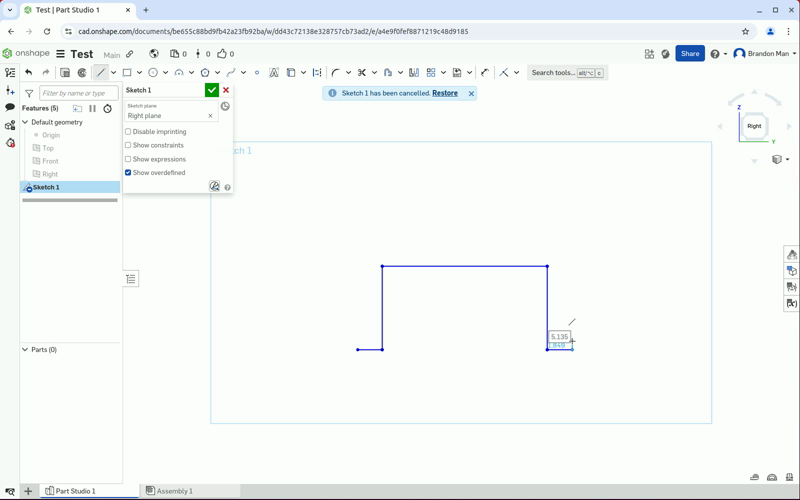
click(572, 340)
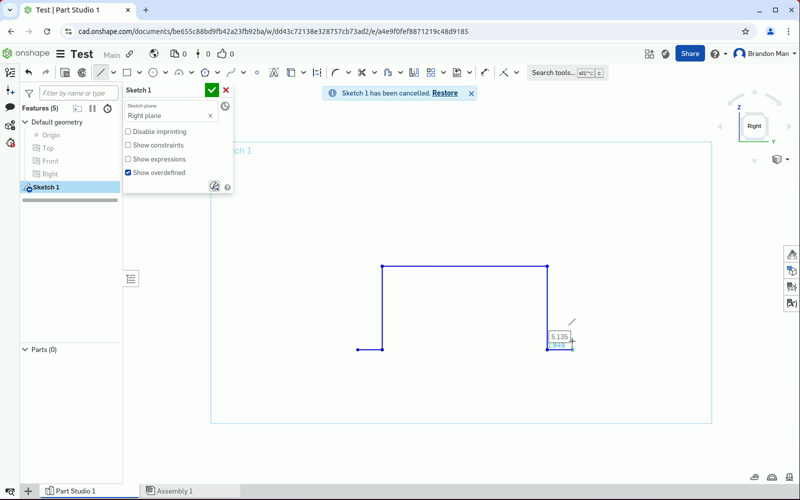
key_up(shift)
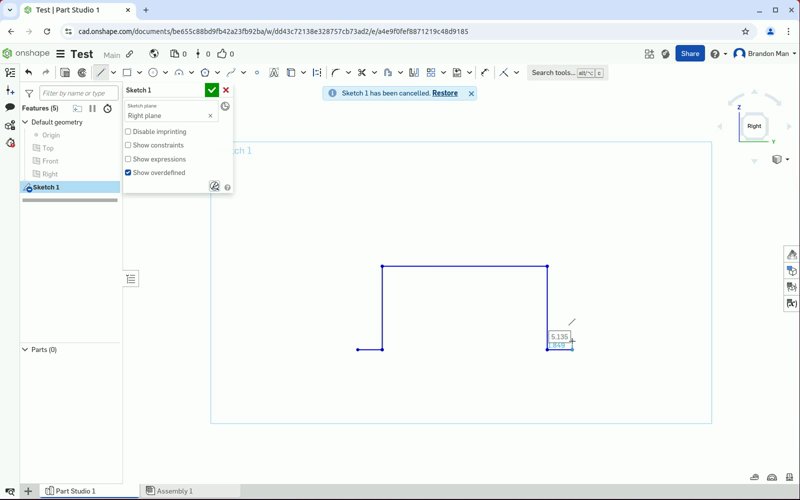
key_down(shift)
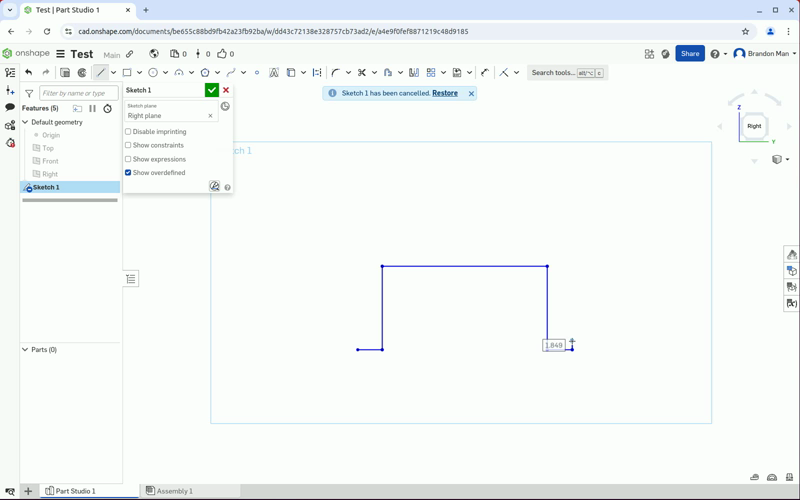
mouse_move(589, 340)
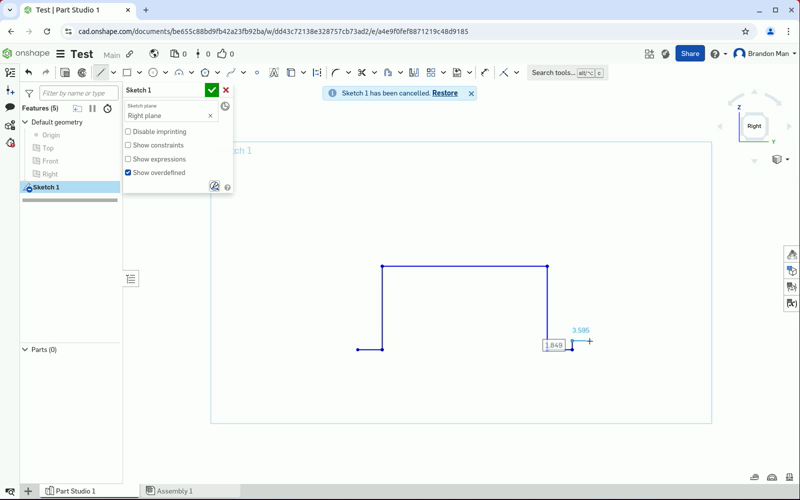
mouse_move(556, 340)
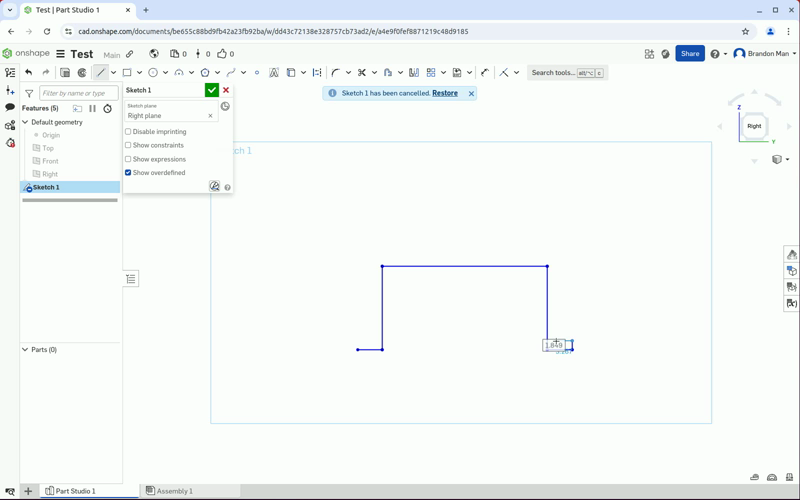
click(556, 340)
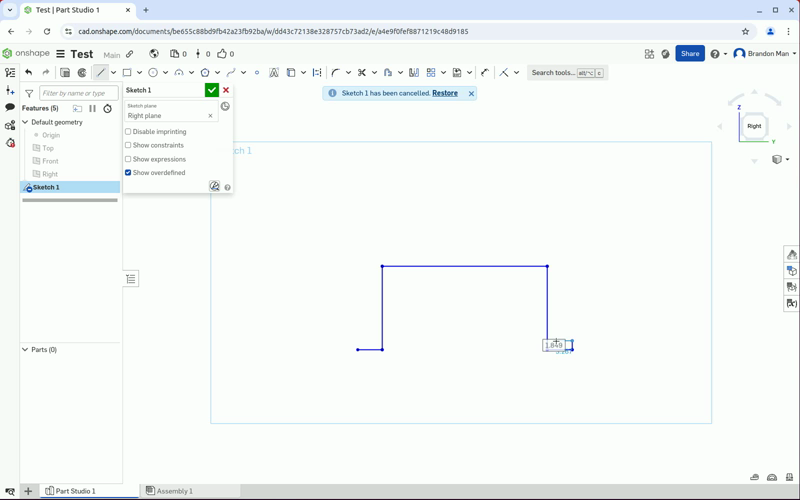
key_up(shift)
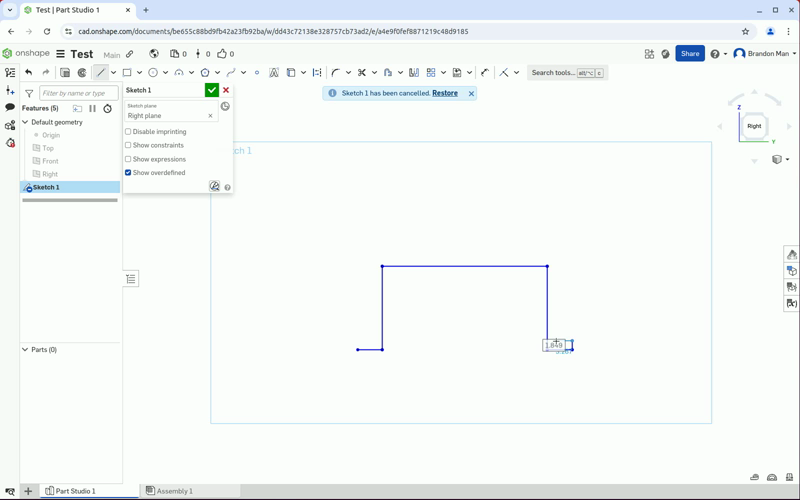
key_down(shift)
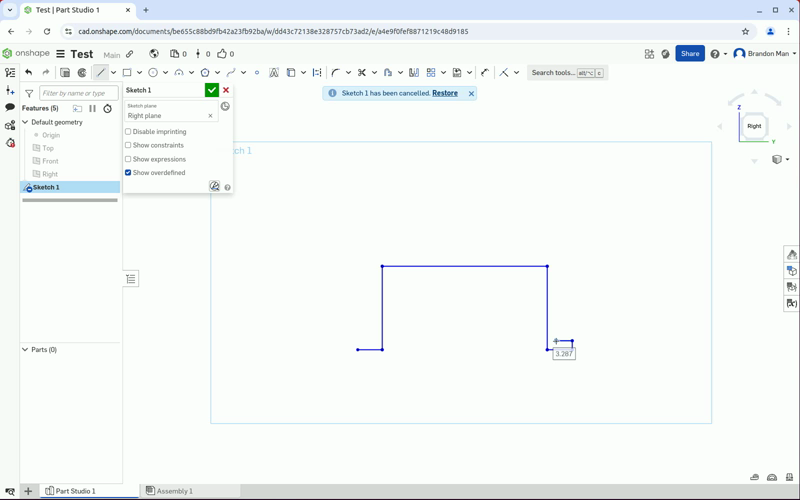
mouse_move(556, 259)
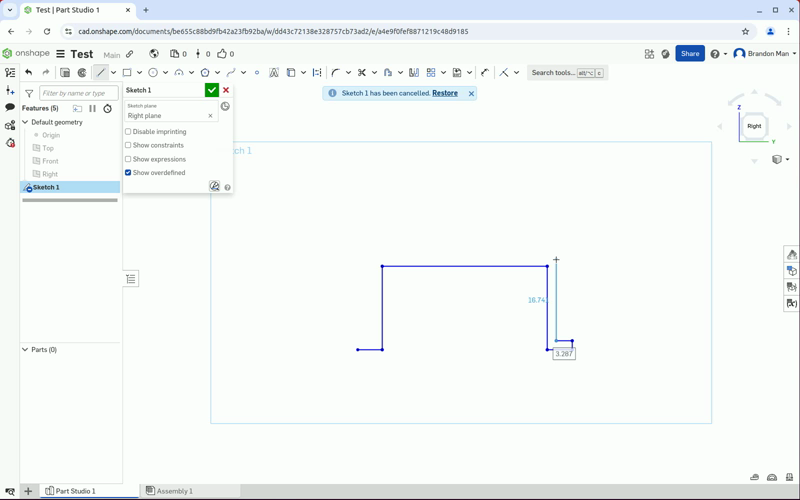
click(556, 259)
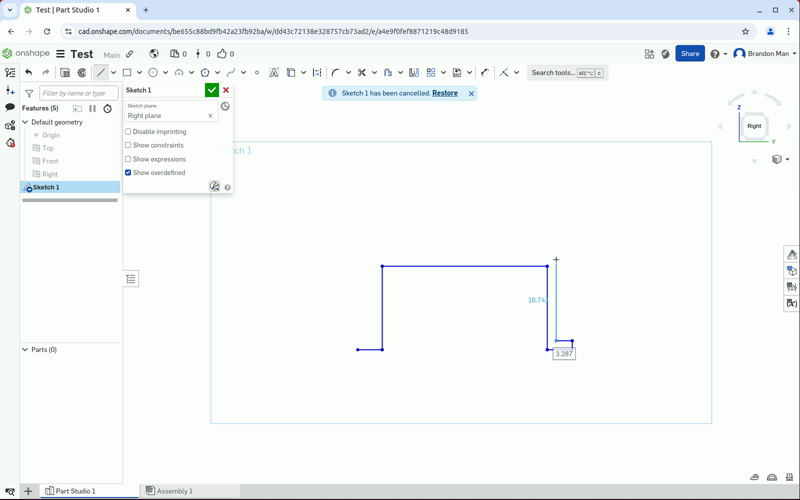
key_up(shift)
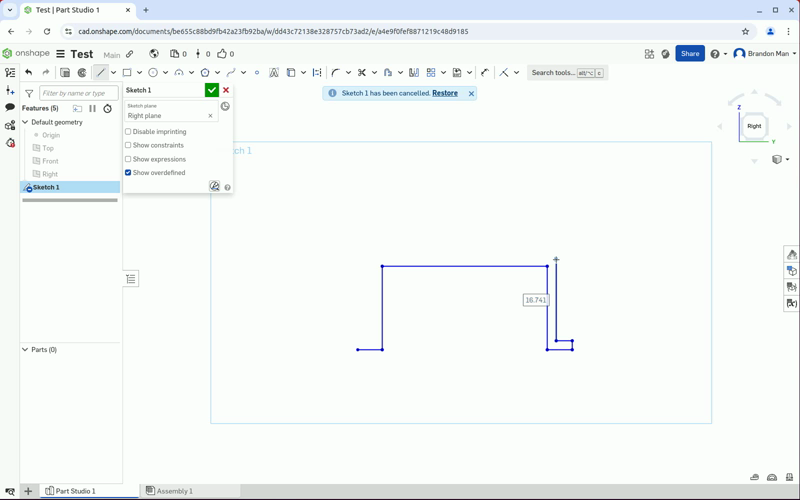
key_down(shift)
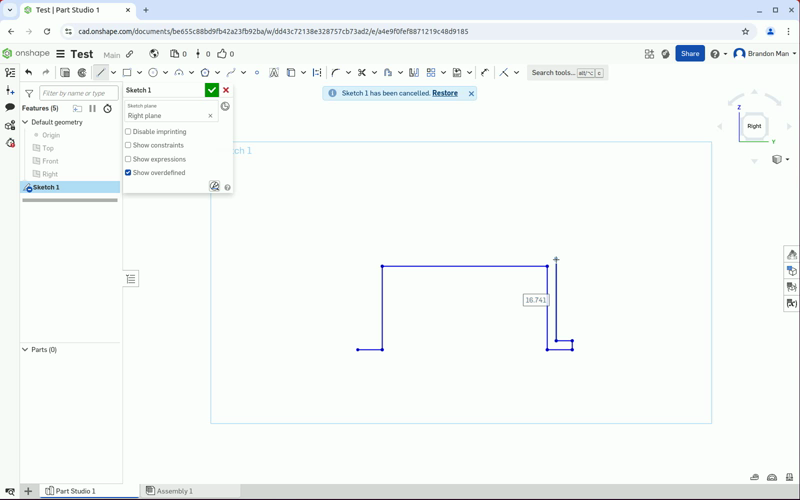
mouse_move(373, 259)
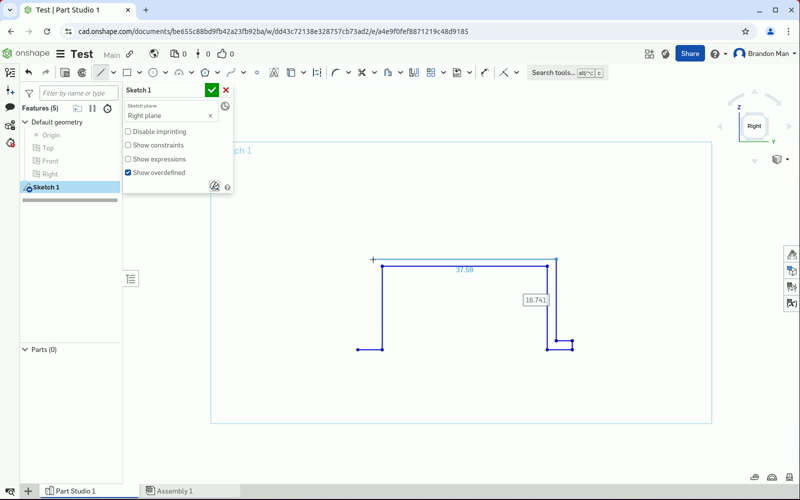
click(373, 259)
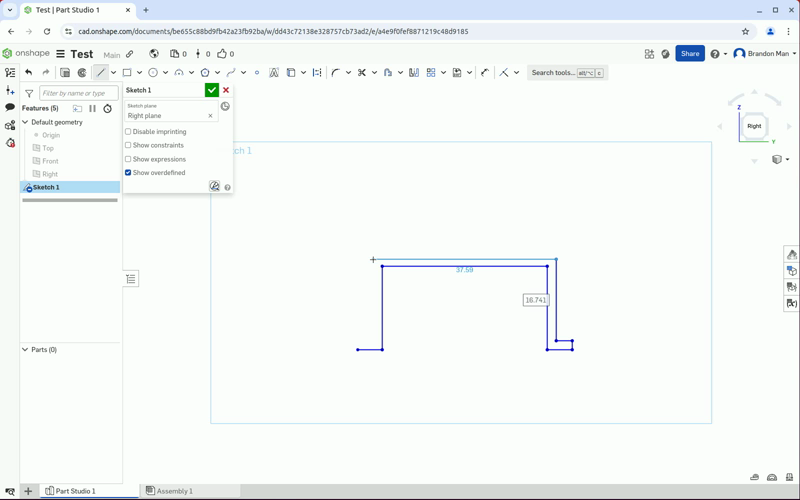
key_up(shift)
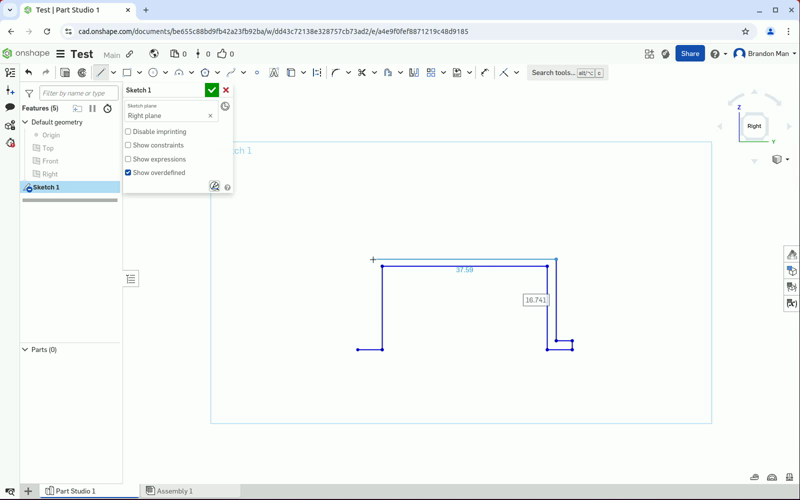
key_down(shift)
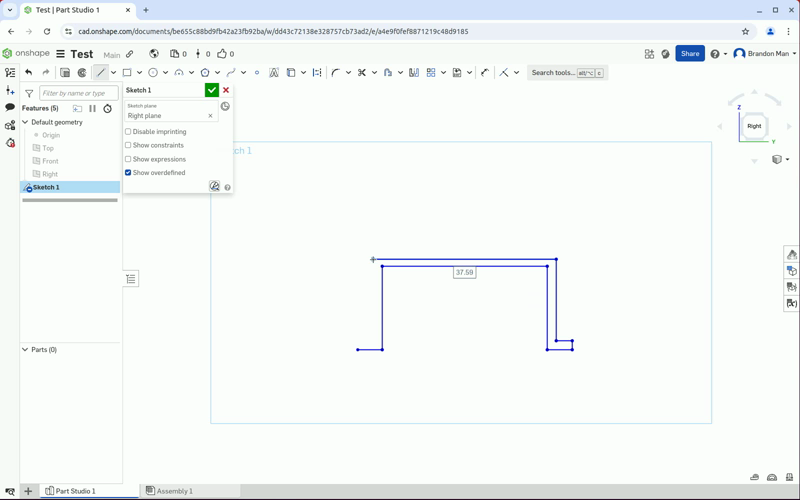
mouse_move(373, 340)
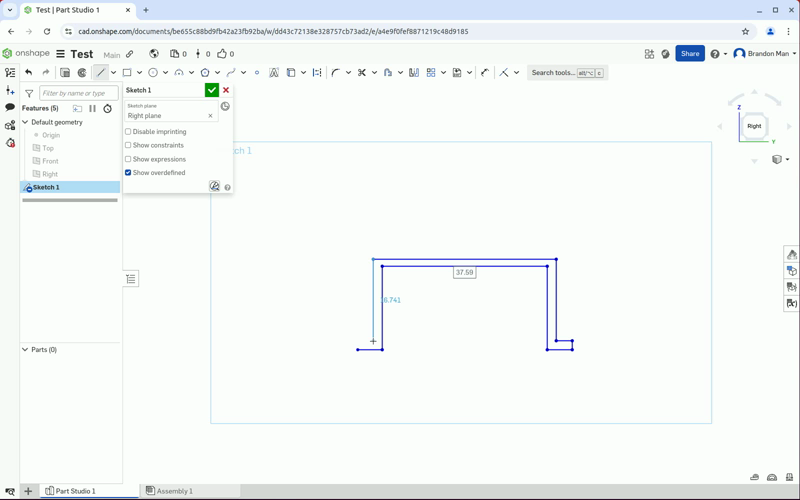
click(373, 340)
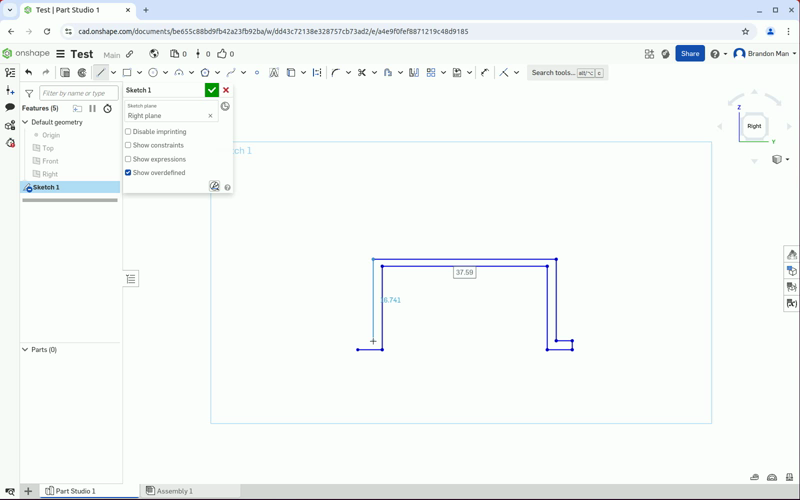
key_up(shift)
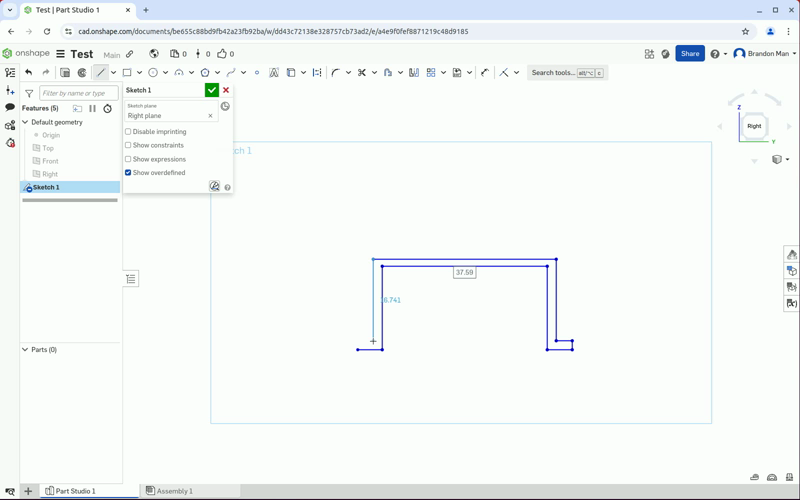
key_down(shift)
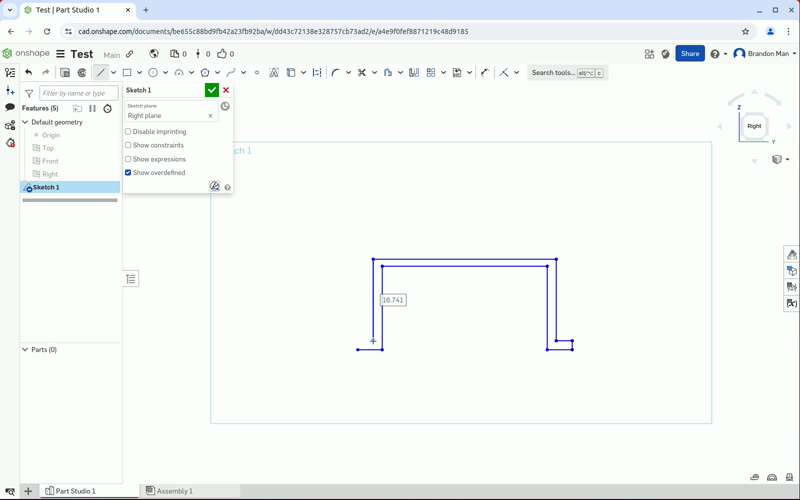
mouse_move(403, 340)
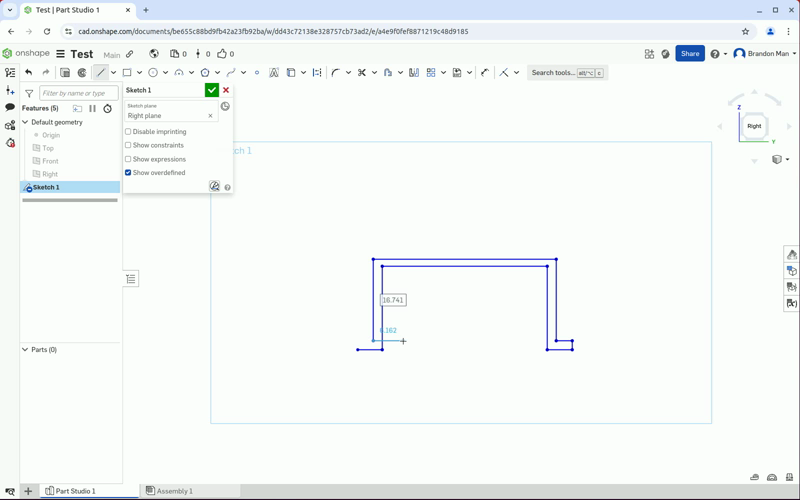
mouse_move(357, 340)
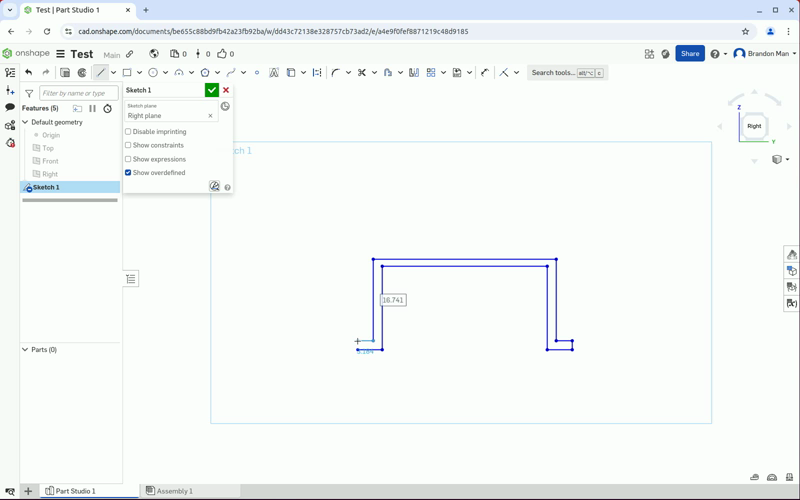
click(357, 340)
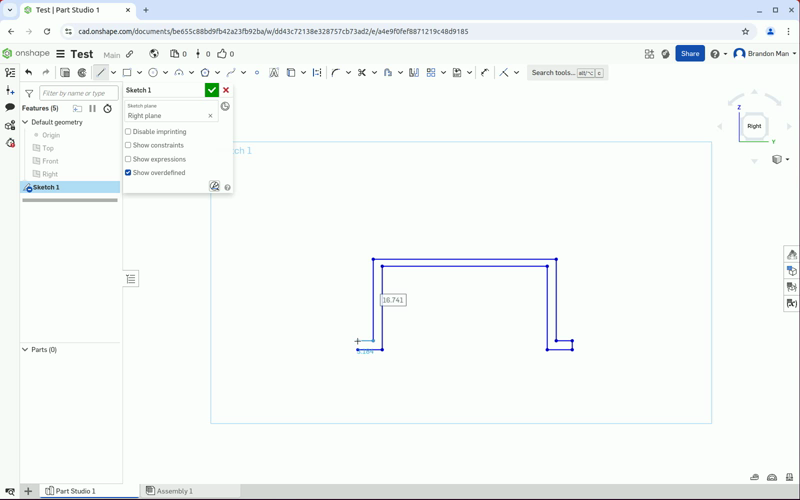
key_up(shift)
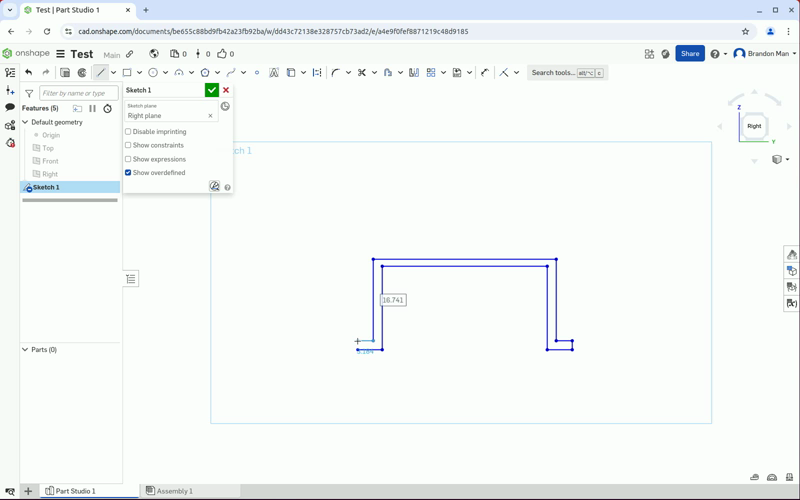
mouse_move(387, 340)
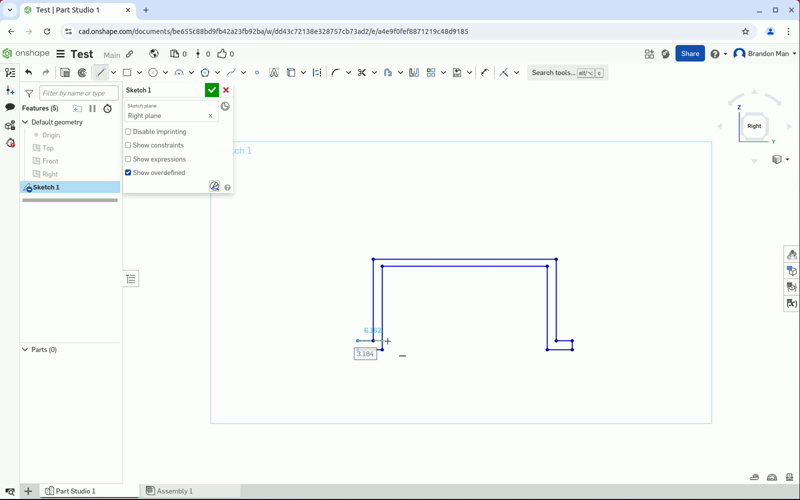
key_down(shift)
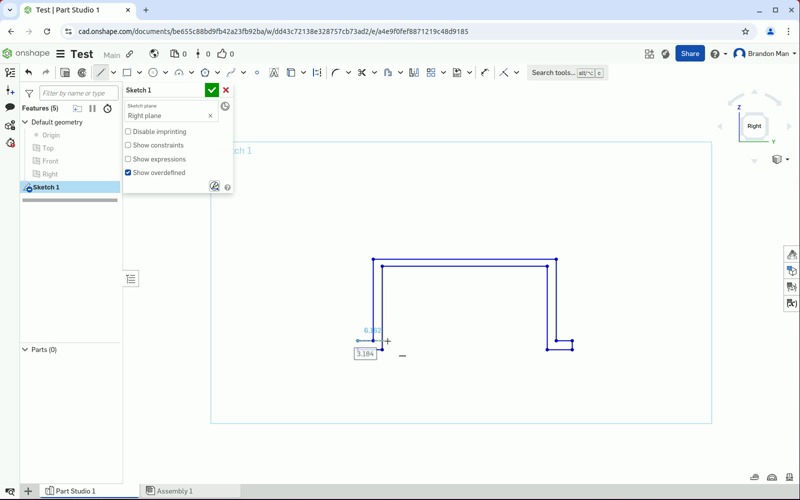
mouse_move(357, 349)
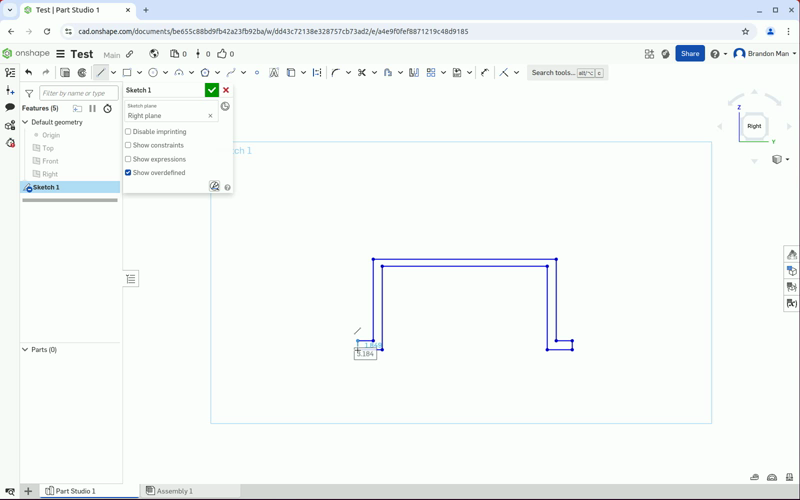
key_up(shift)
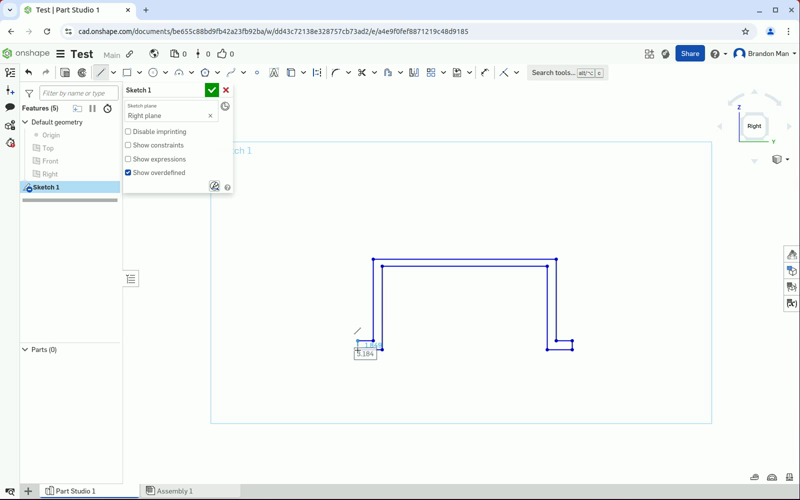
click(357, 349)
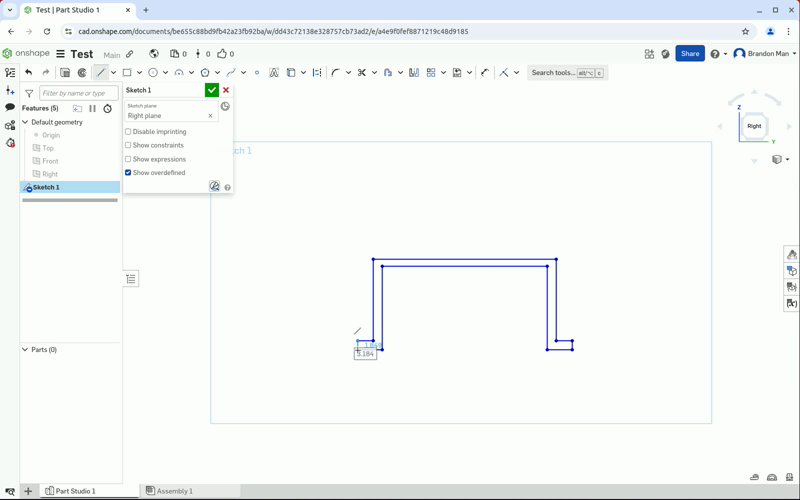
key(esc)
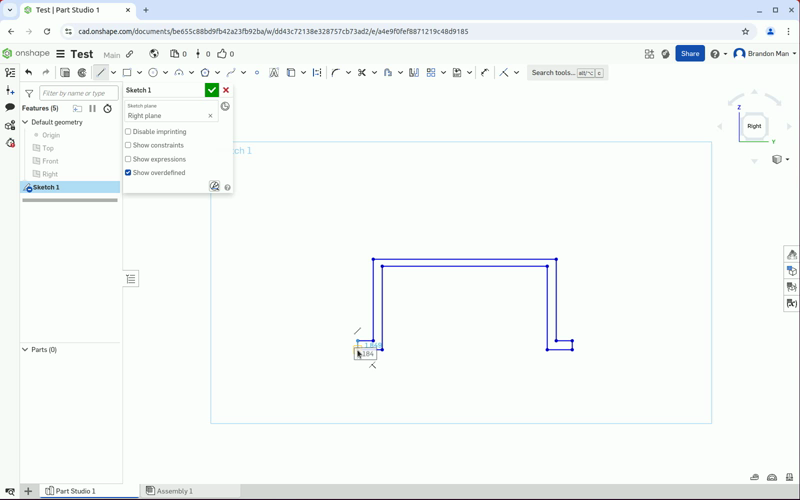
mouse_move(460, 262)
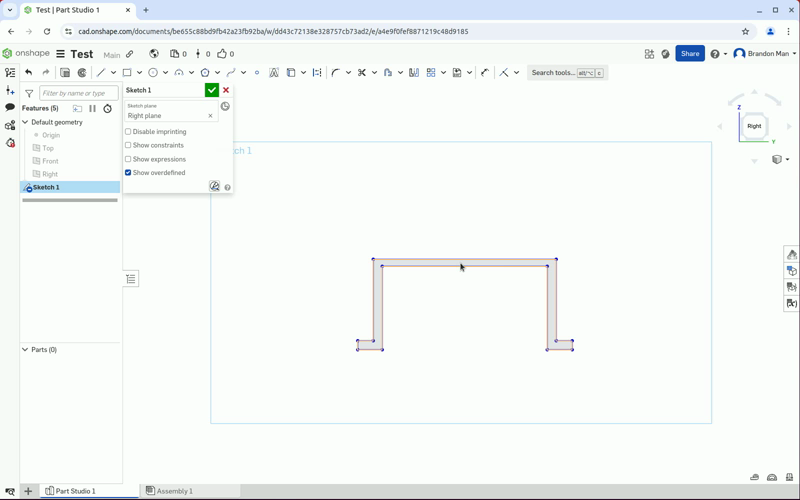
click(460, 262)
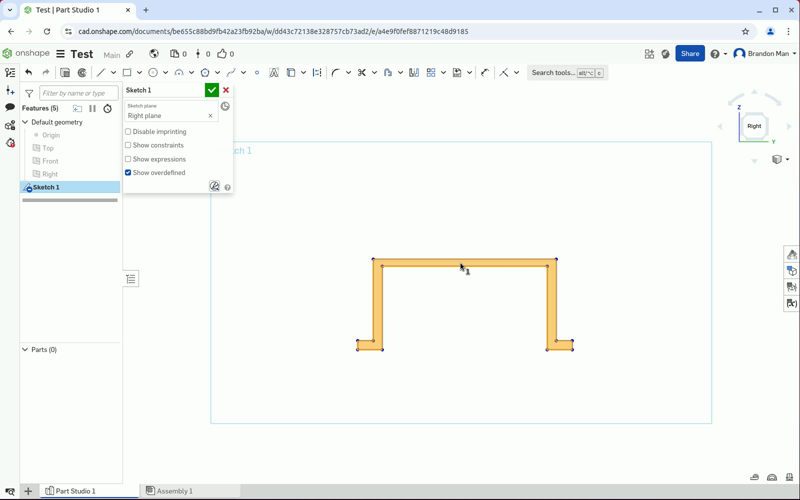
mouse_move(73, 352)
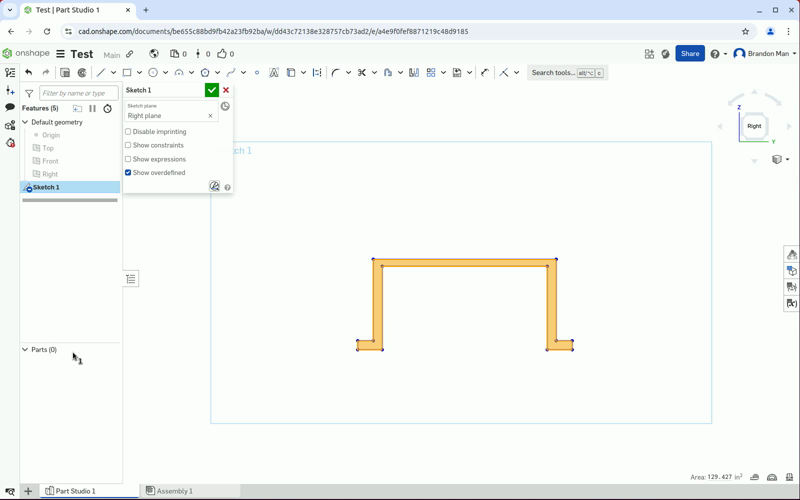
key(shift+y)
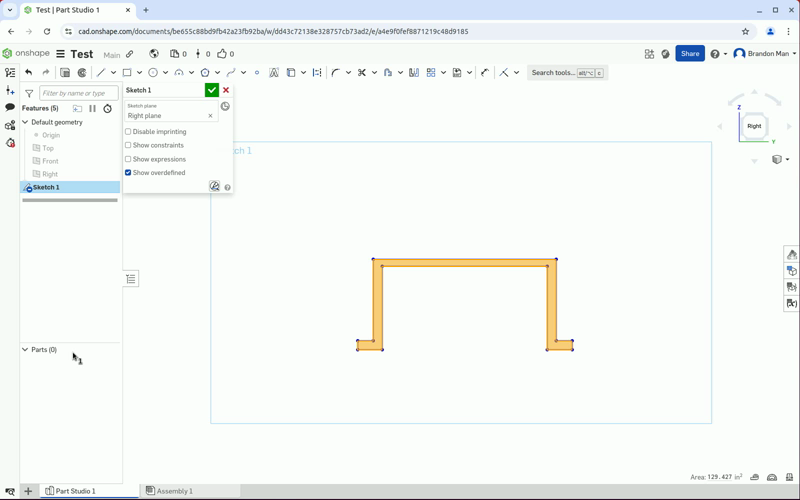
key(shift+e)
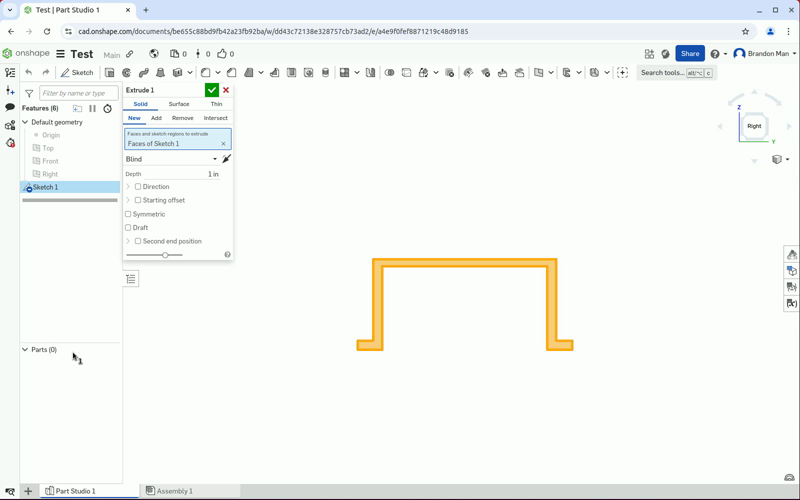
mouse_move(143, 106)
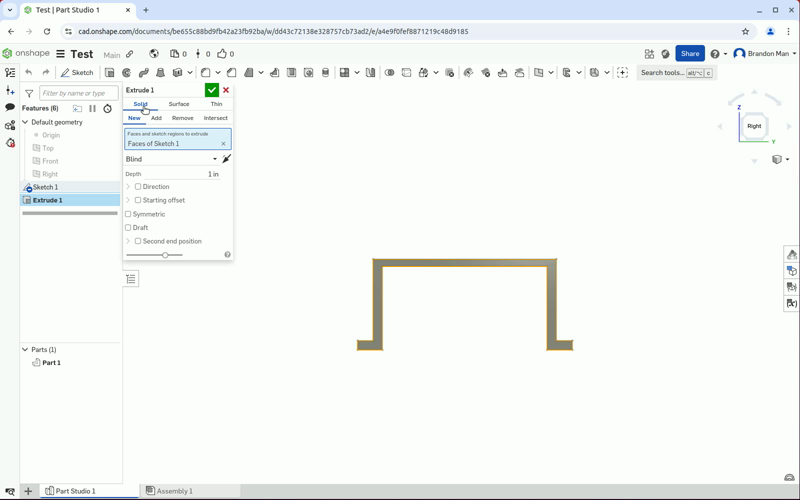
click(143, 106)
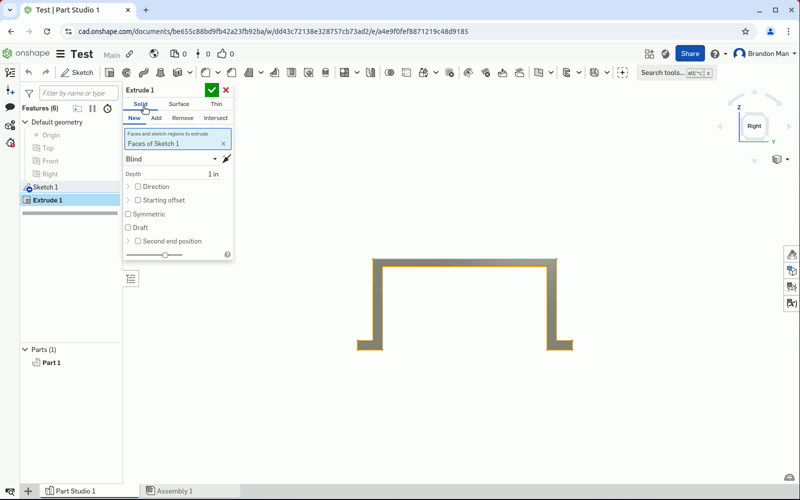
mouse_move(137, 120)
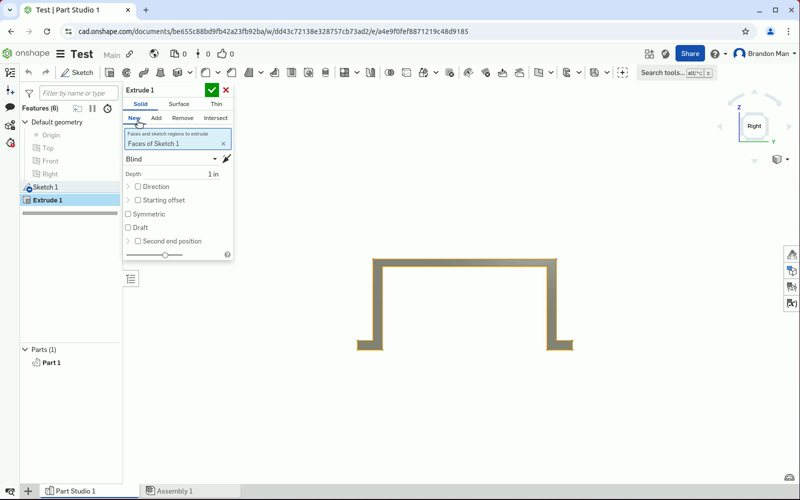
click(137, 120)
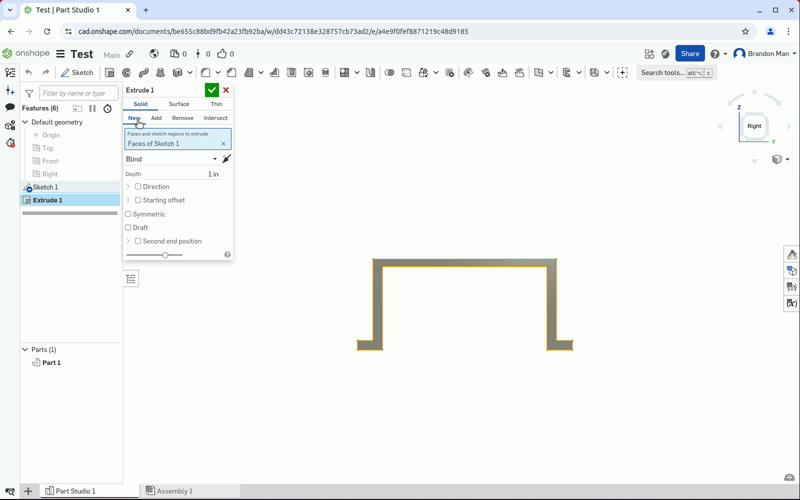
key(tab, 4)
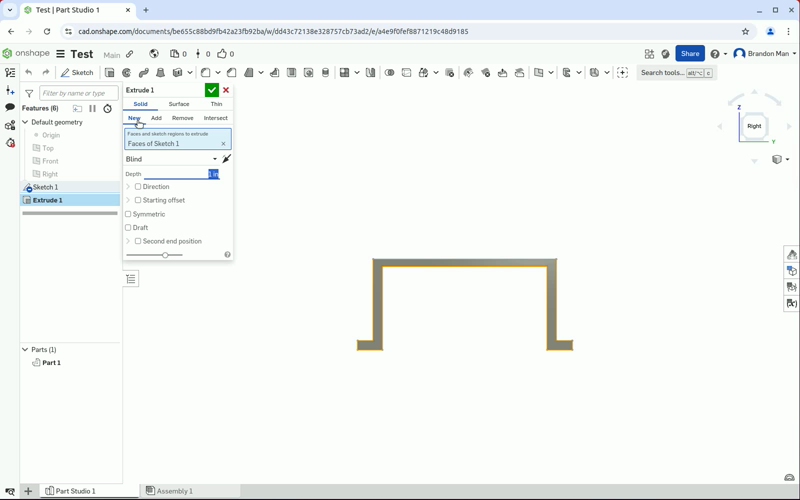
text(4.333)
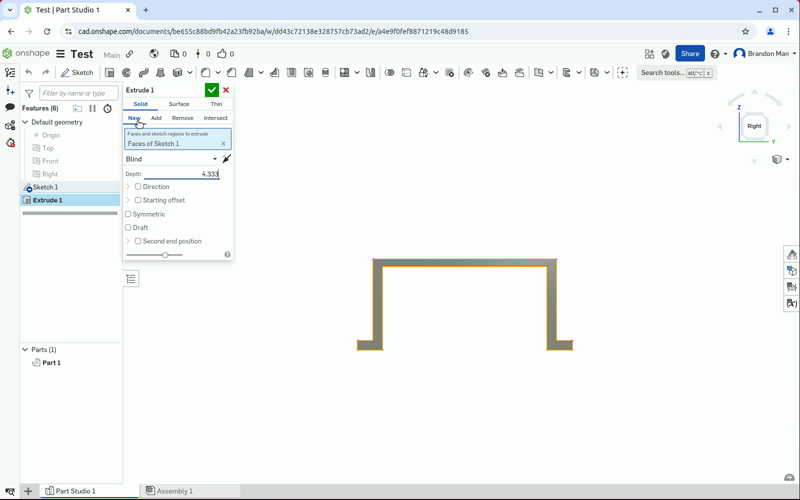
key(enter)
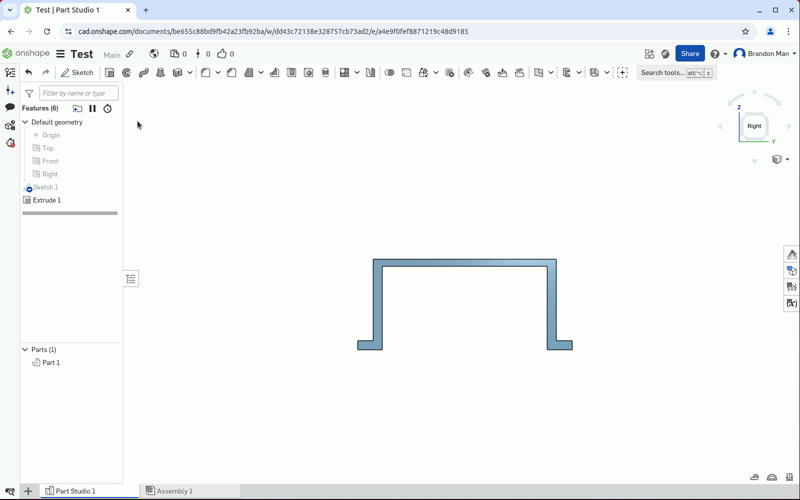
key(shift+h)
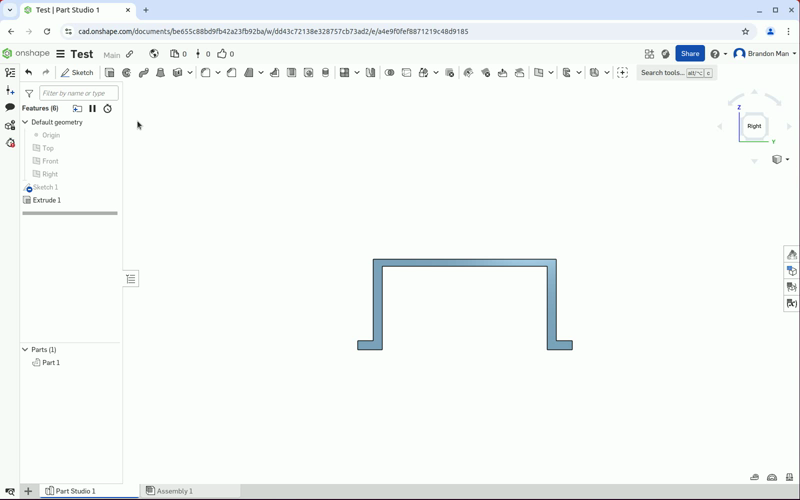
key(shift+h)
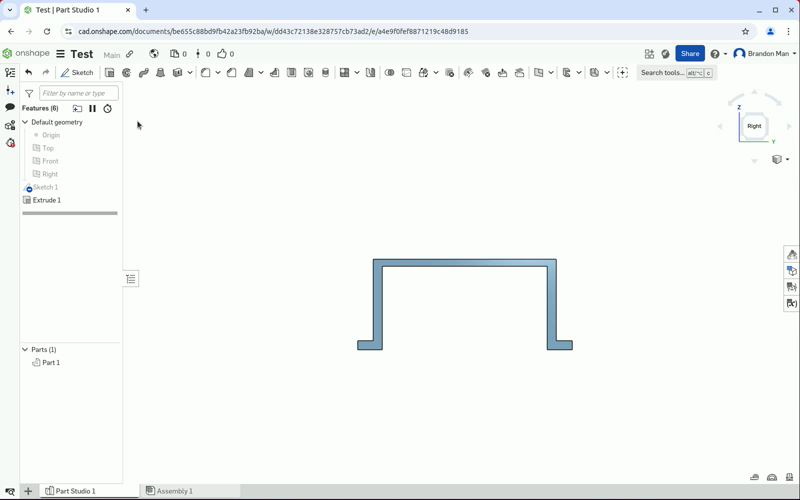
mouse_move(73, 189)
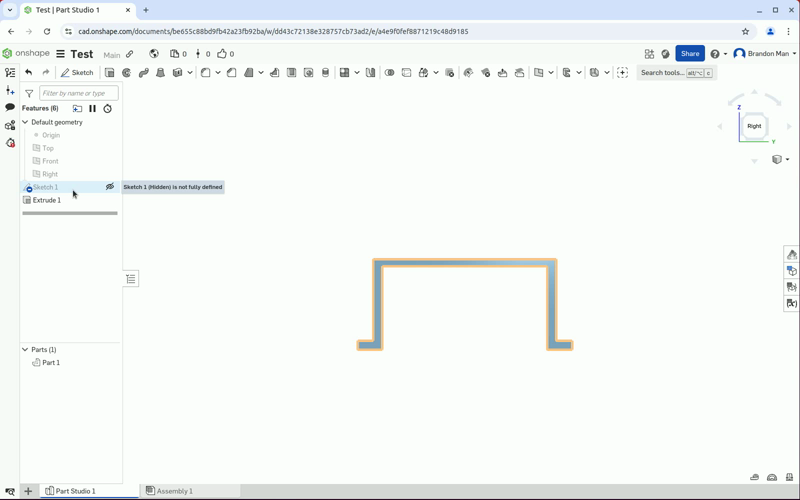
click(73, 189)
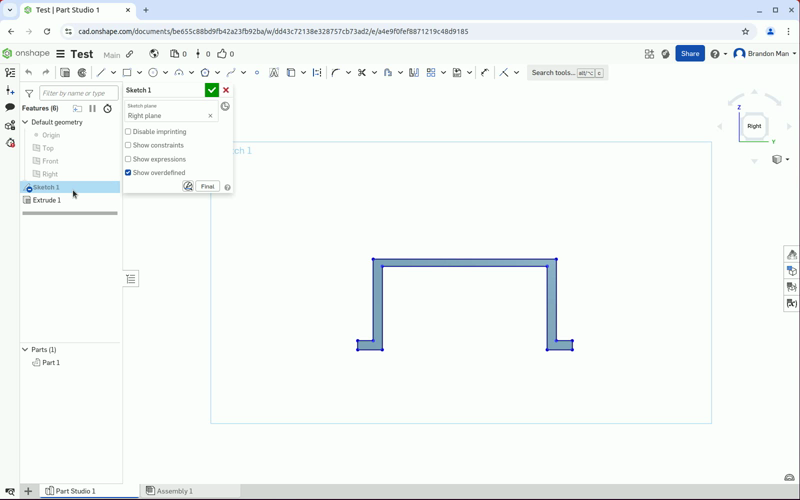
mouse_move(229, 92)
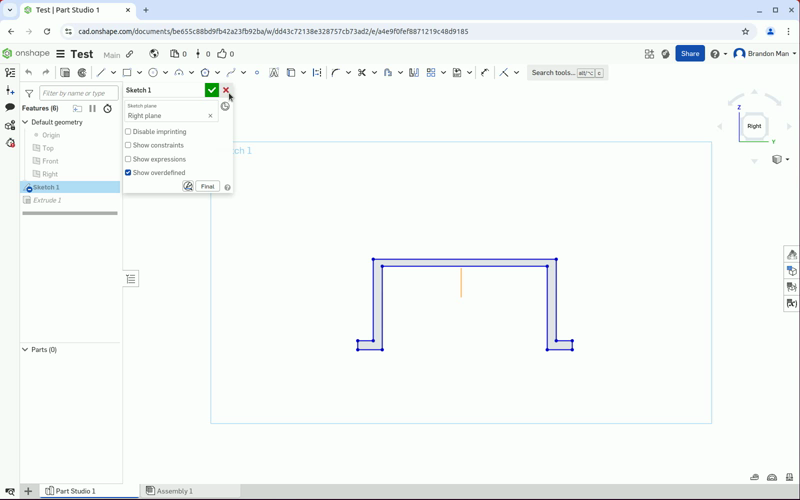
click(229, 92)
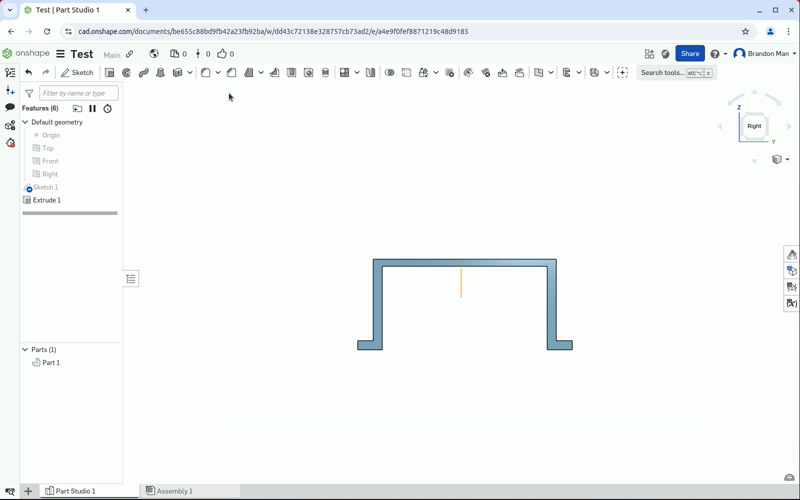
mouse_move(73, 352)
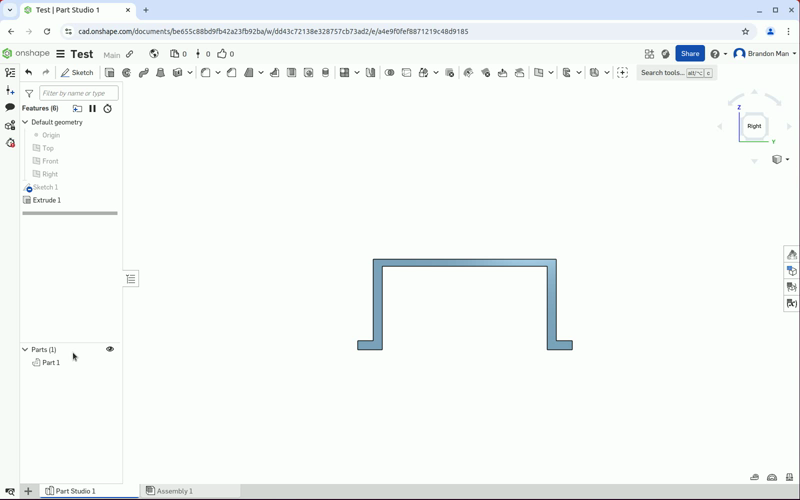
key(y)
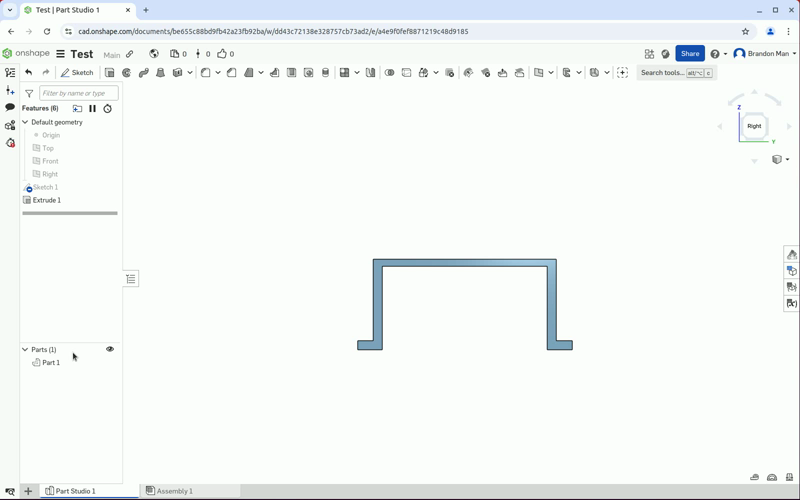
key(shift+p)
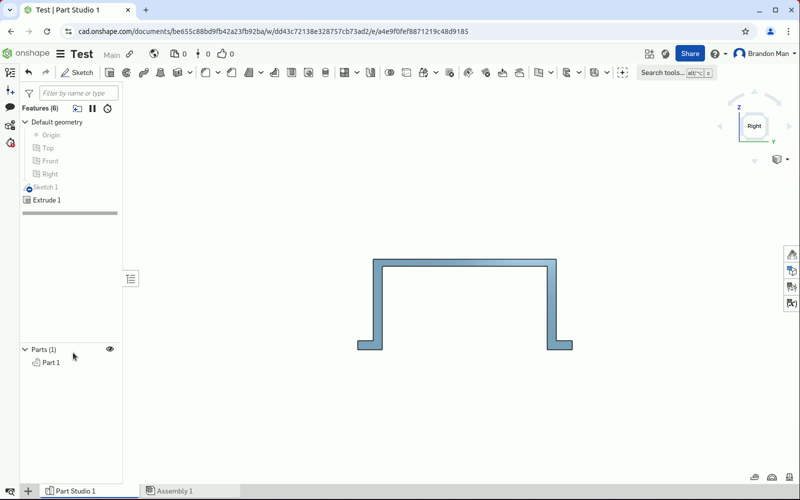
key(space)
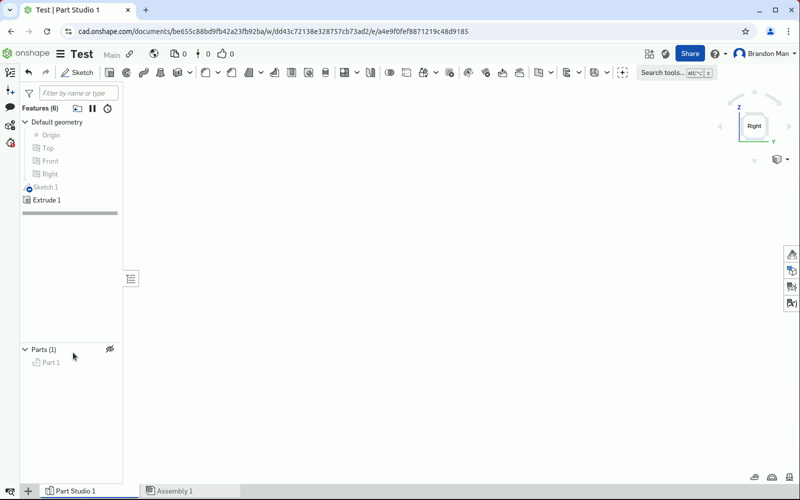
key_down(shift)
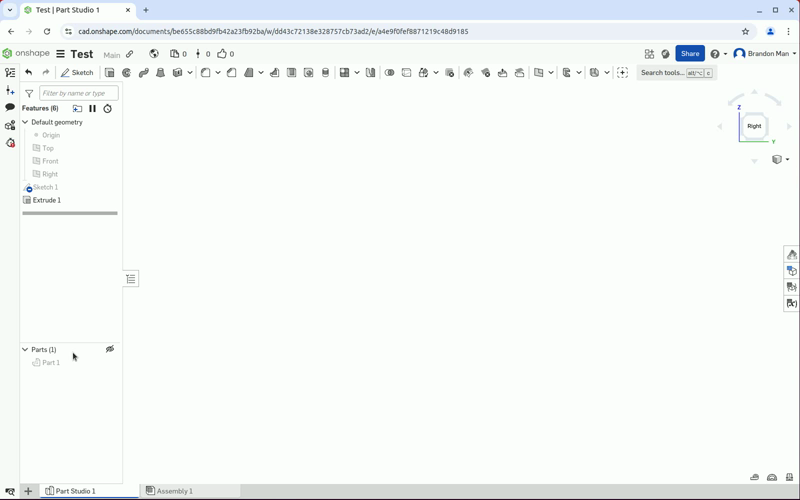
key(right)
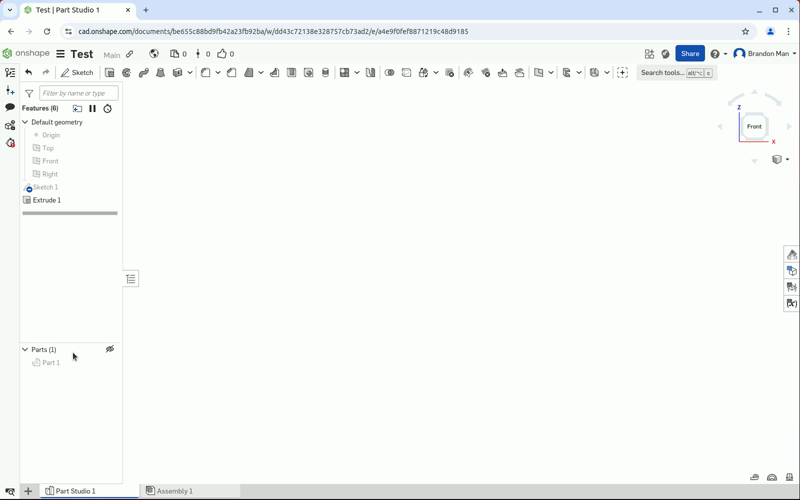
key_up(shift)
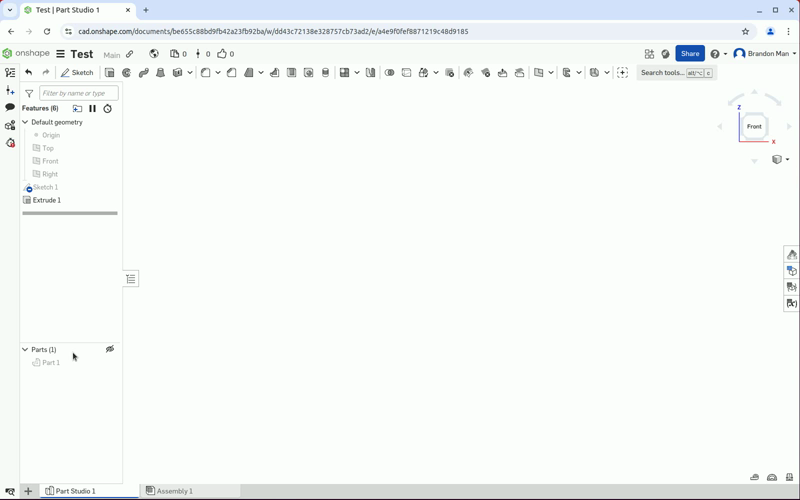
key(space)
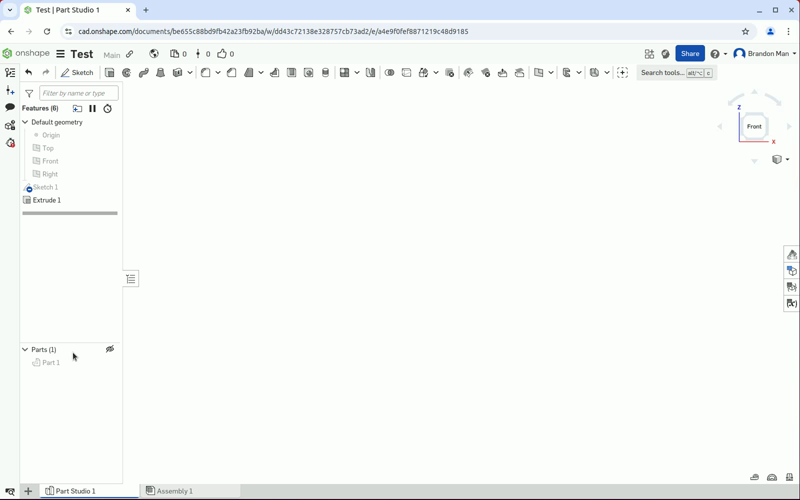
key_down(shift)
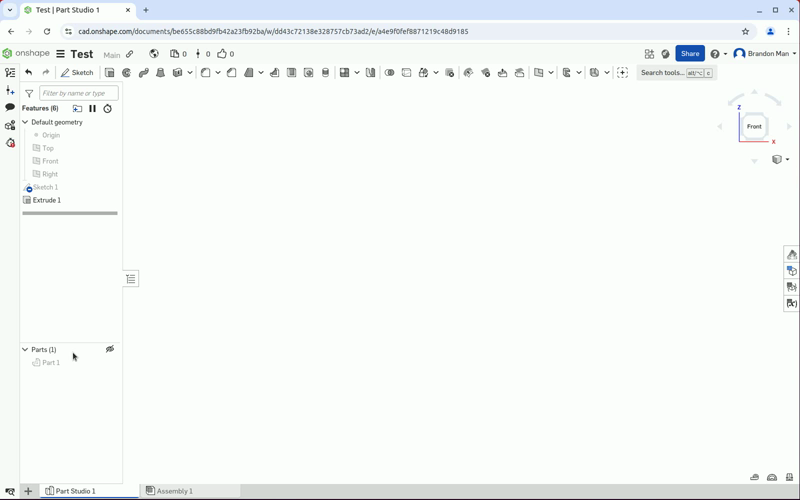
key(down)
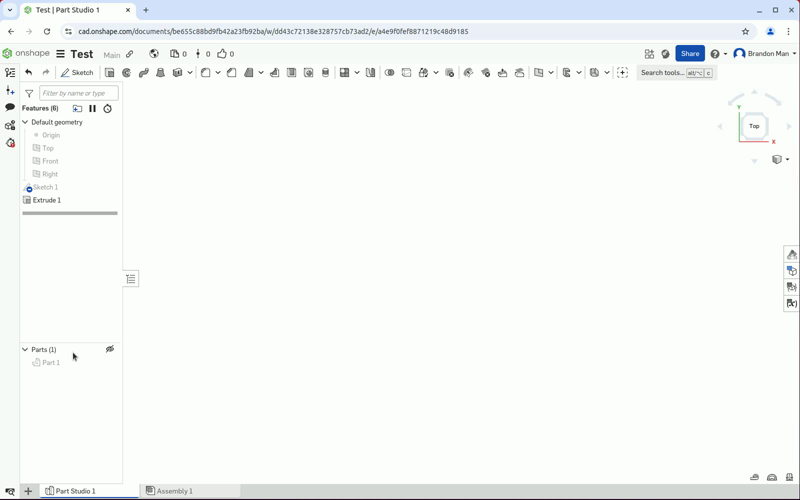
key_up(shift)
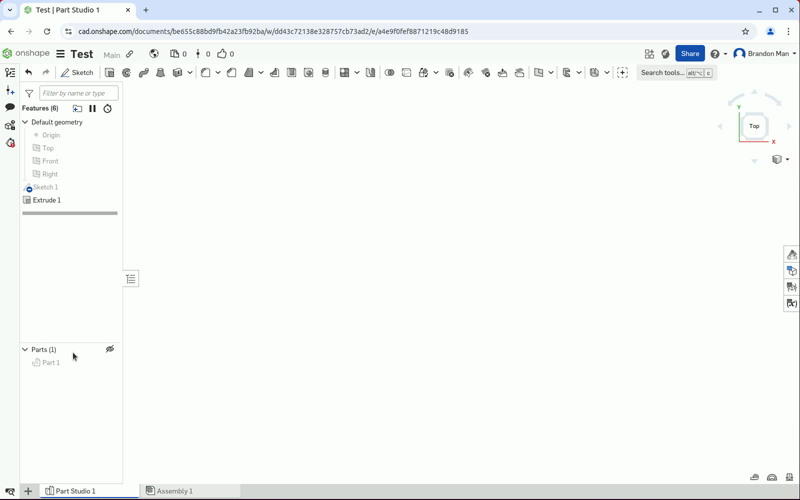
mouse_move(73, 352)
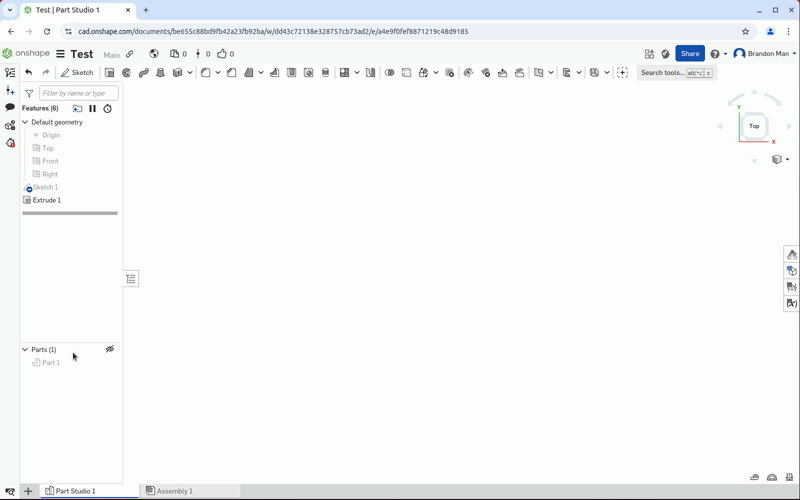
key(shift+y)
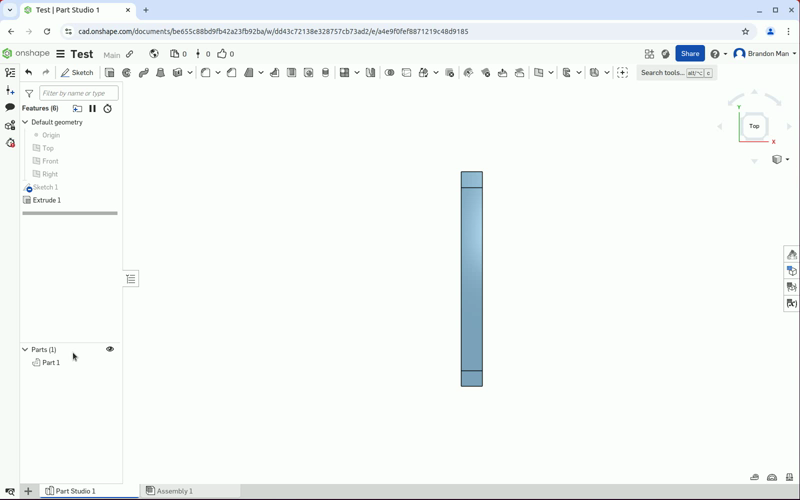
mouse_move(541, 75)
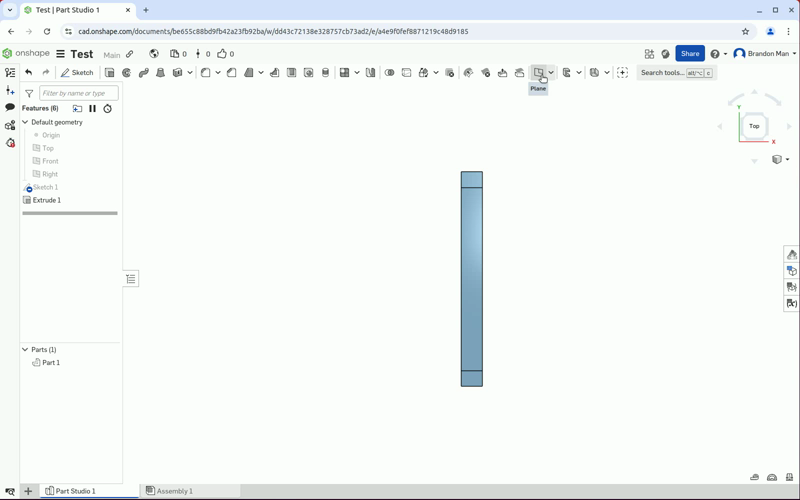
click(541, 75)
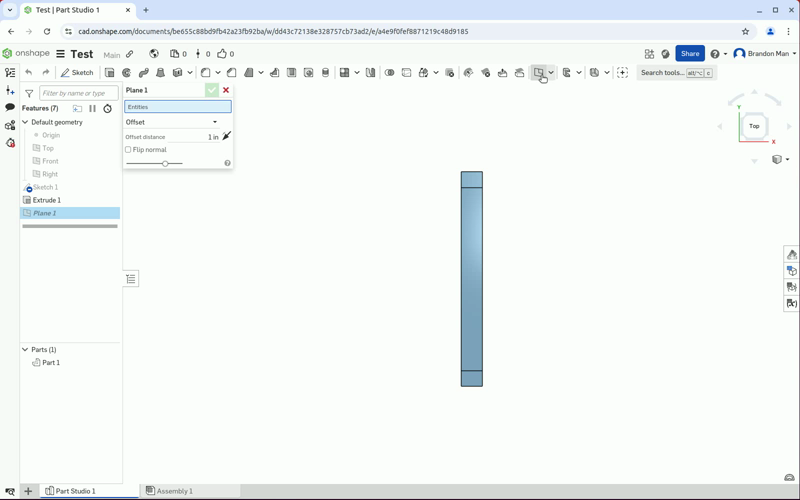
mouse_move(73, 150)
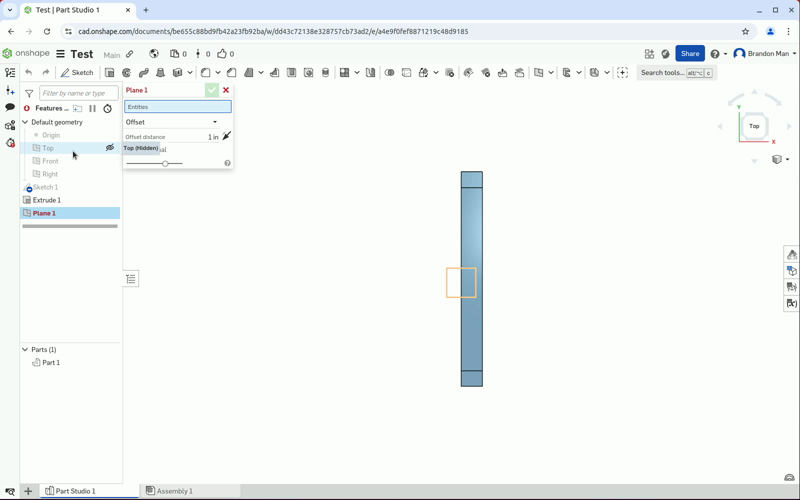
click(73, 150)
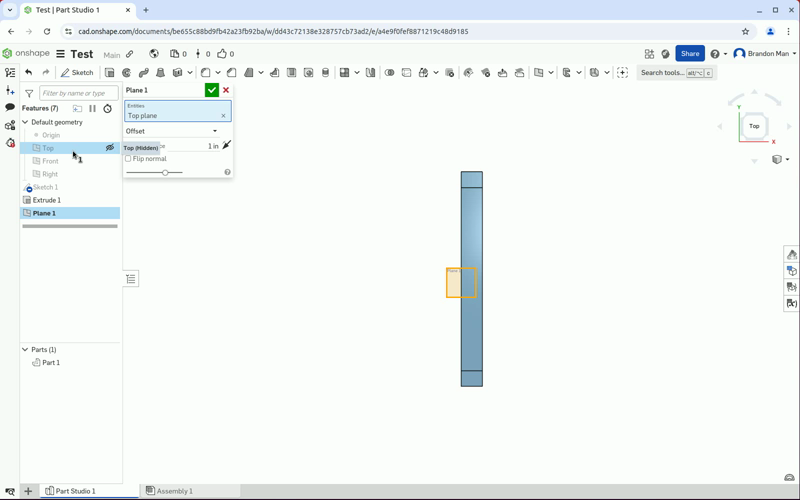
key(tab, 2)
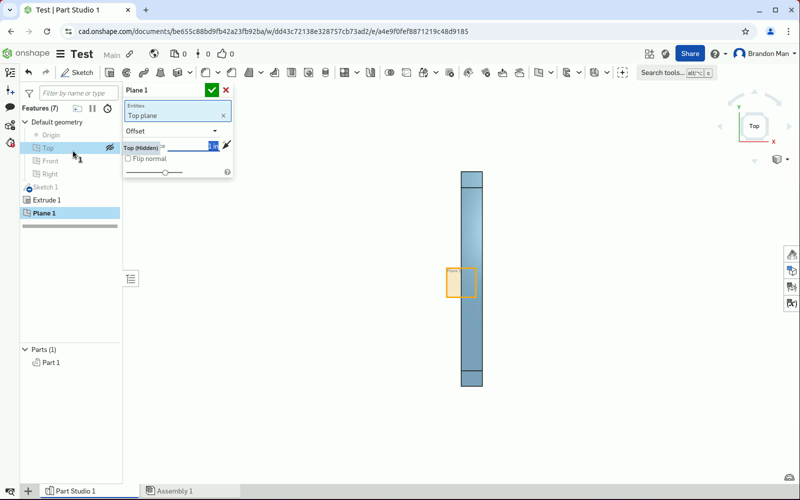
text(11.801)
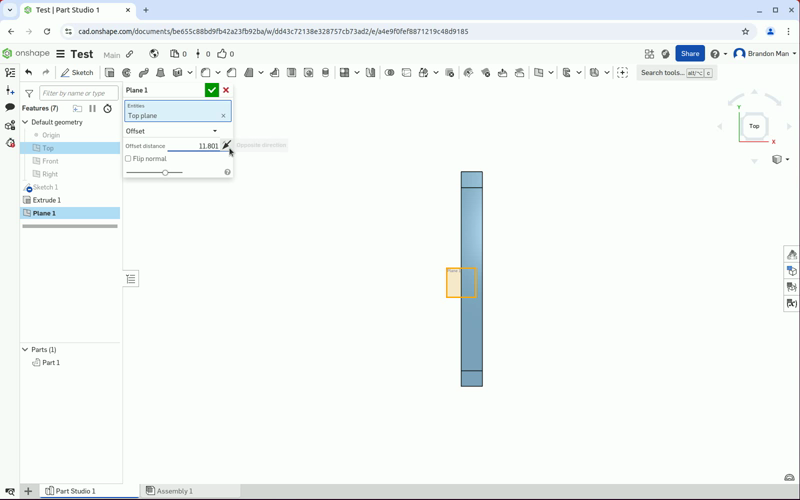
mouse_move(229, 147)
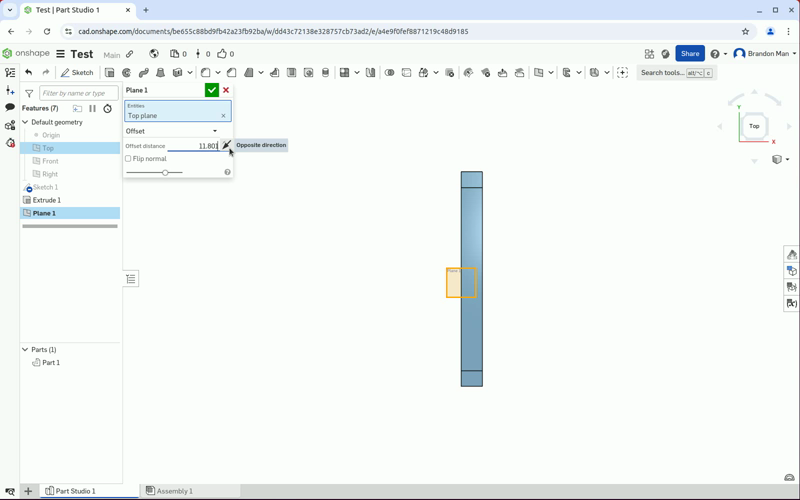
click(229, 147)
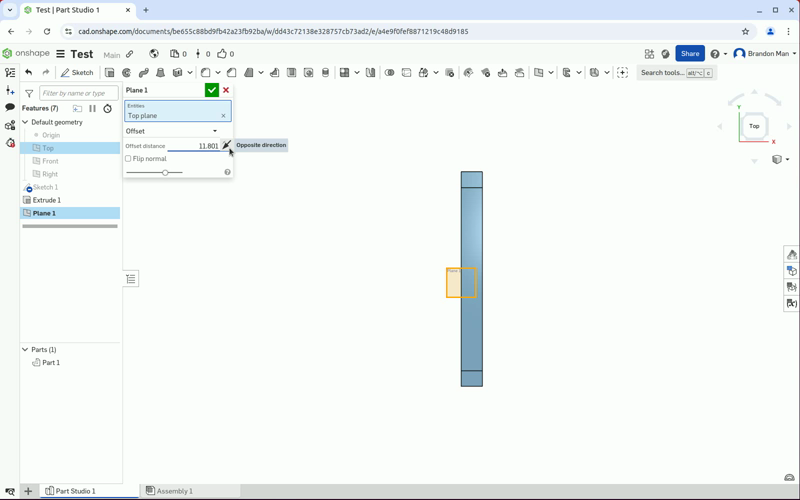
key(enter, 2)
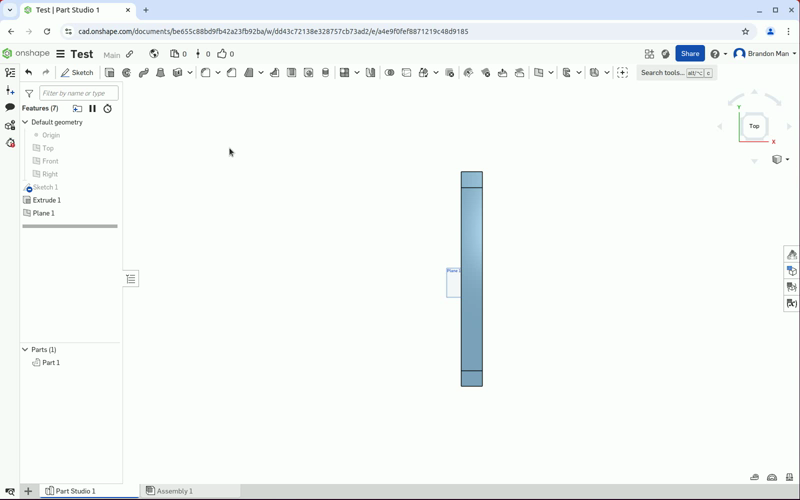
key(shift+s)
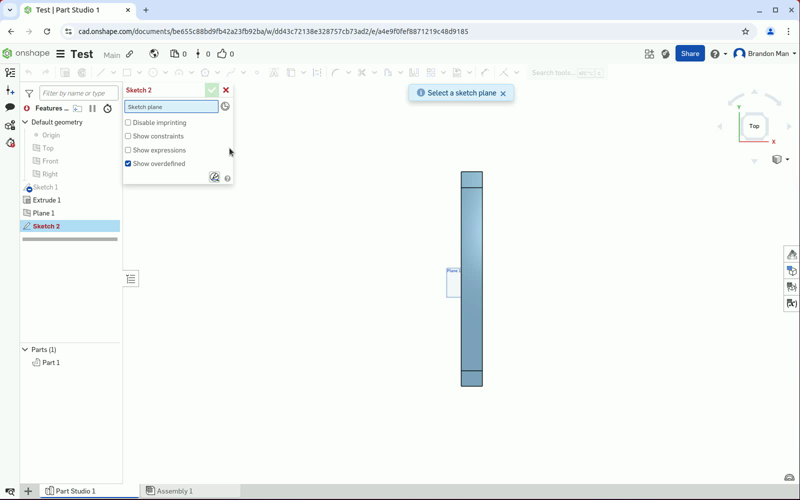
mouse_move(73, 215)
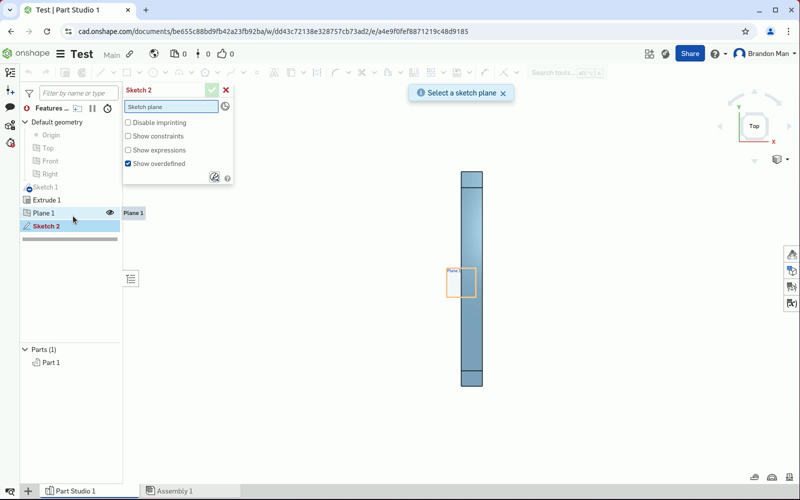
click(73, 215)
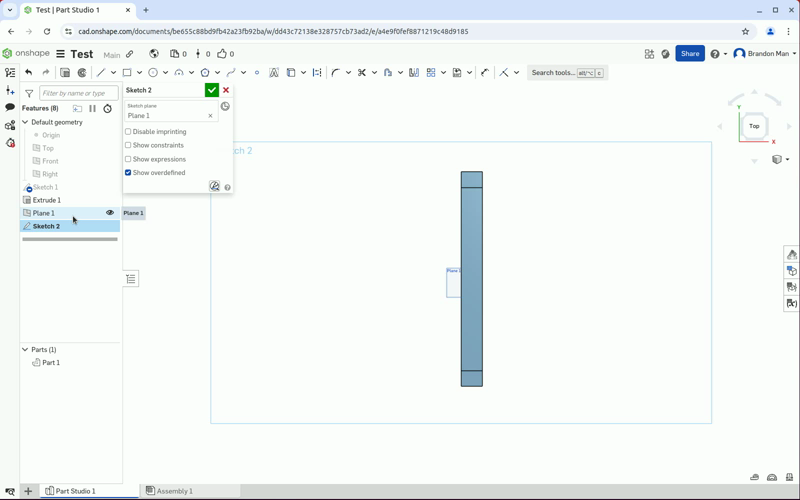
mouse_move(73, 352)
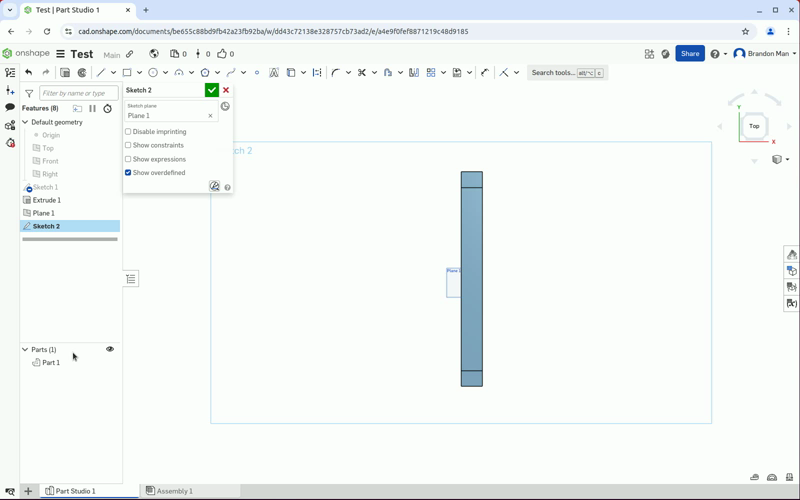
key(y)
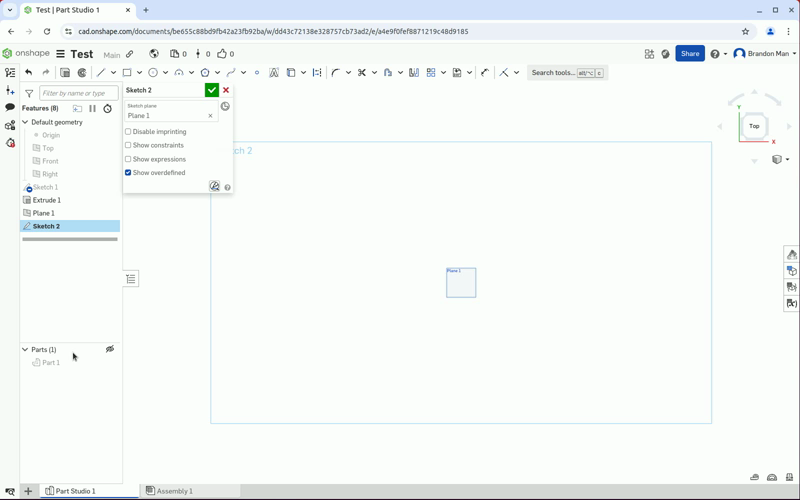
key(c)
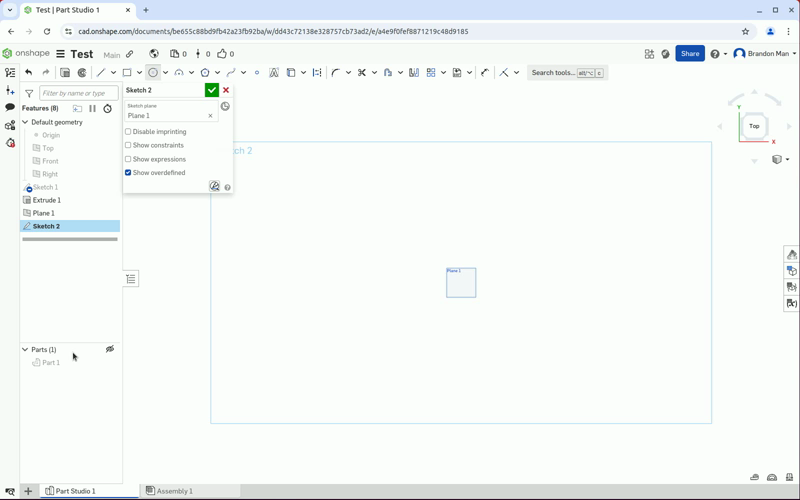
key_down(shift)
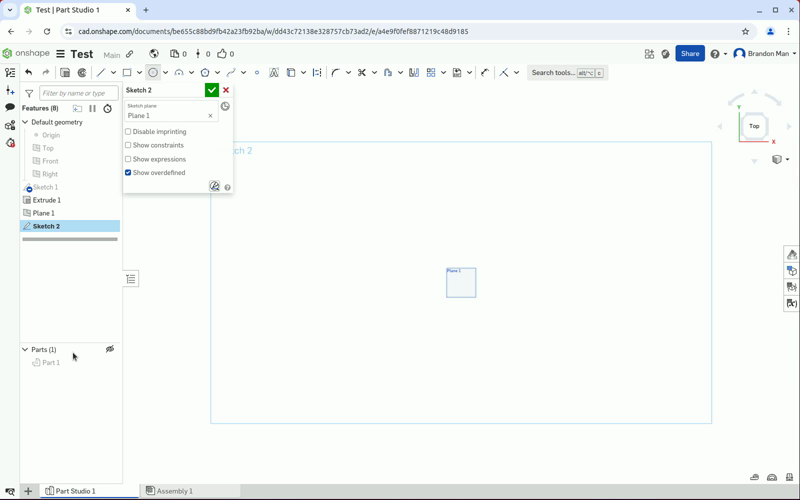
mouse_move(471, 178)
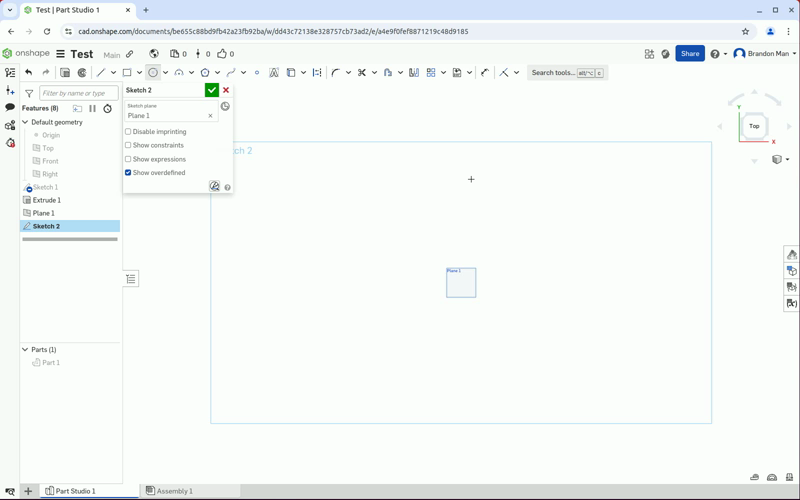
click(471, 178)
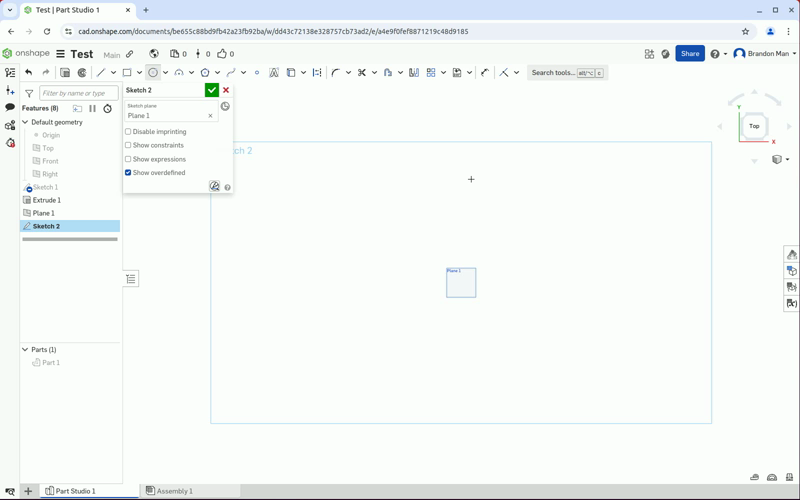
key_up(shift)
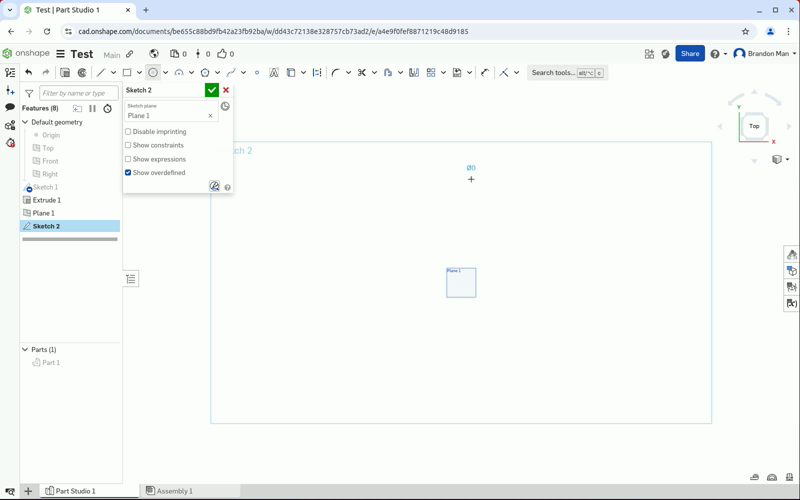
mouse_move(476, 178)
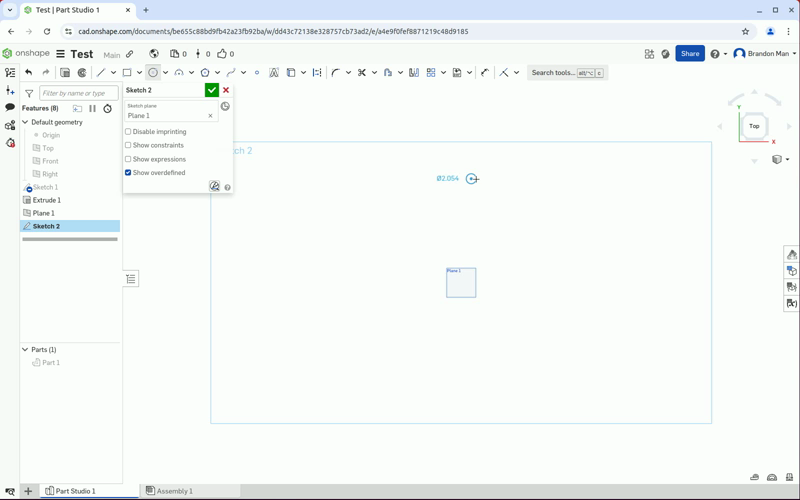
click(476, 178)
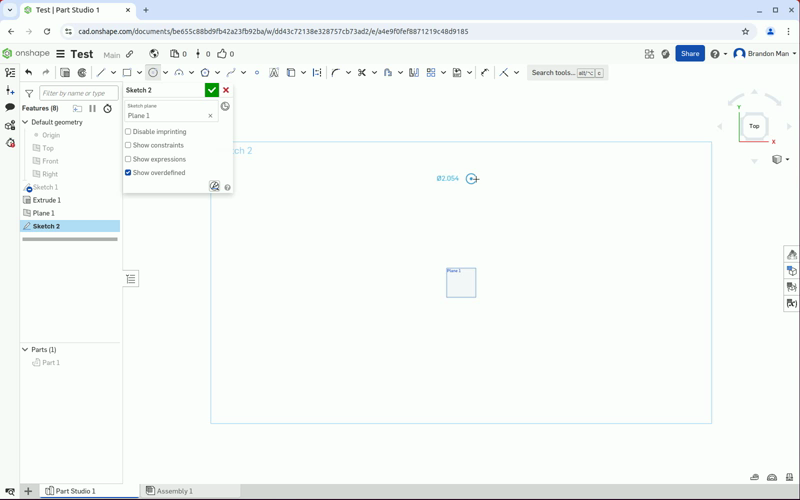
key(esc)
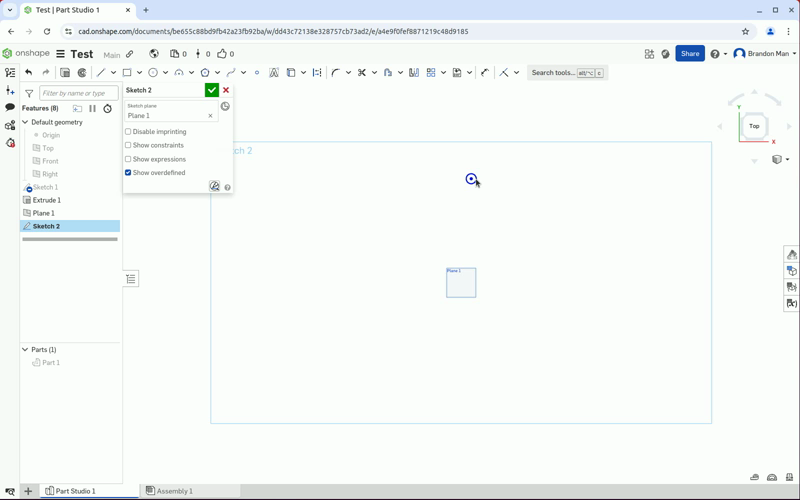
mouse_move(467, 176)
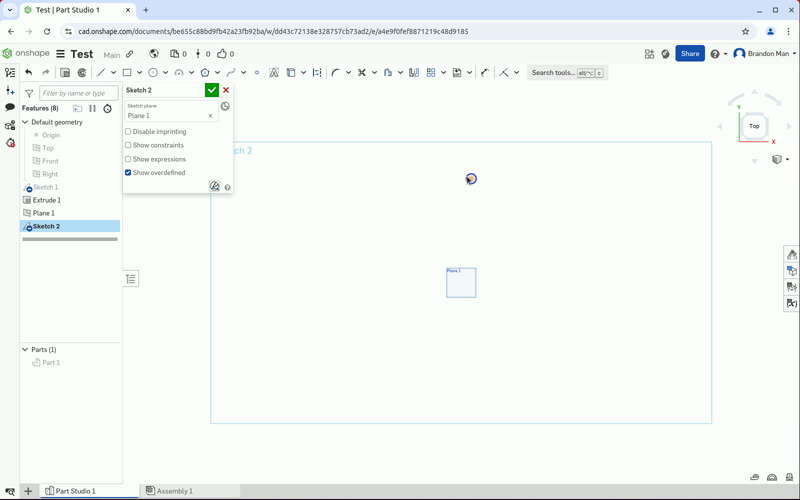
scroll(6)
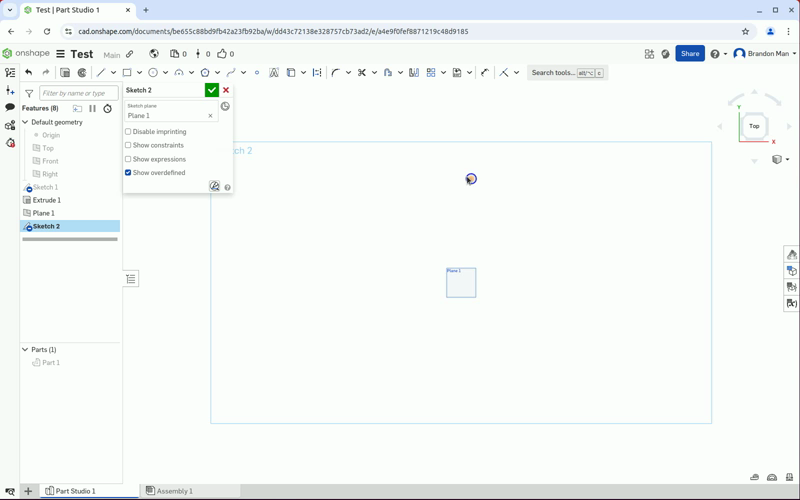
scroll(6)
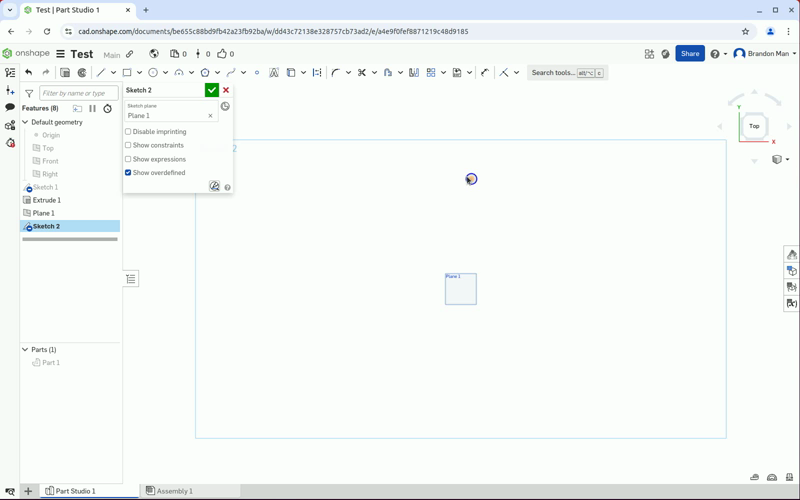
scroll(6)
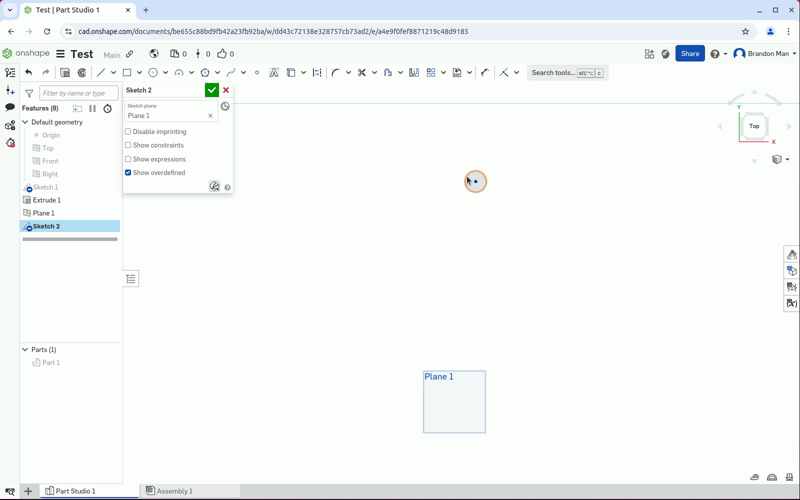
scroll(6)
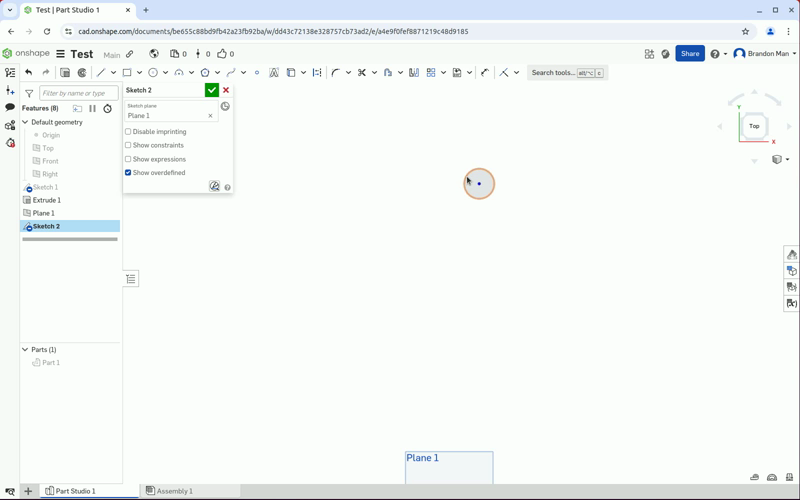
scroll(6)
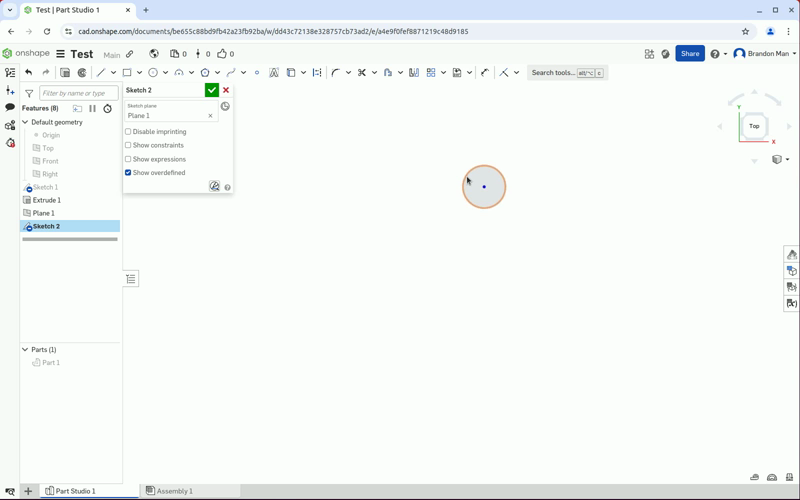
scroll(6)
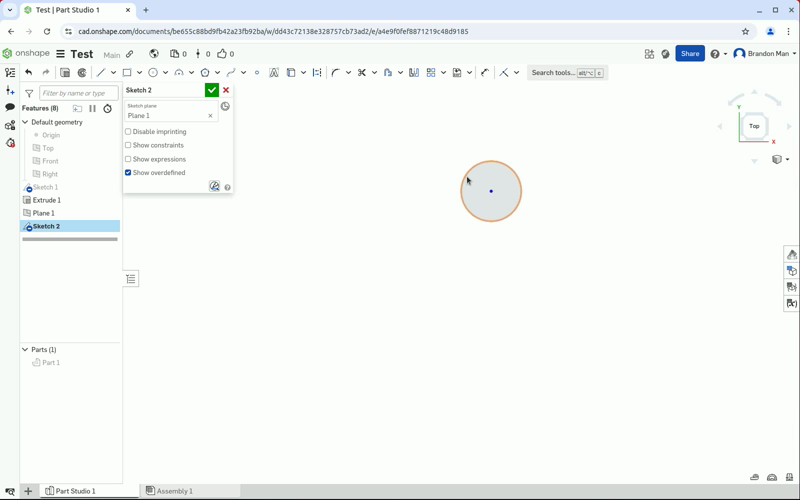
scroll(6)
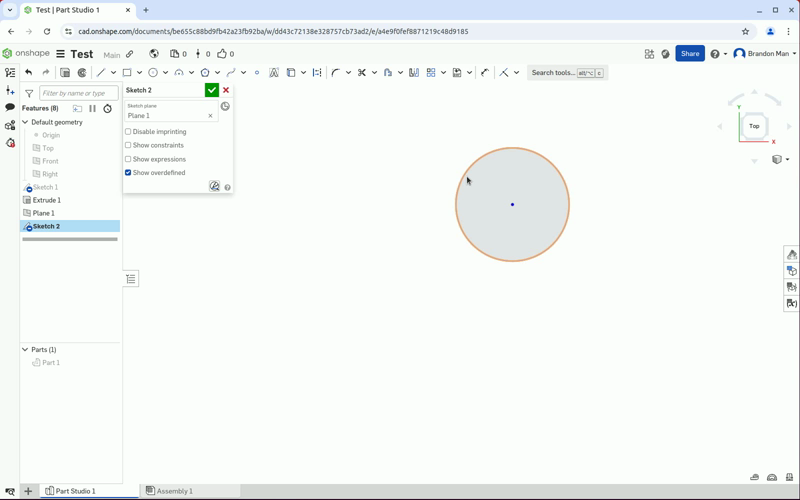
click(467, 176)
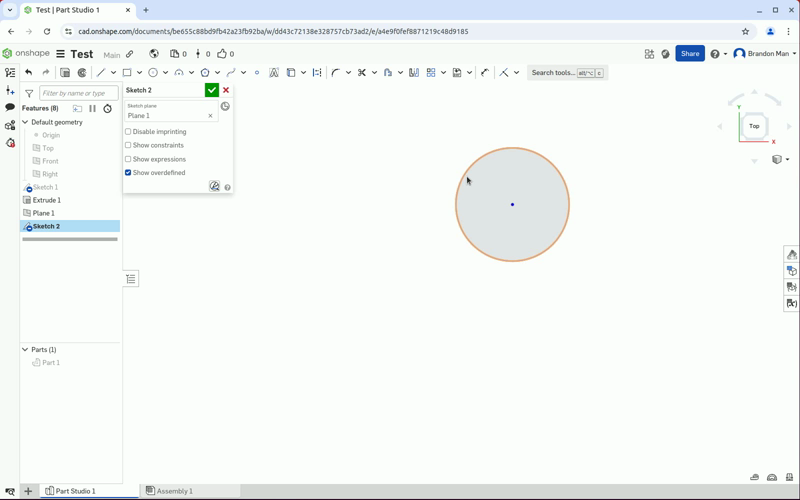
scroll(-6)
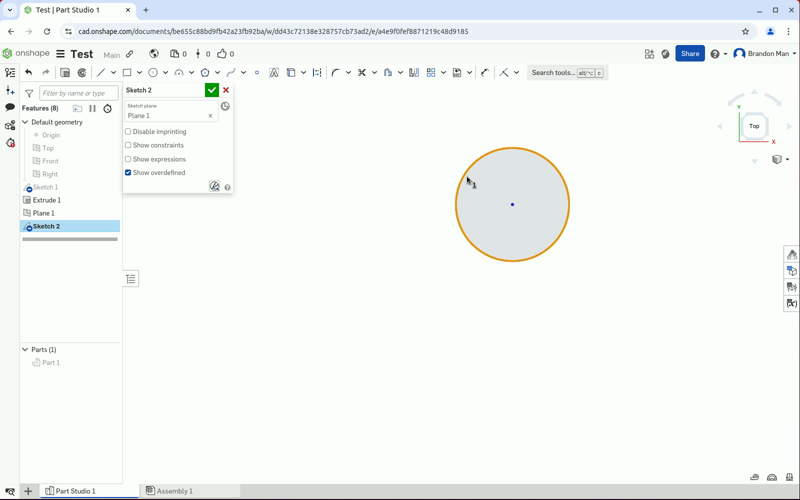
scroll(-6)
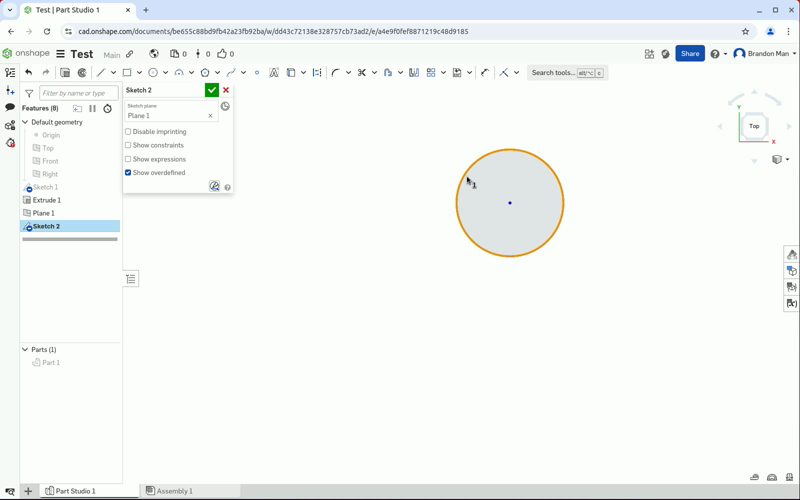
scroll(-6)
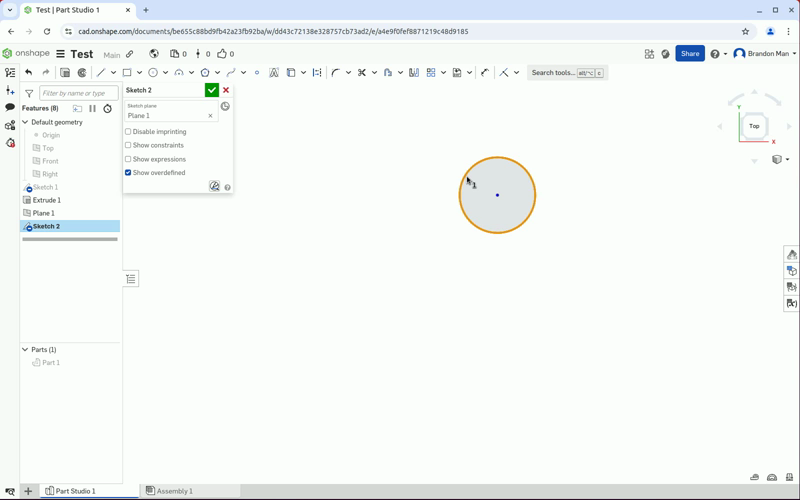
scroll(-6)
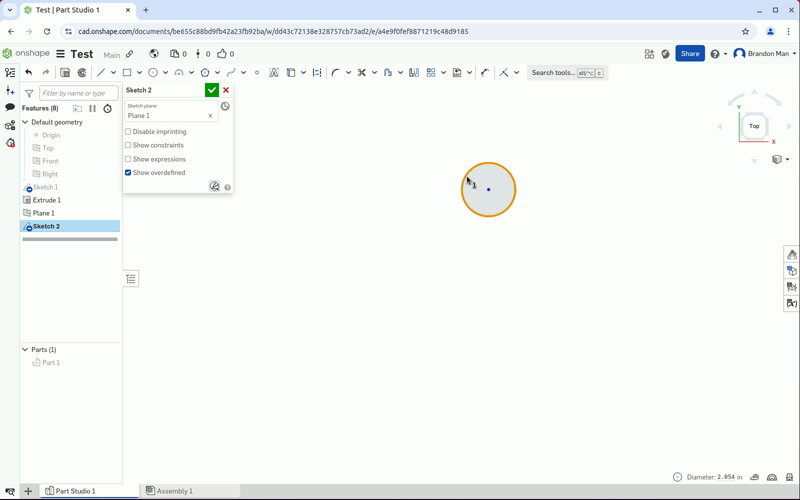
scroll(-6)
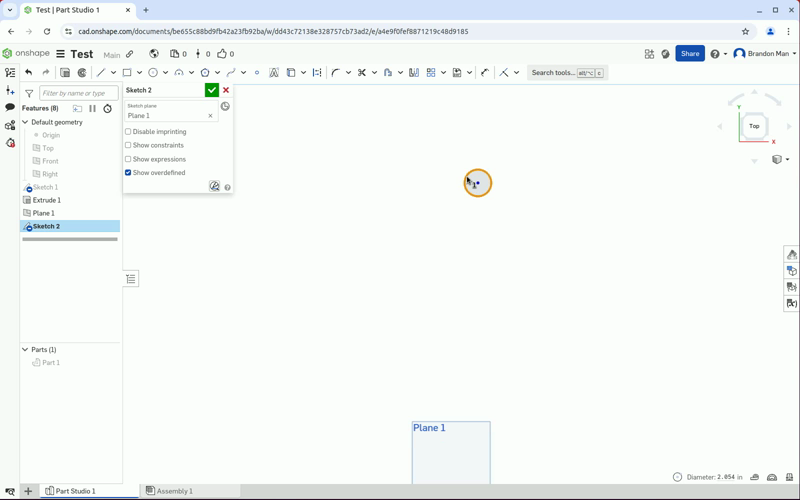
scroll(-6)
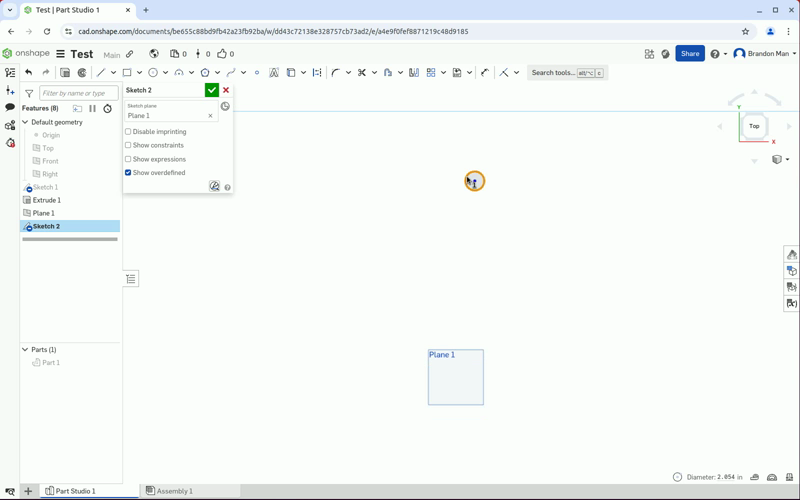
scroll(-6)
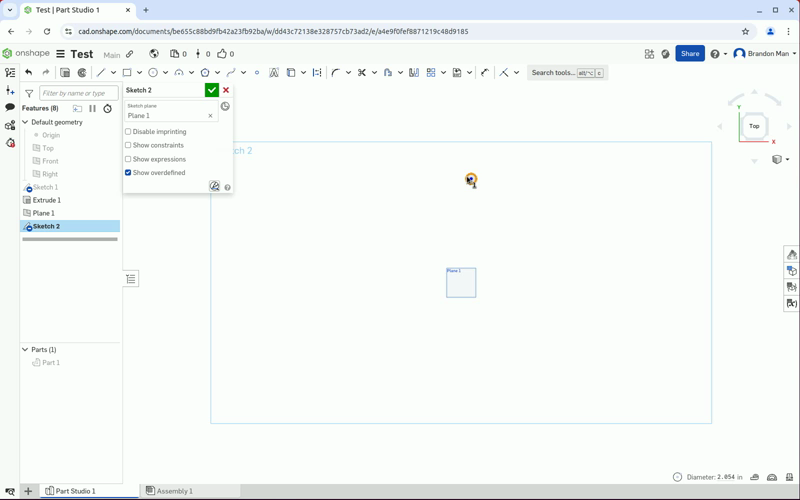
mouse_move(73, 352)
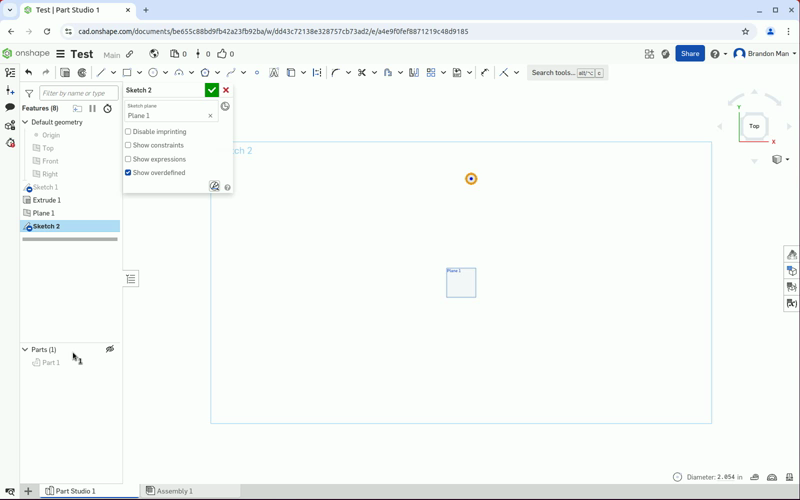
key(shift+y)
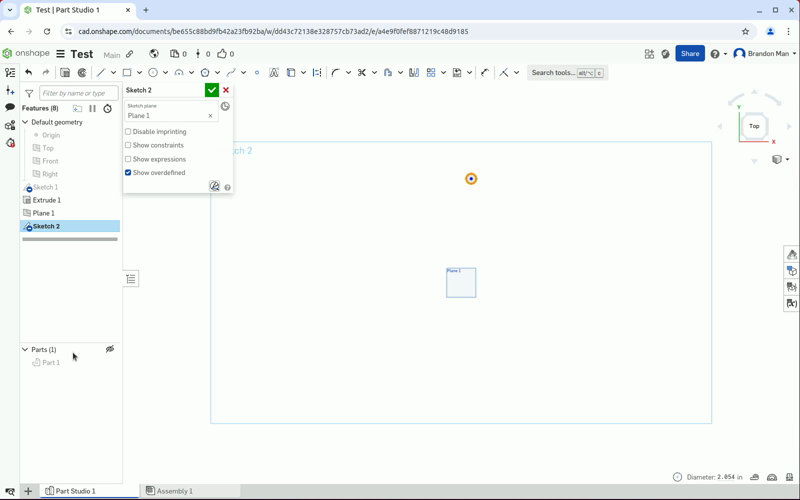
key(shift+e)
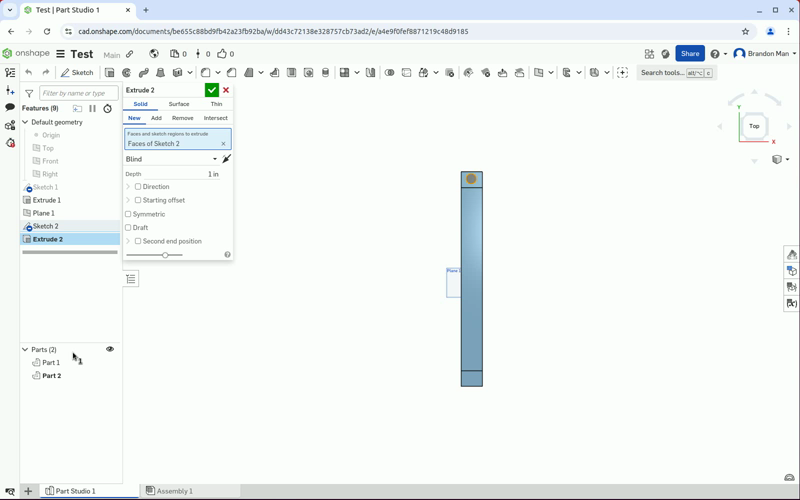
mouse_move(143, 106)
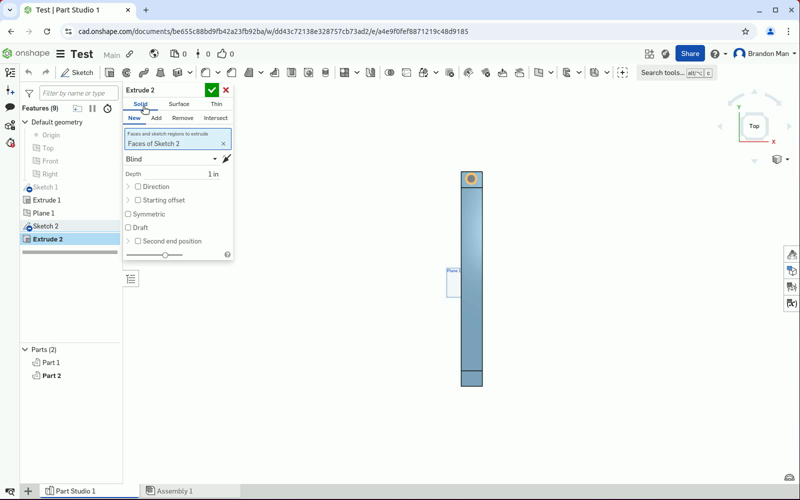
click(143, 106)
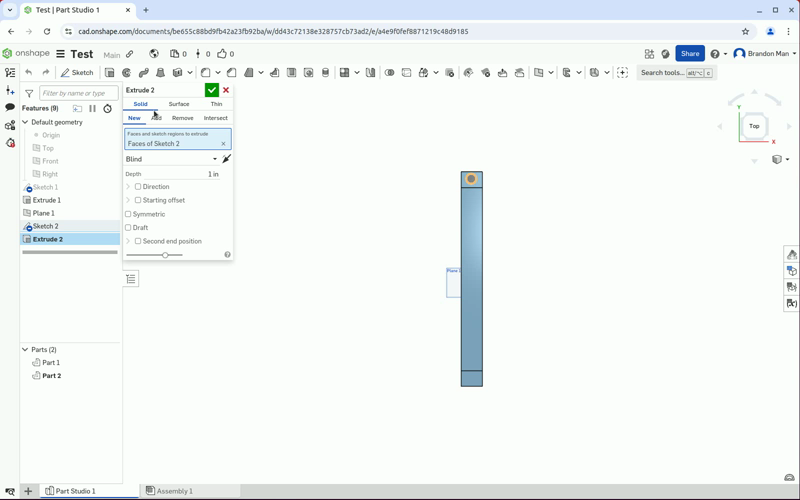
mouse_move(186, 120)
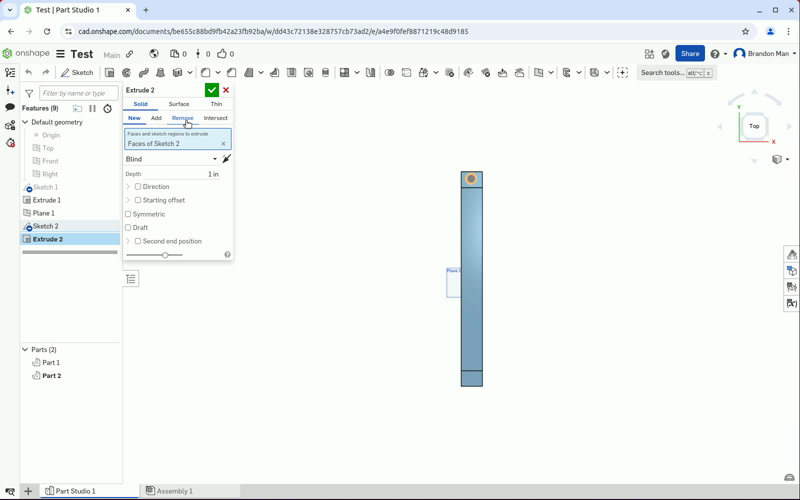
click(186, 120)
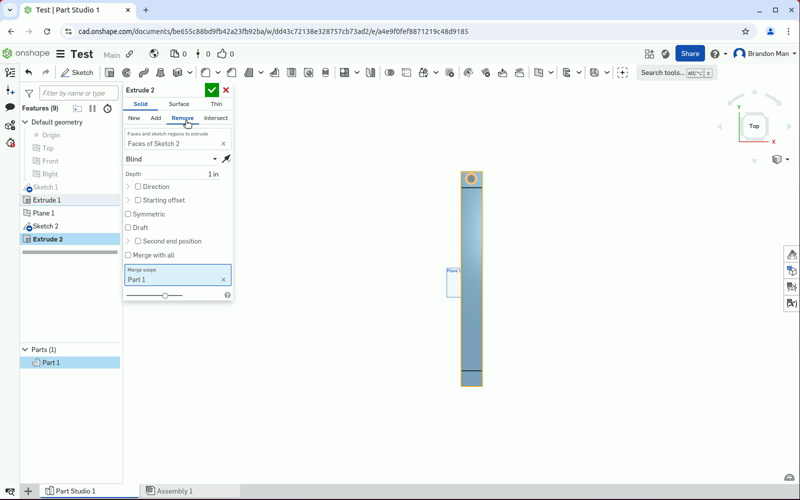
key(tab, 4)
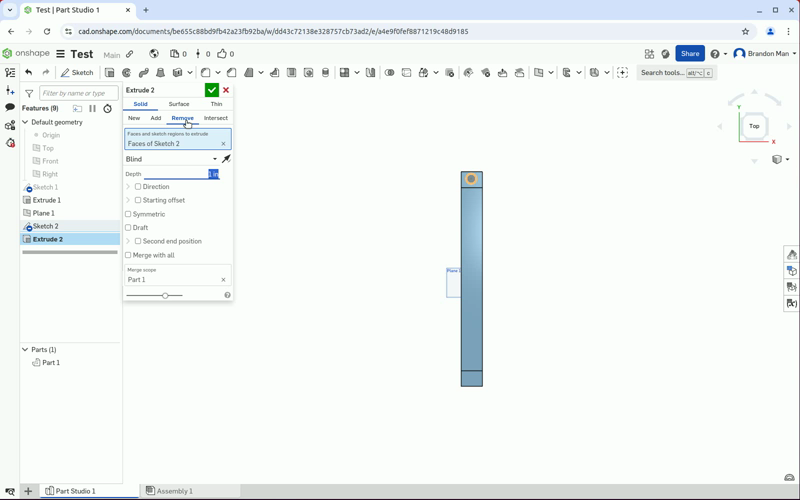
text(10.832)
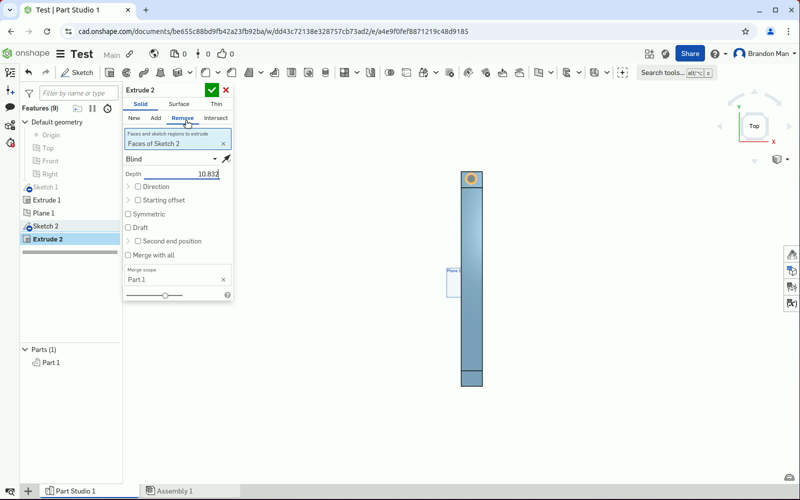
key(tab, 6)
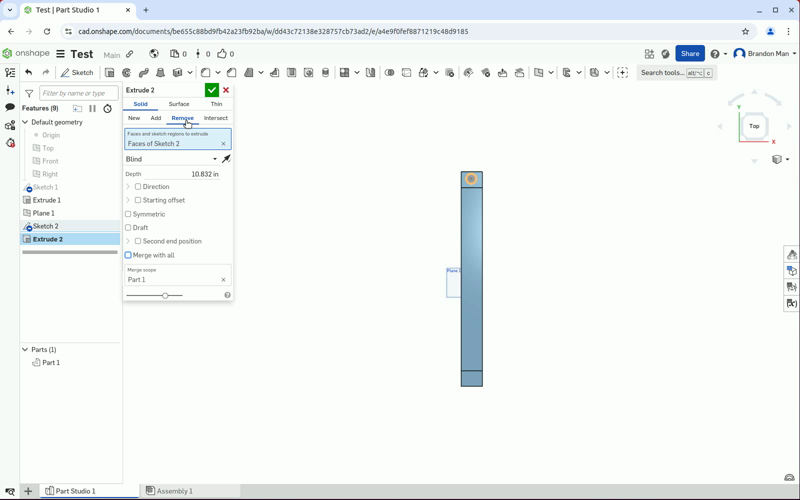
key(space)
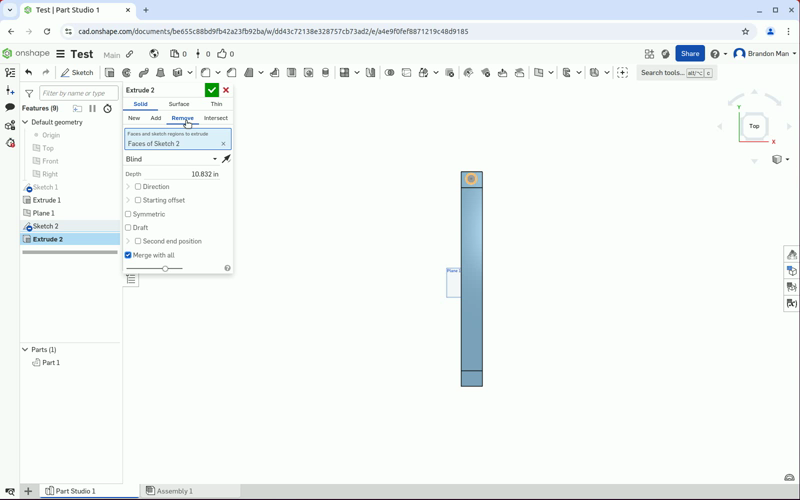
key(enter)
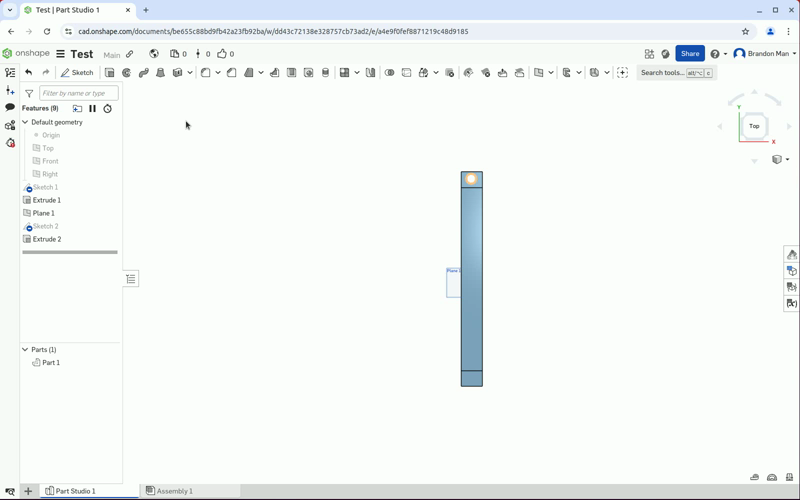
key(shift+h)
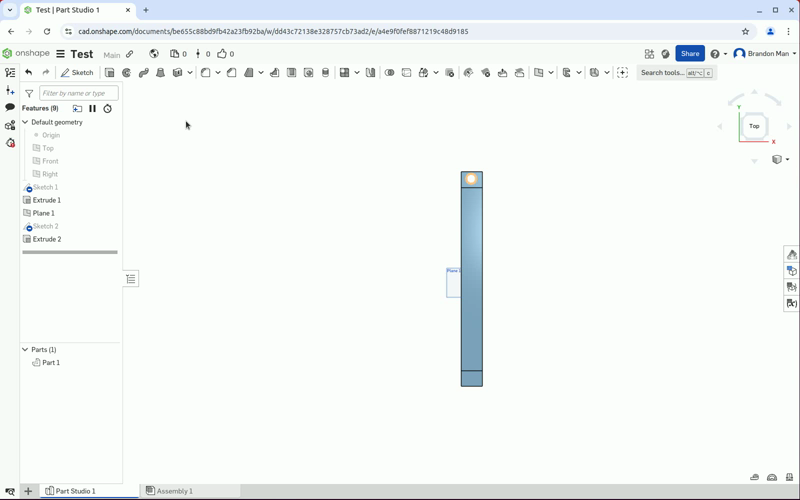
key(shift+h)
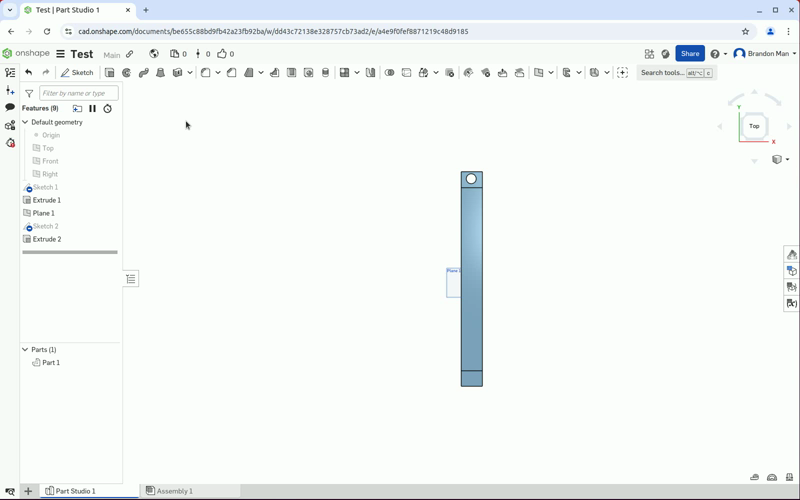
mouse_move(73, 189)
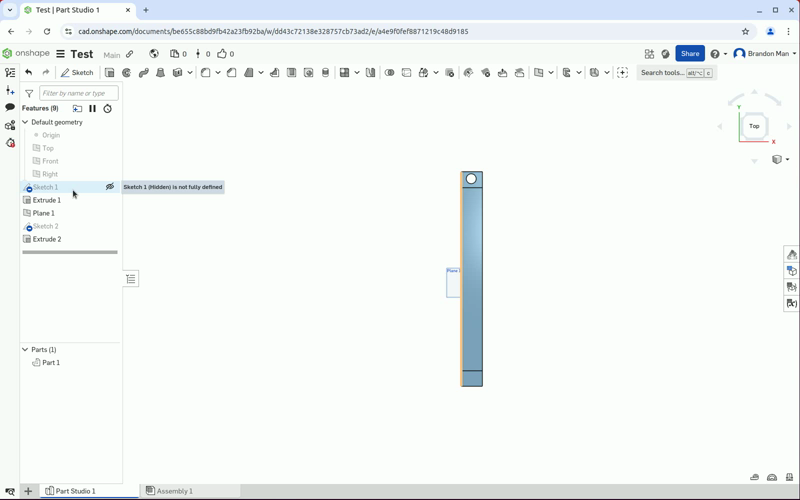
click(73, 189)
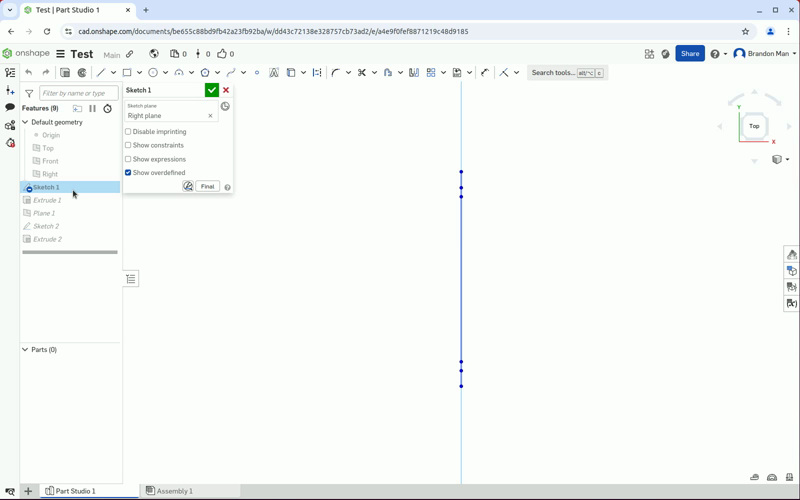
mouse_move(229, 92)
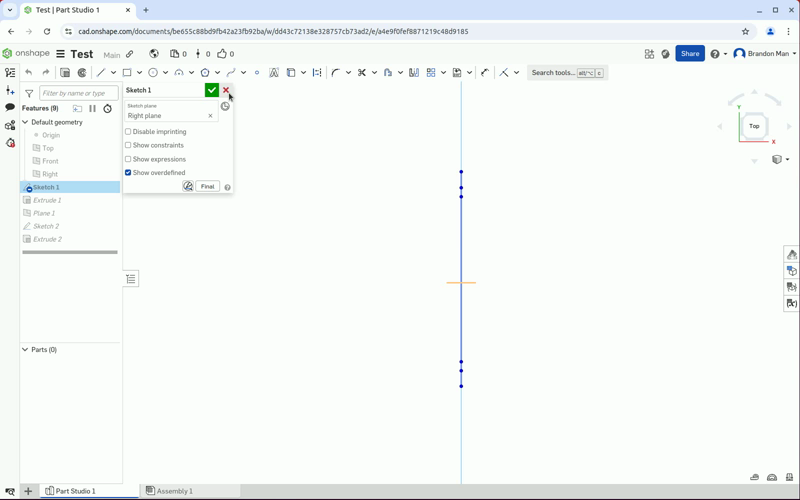
click(229, 92)
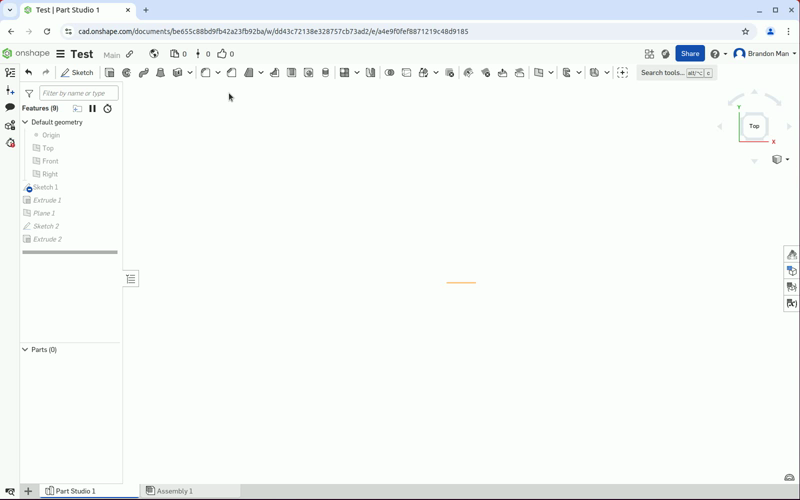
key(shift+s)
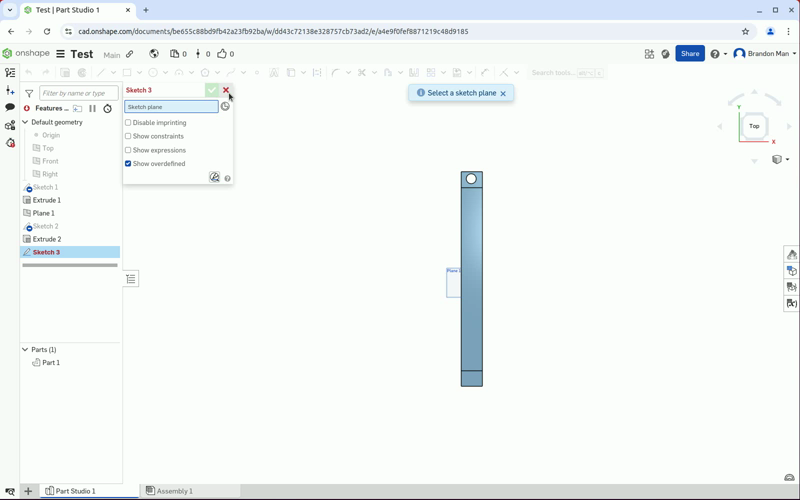
mouse_move(73, 215)
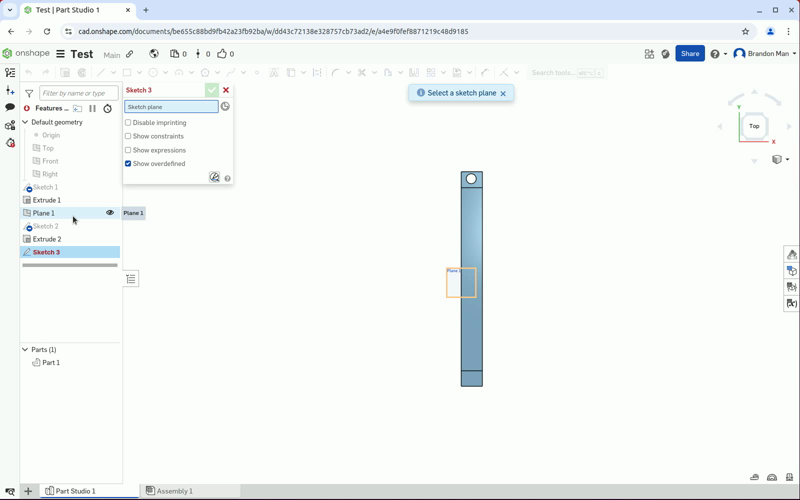
click(73, 215)
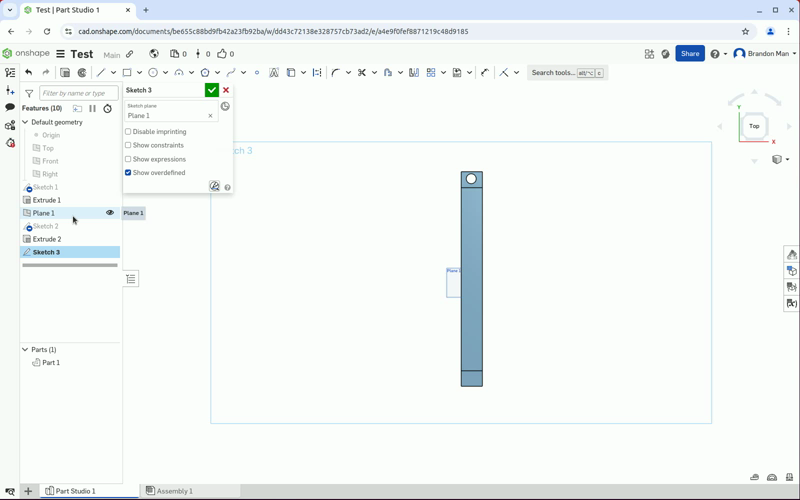
mouse_move(73, 352)
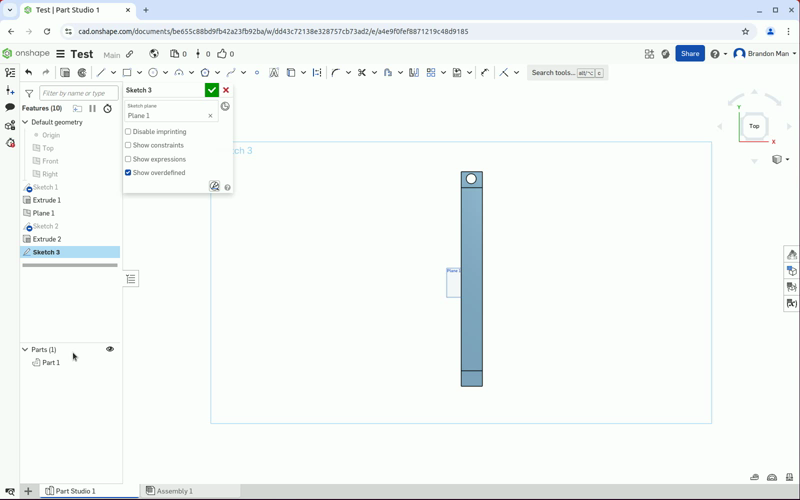
key(y)
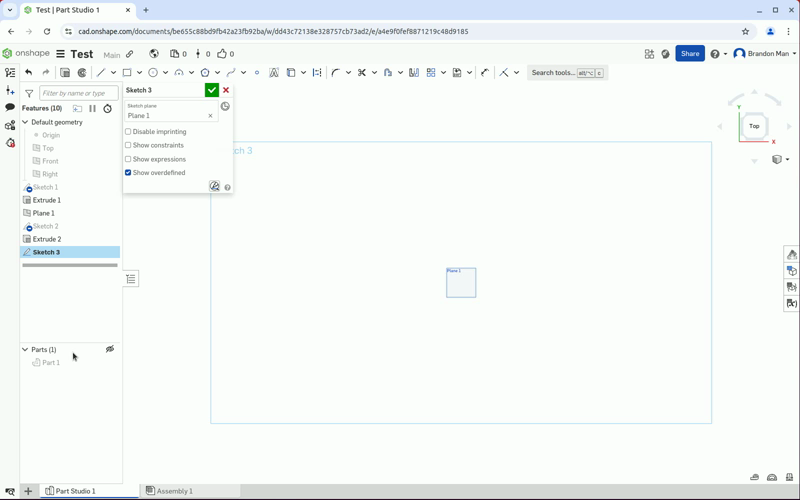
key(c)
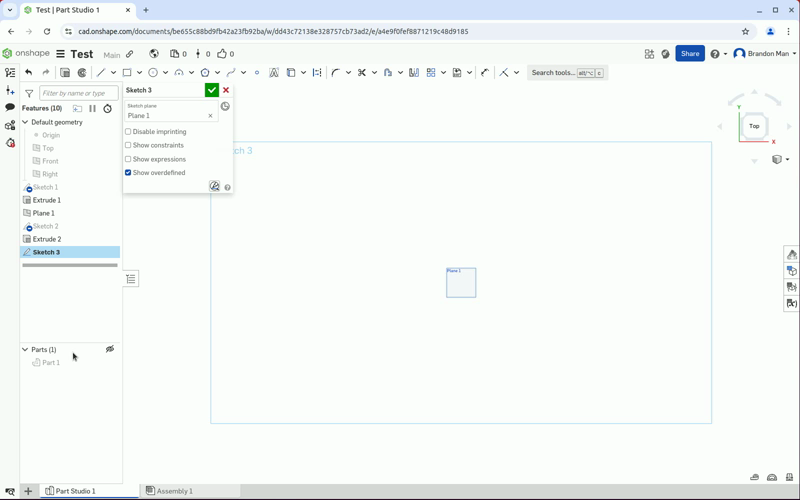
key_down(shift)
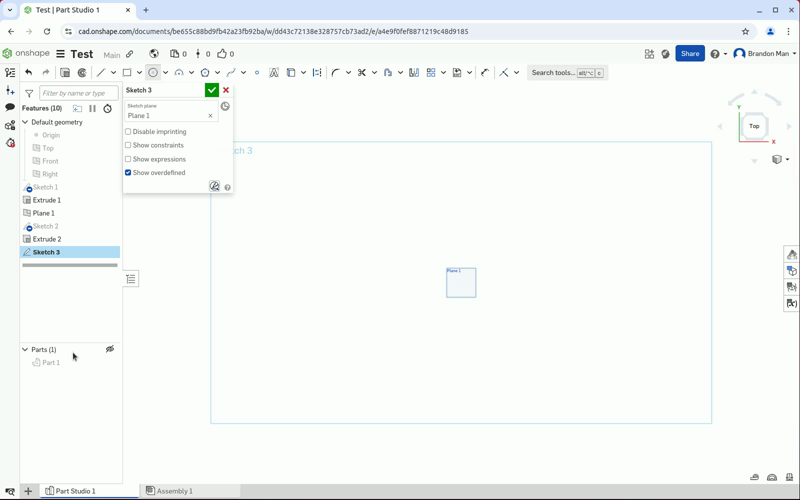
mouse_move(471, 378)
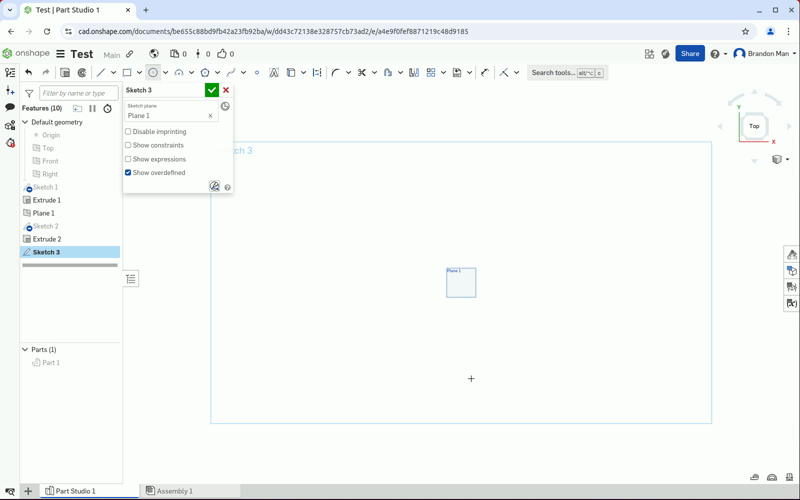
click(471, 378)
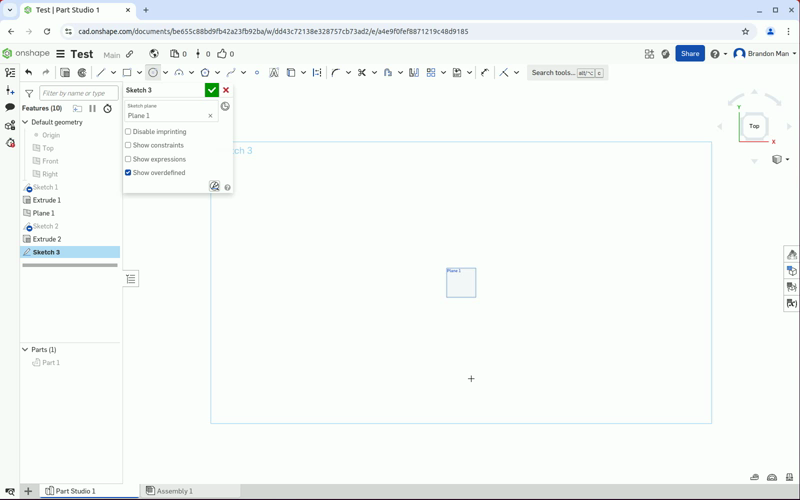
key_up(shift)
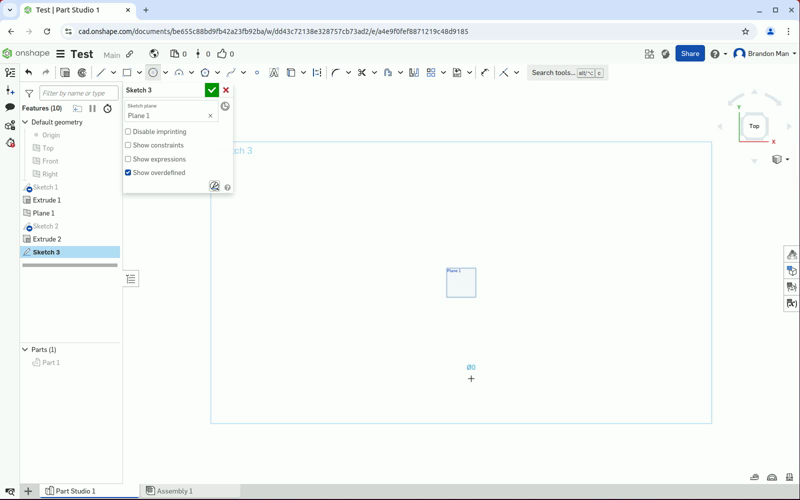
mouse_move(476, 378)
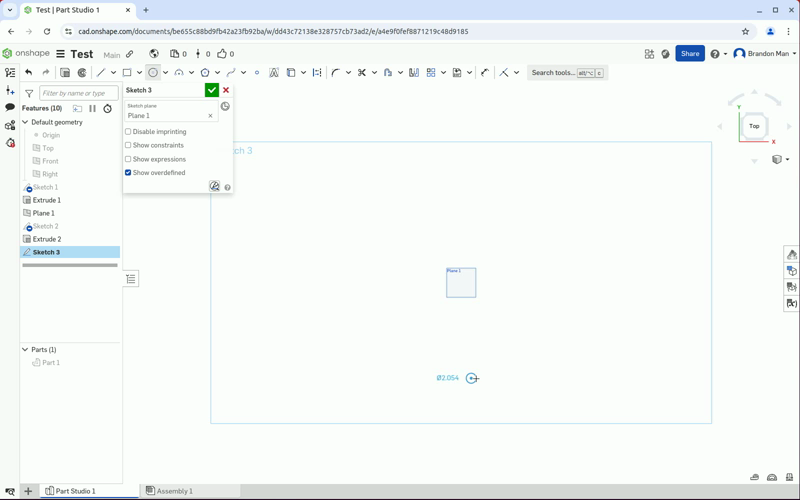
click(476, 378)
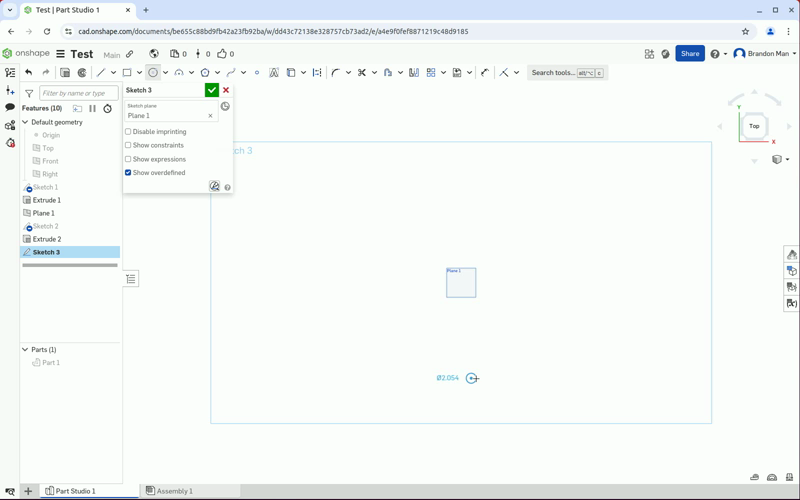
key(esc)
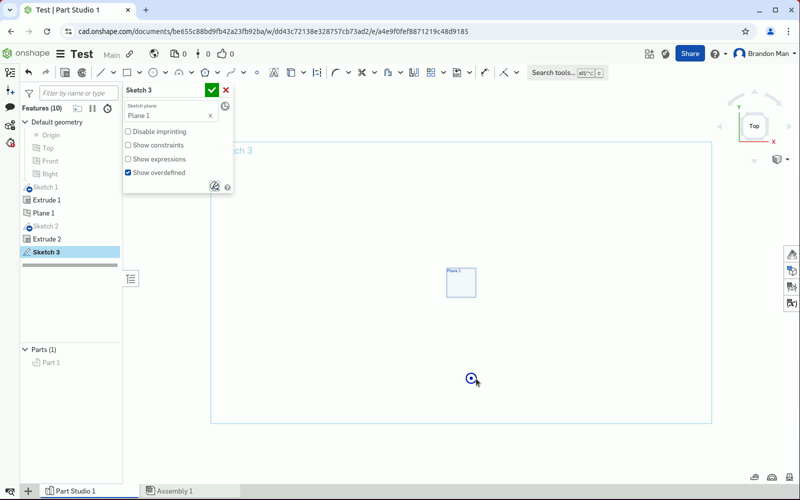
mouse_move(472, 378)
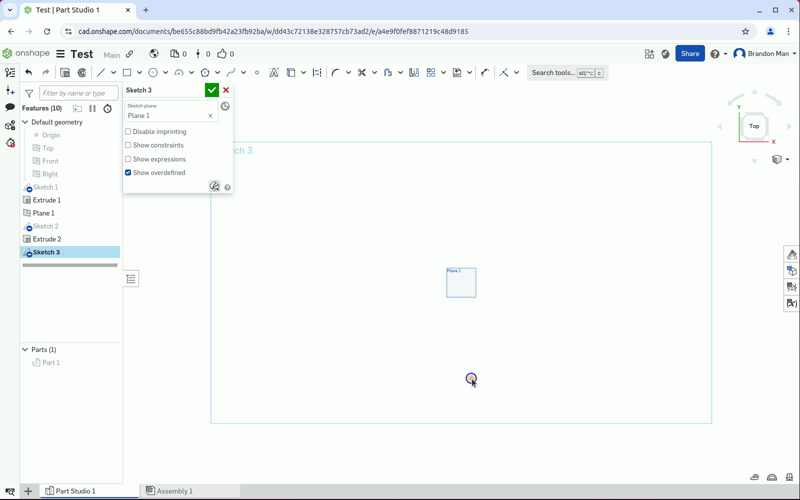
scroll(6)
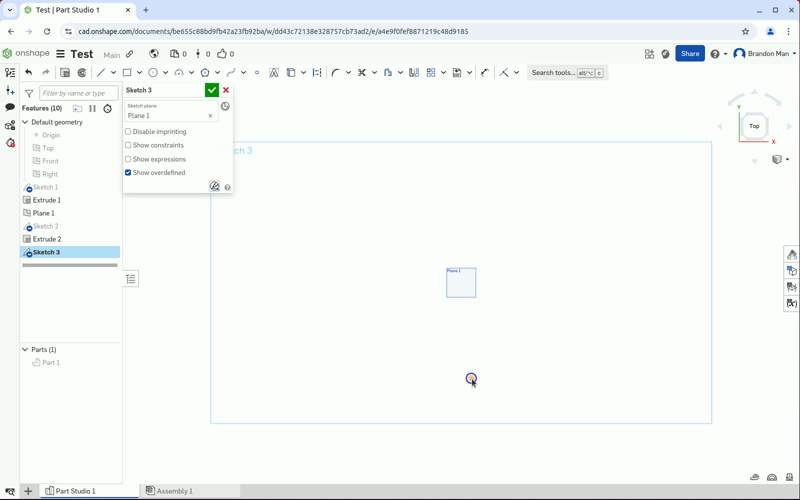
scroll(6)
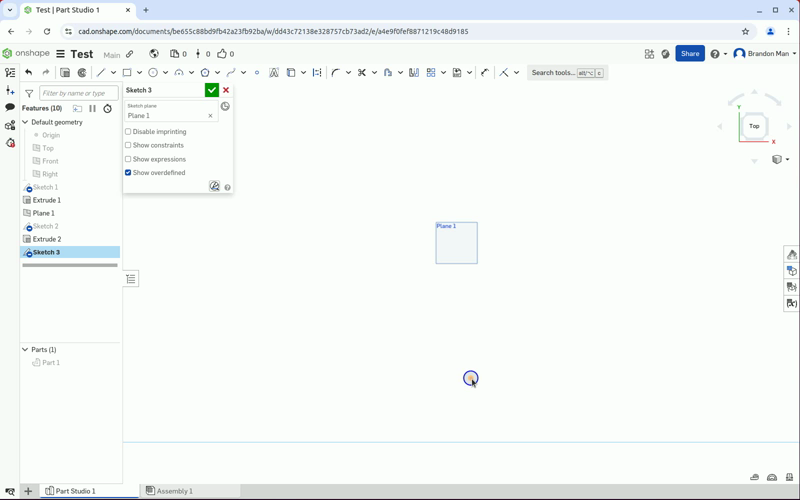
scroll(6)
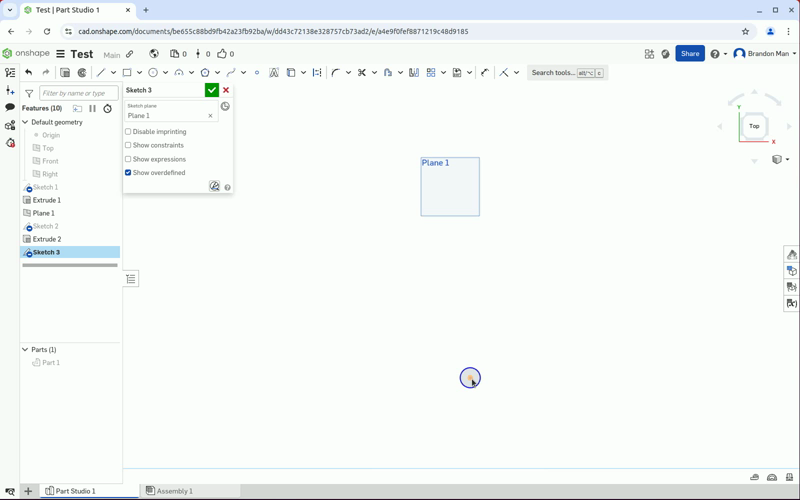
scroll(6)
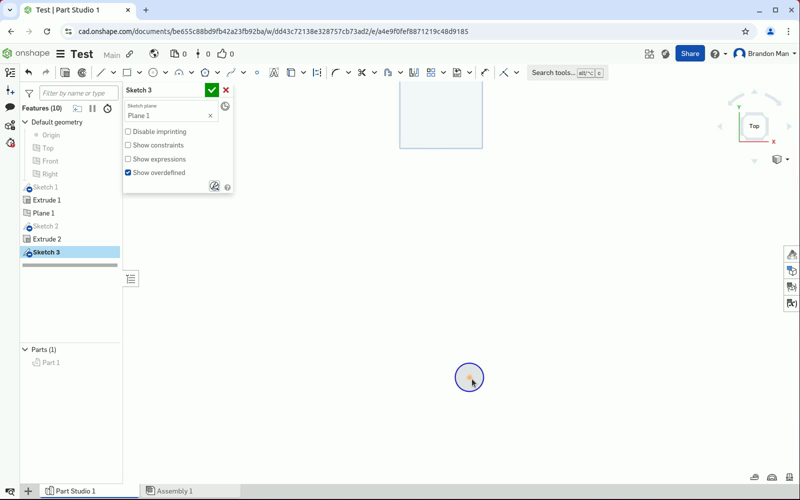
scroll(6)
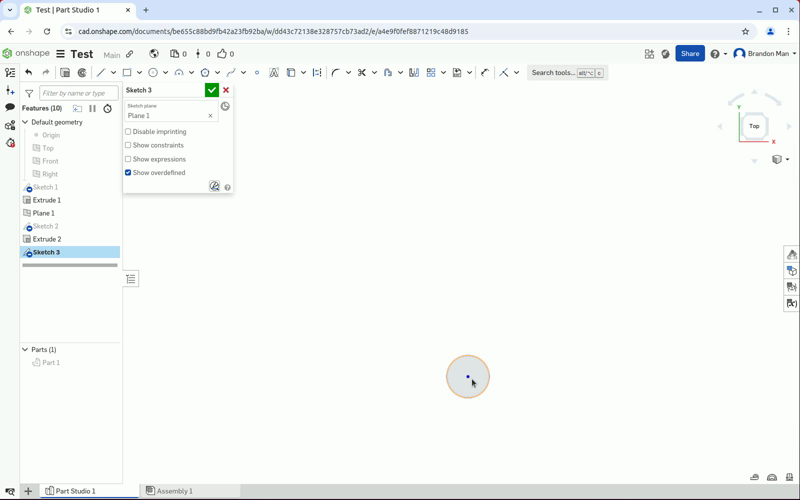
scroll(6)
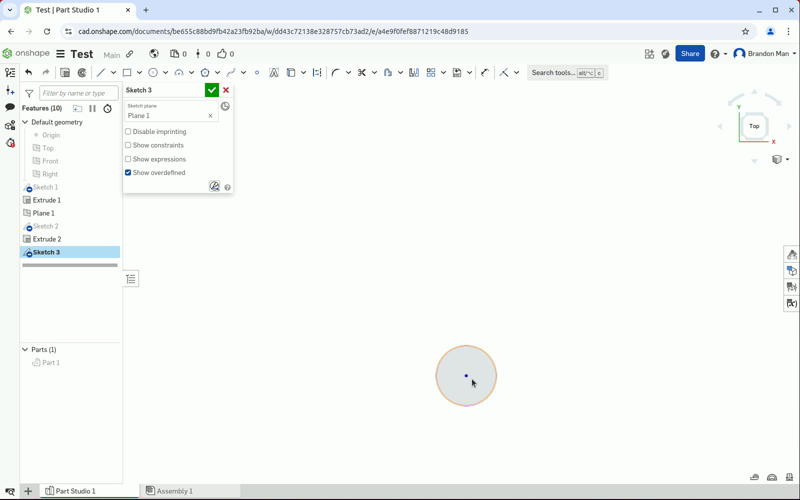
scroll(6)
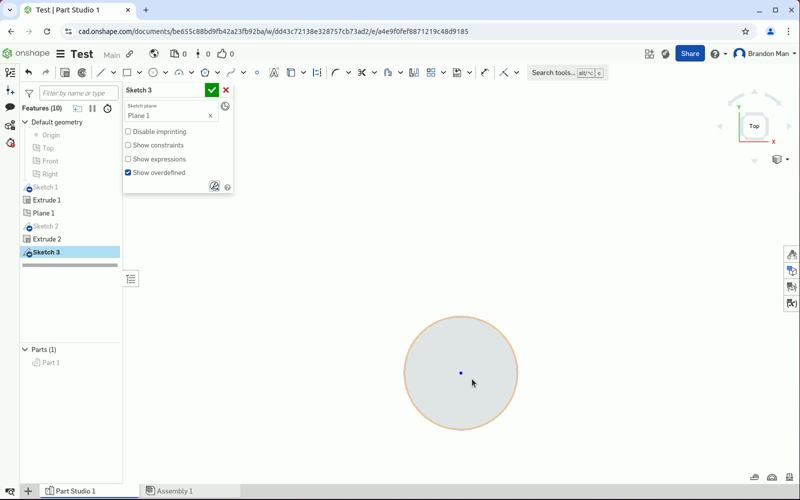
click(472, 378)
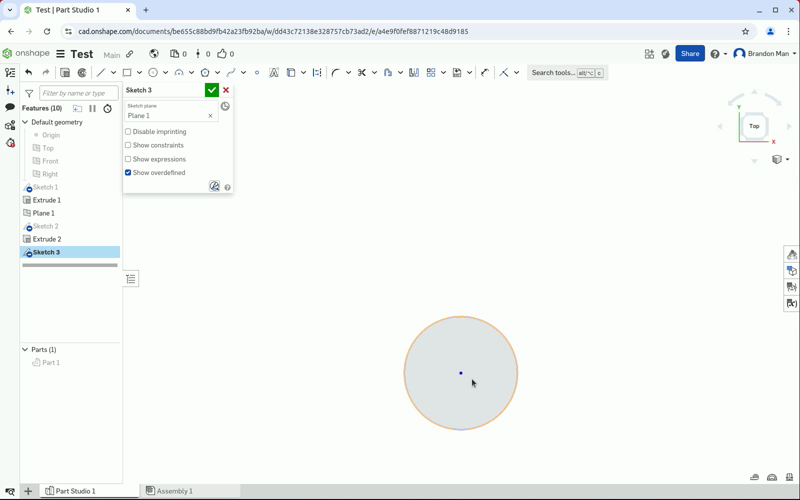
scroll(-6)
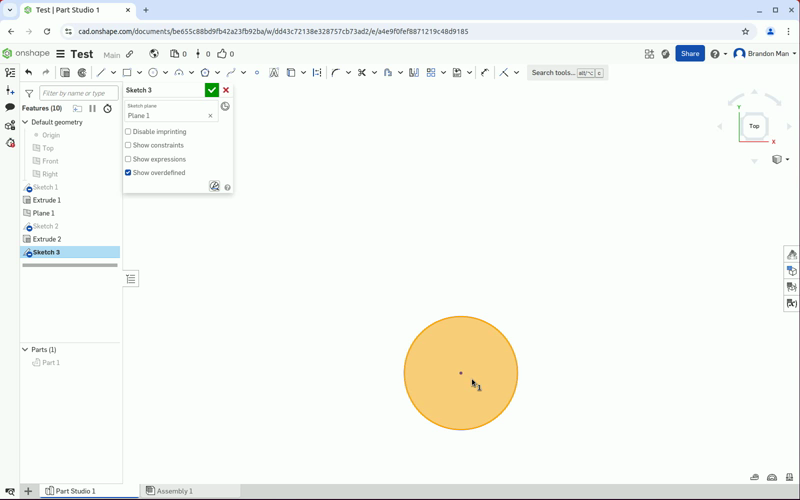
scroll(-6)
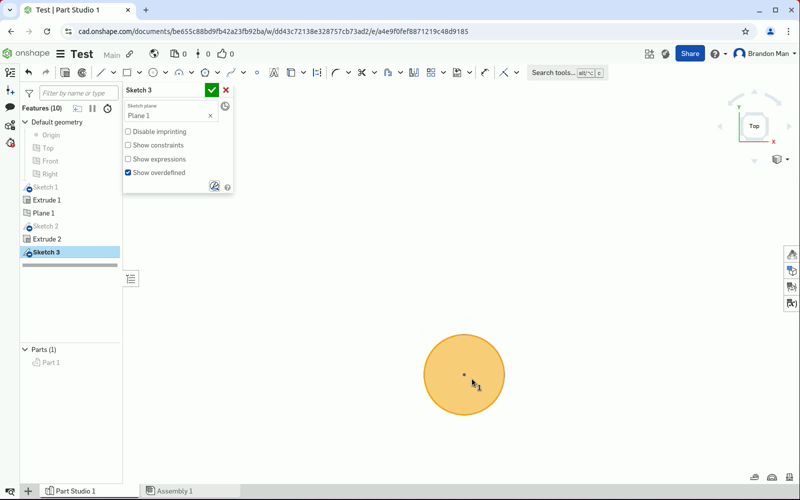
scroll(-6)
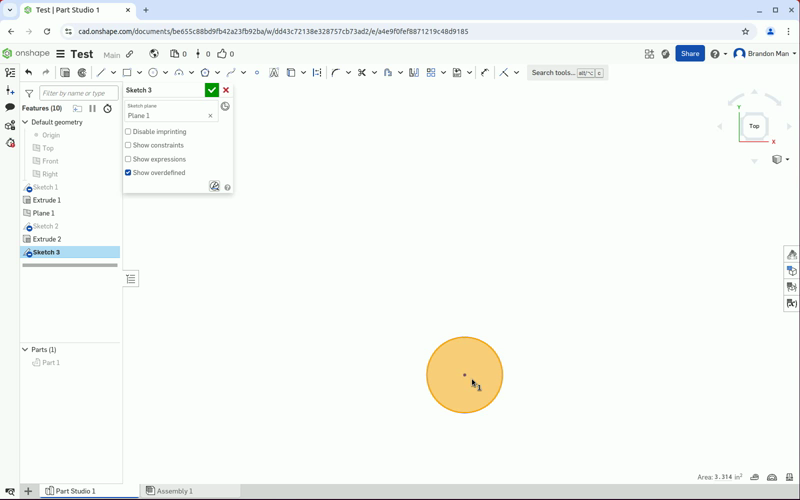
scroll(-6)
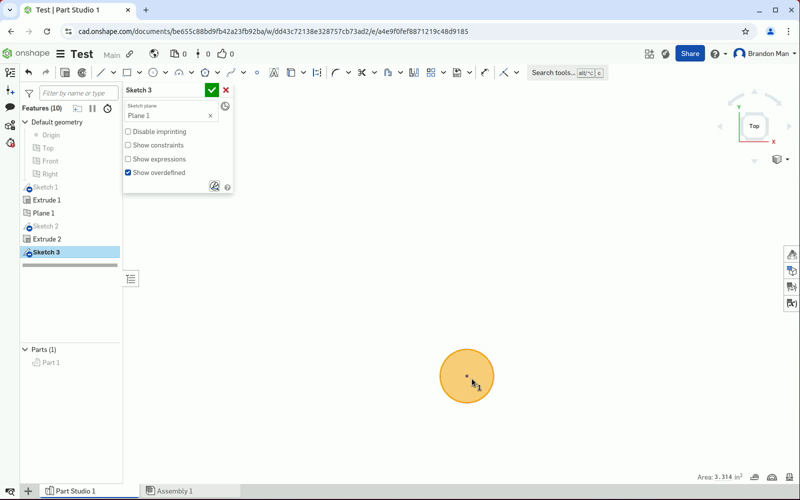
scroll(-6)
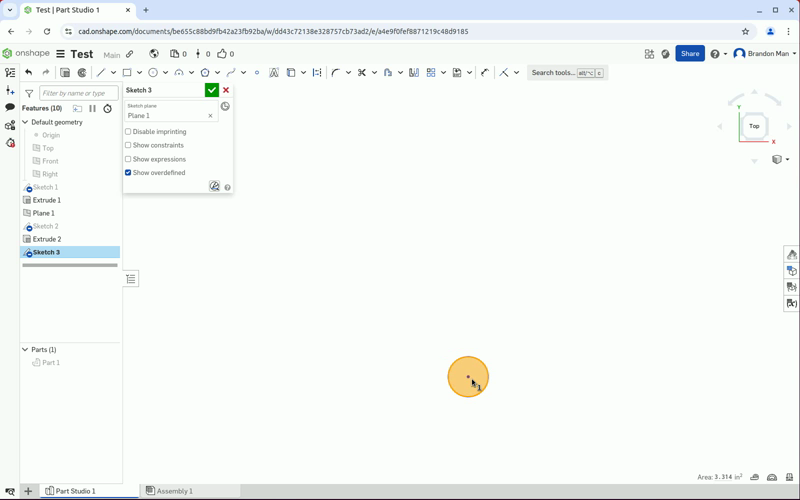
scroll(-6)
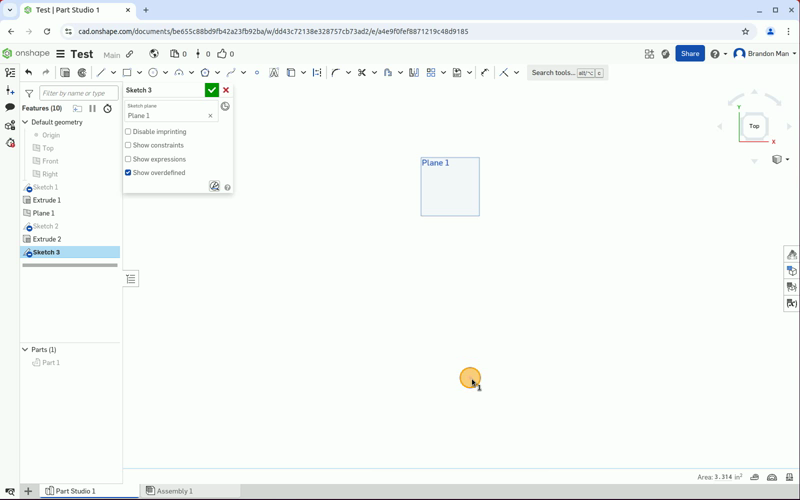
scroll(-6)
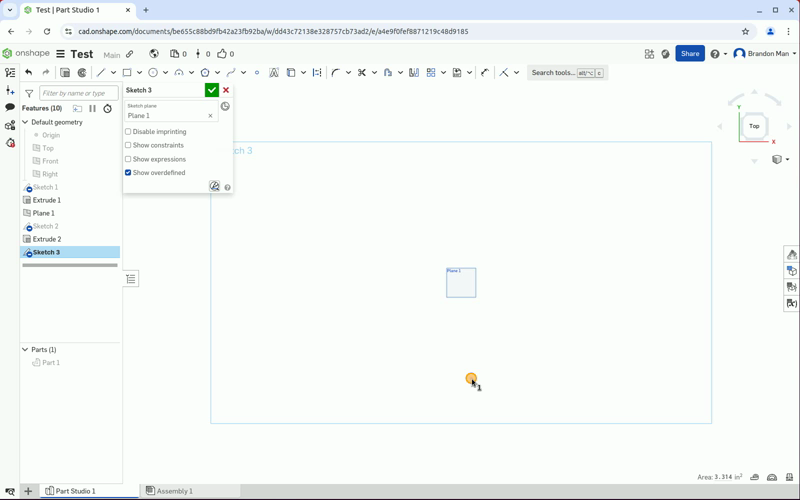
mouse_move(73, 352)
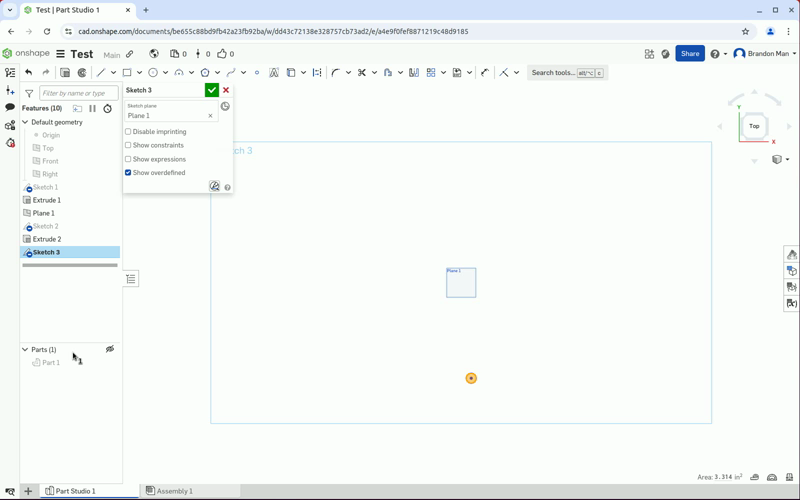
key(shift+y)
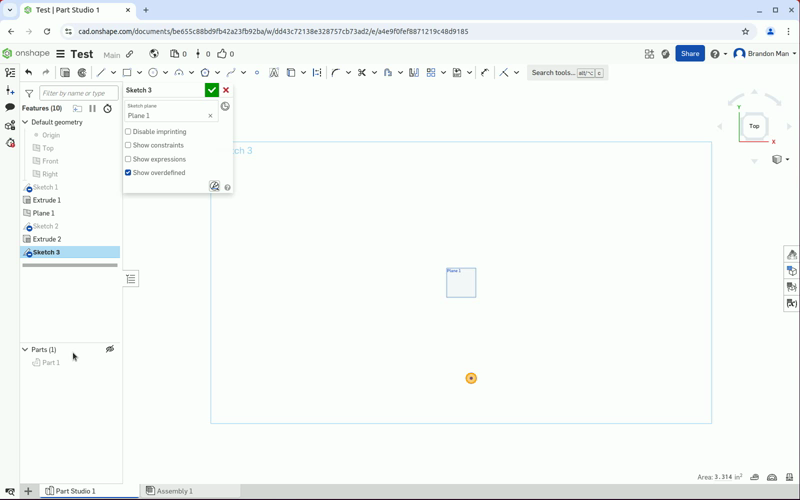
key(shift+e)
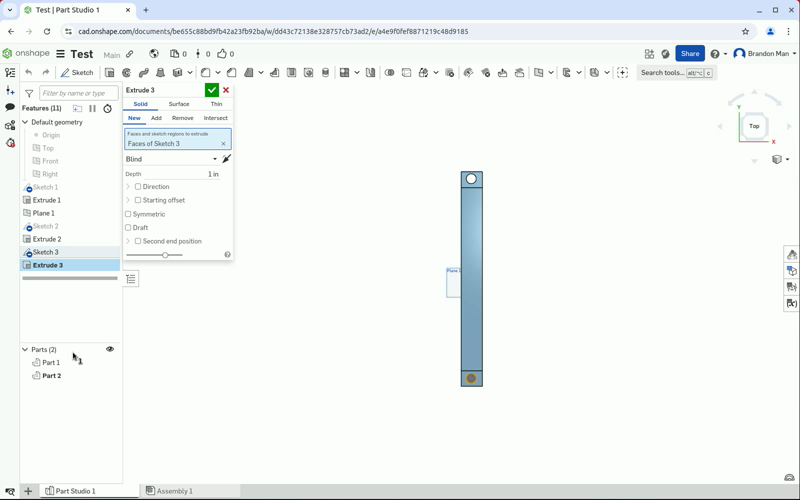
mouse_move(143, 106)
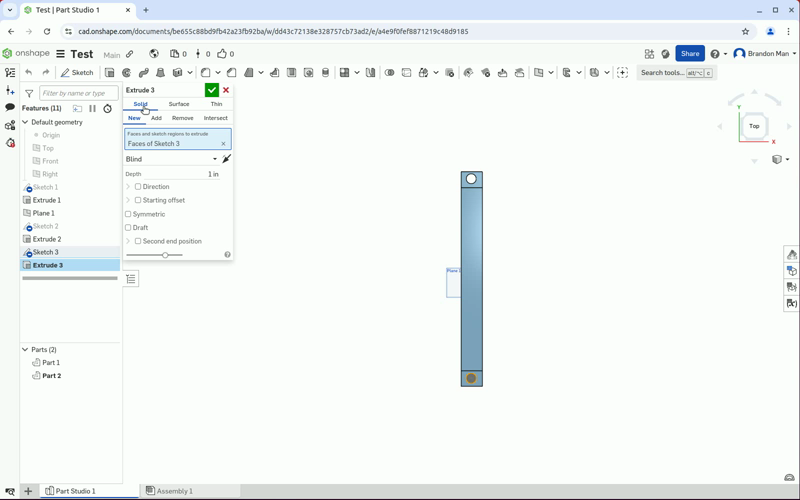
click(143, 106)
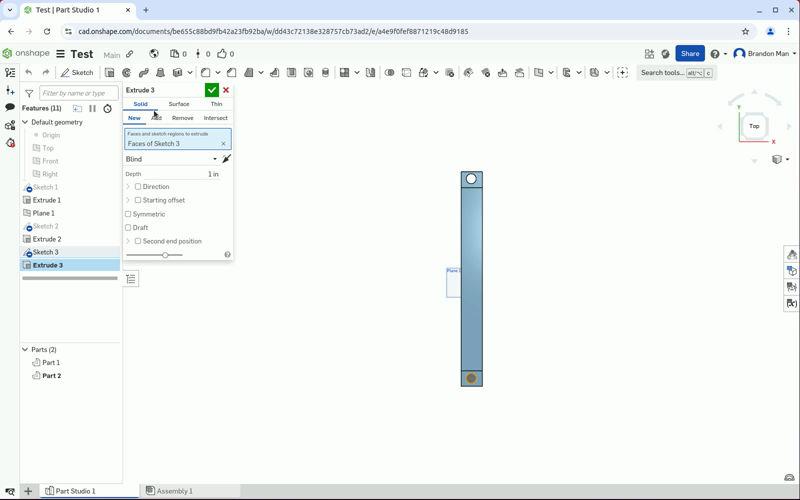
mouse_move(186, 120)
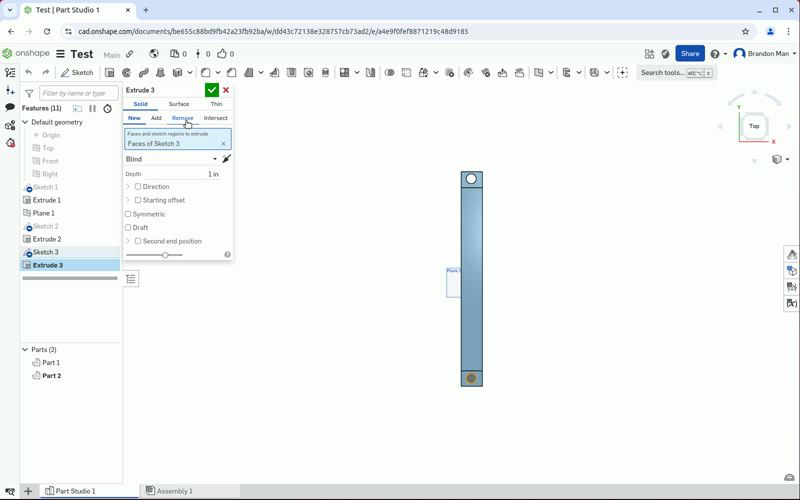
click(186, 120)
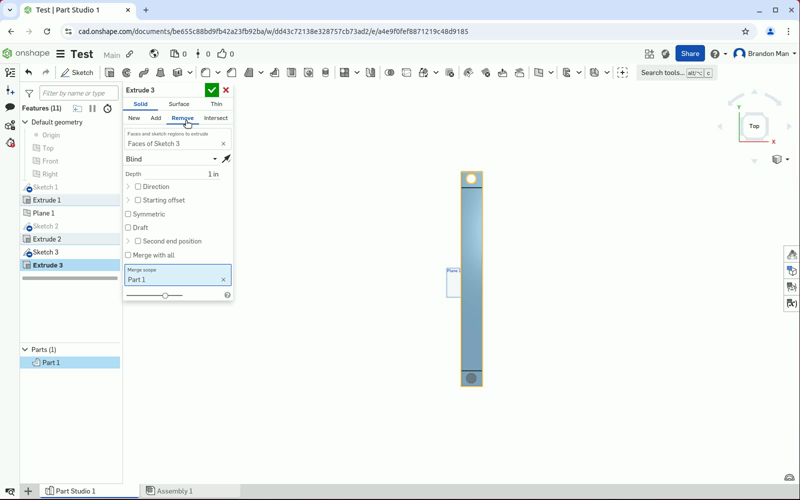
key(tab, 4)
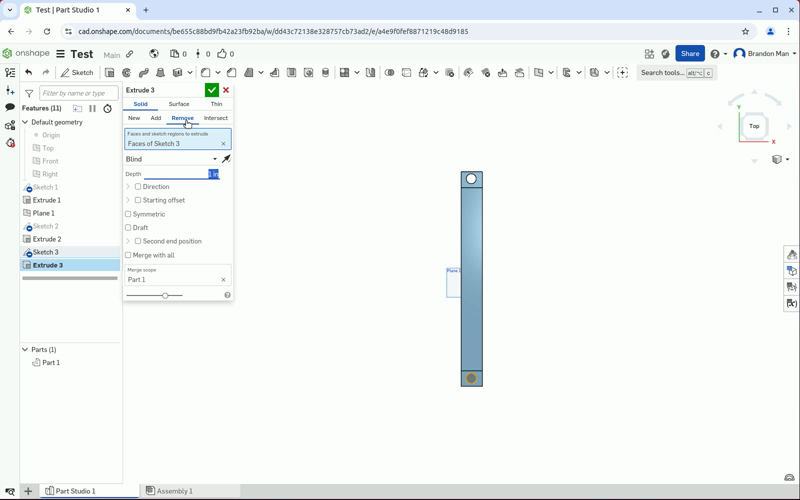
text(10.832)
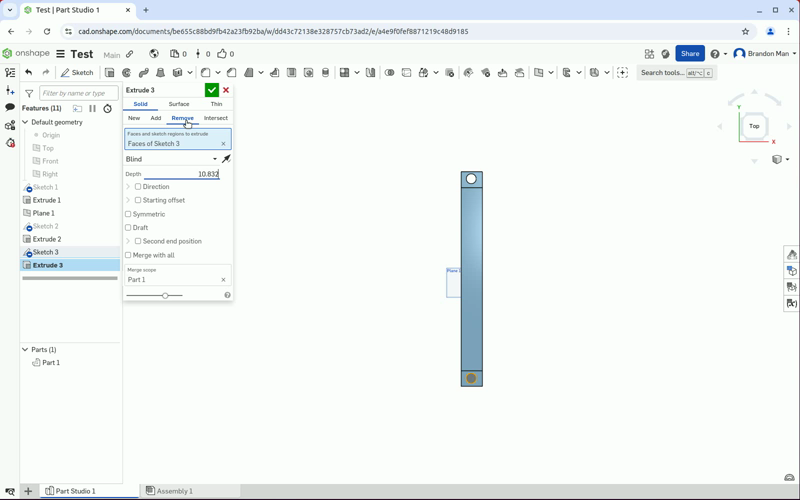
key(tab, 6)
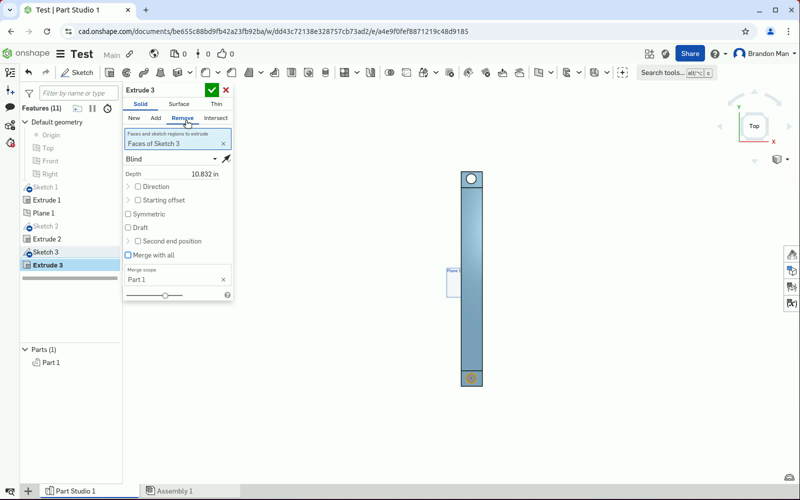
key(space)
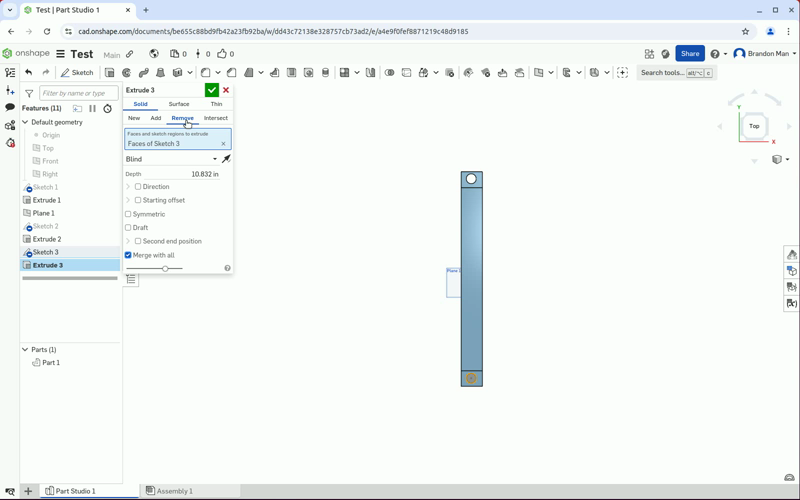
key(enter)
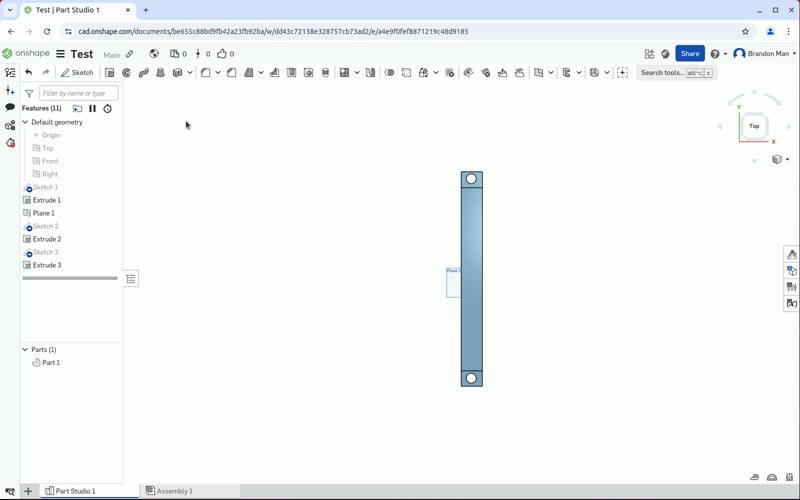
key(shift+h)
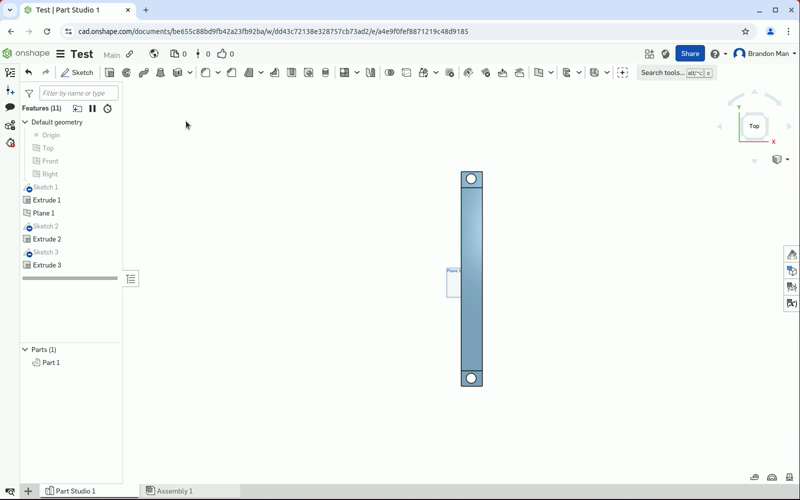
key(shift+h)
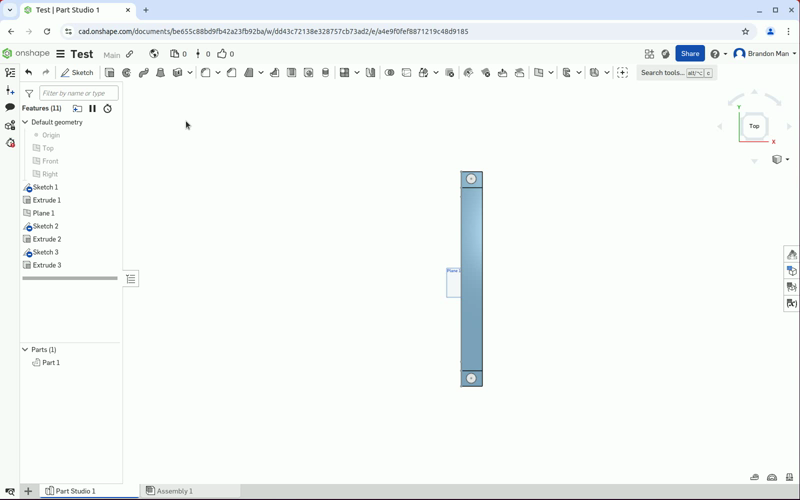
key(shift+7)
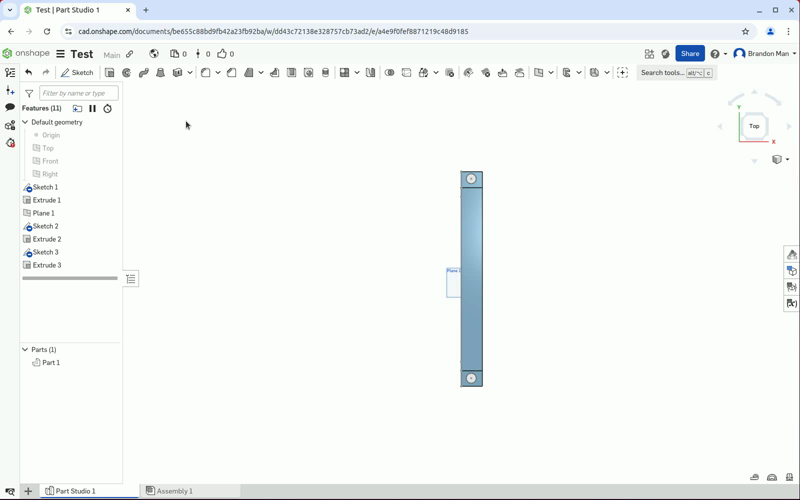
key(up, 3)
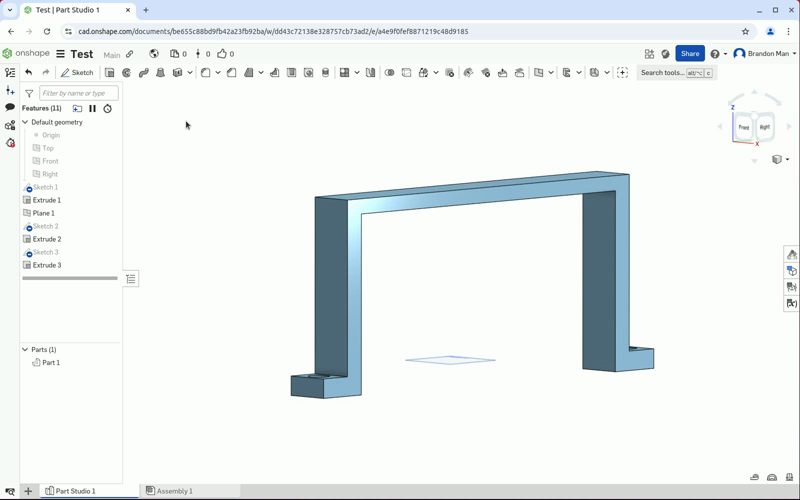
key(left, 3)
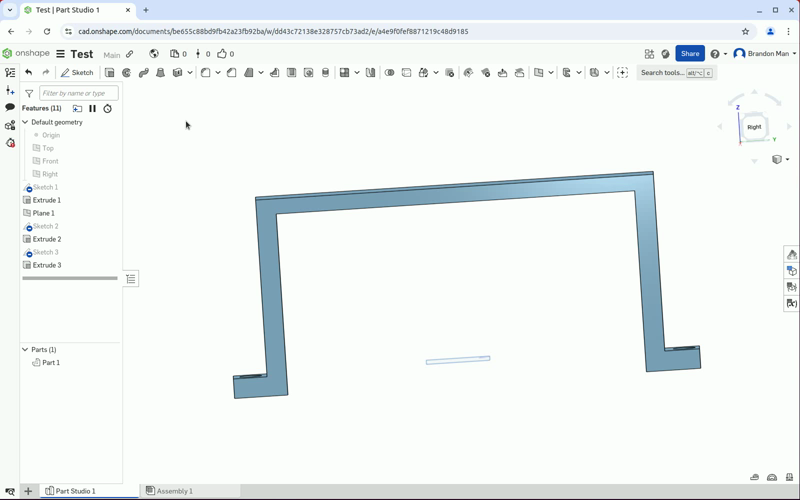
key(right, 3)
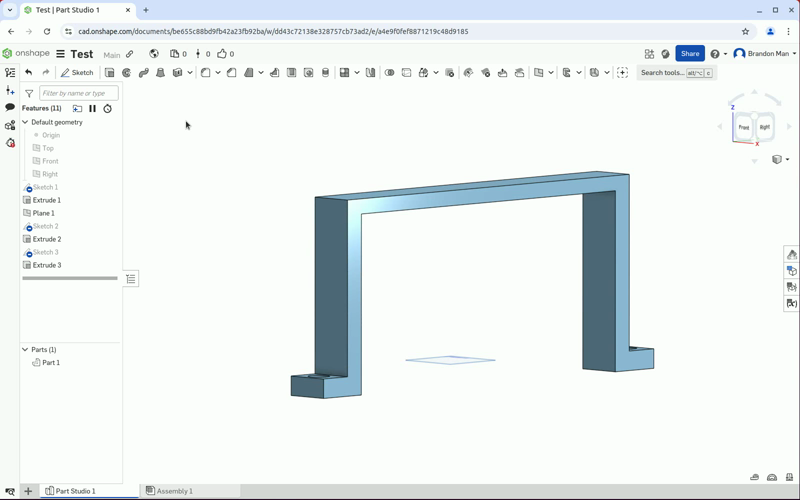
key(down, 3)
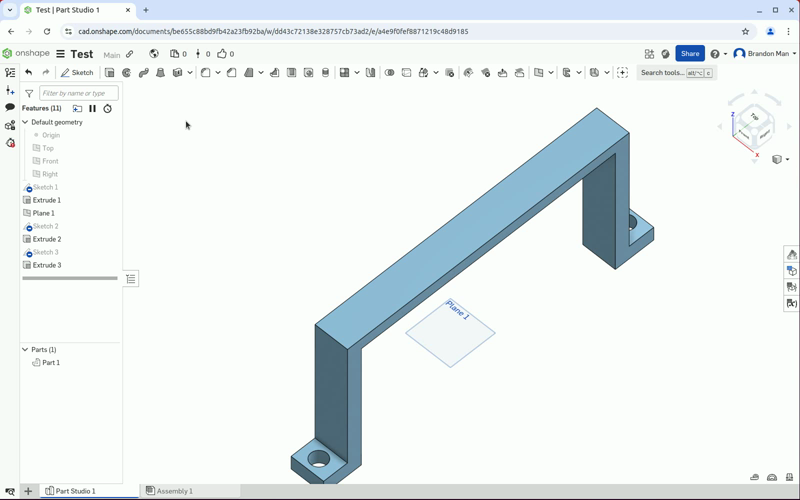
mouse_move(73, 189)
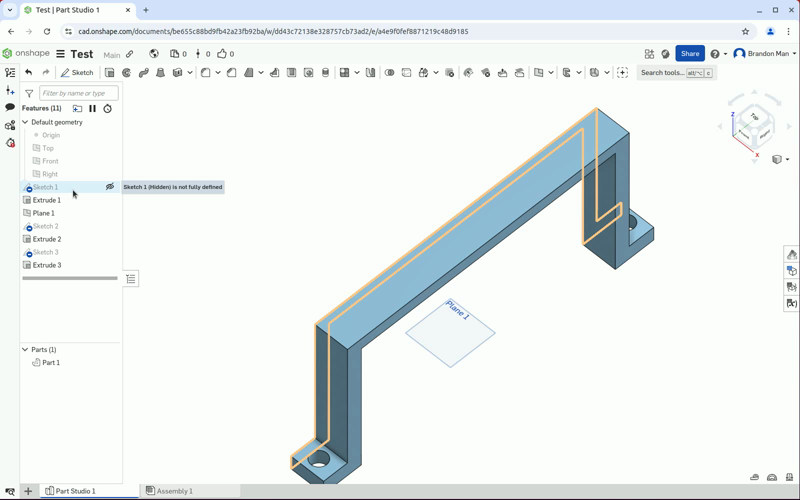
click(73, 189)